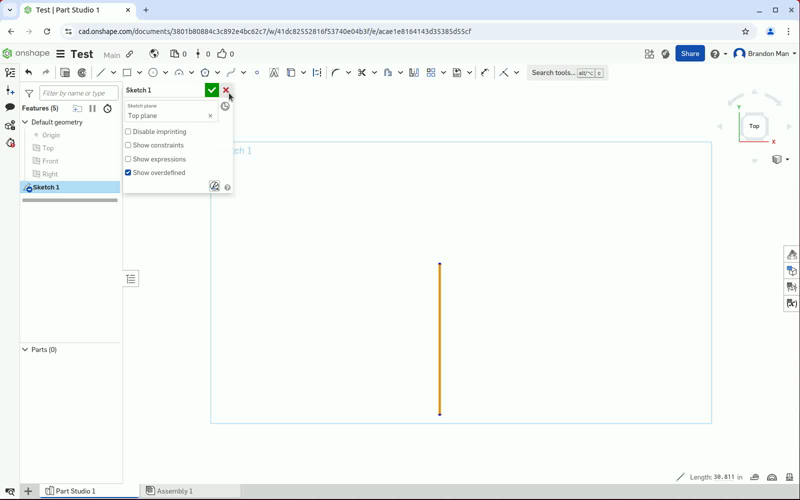
key(shift+h)
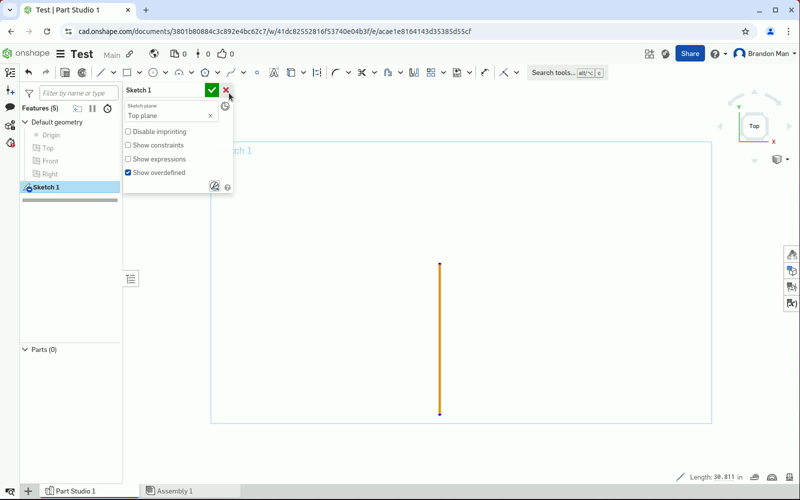
key(shift+s)
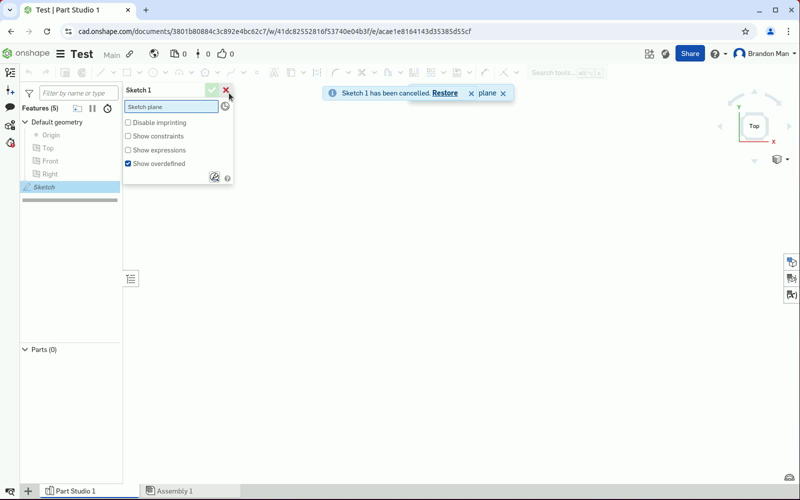
mouse_move(73, 150)
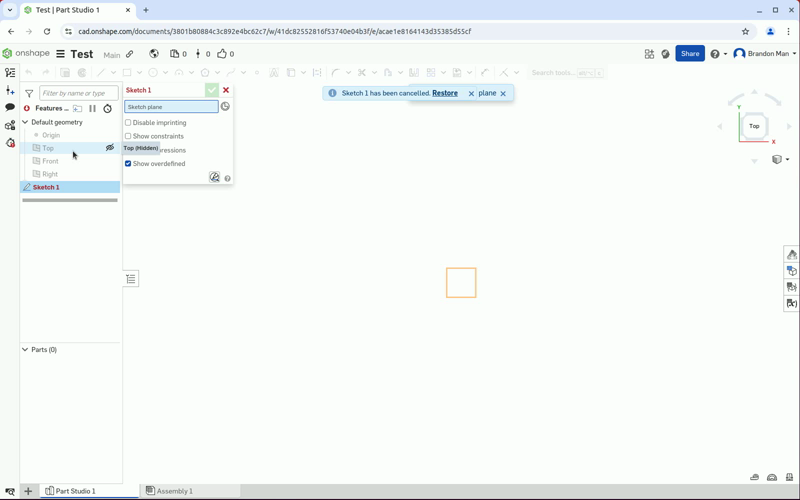
click(73, 150)
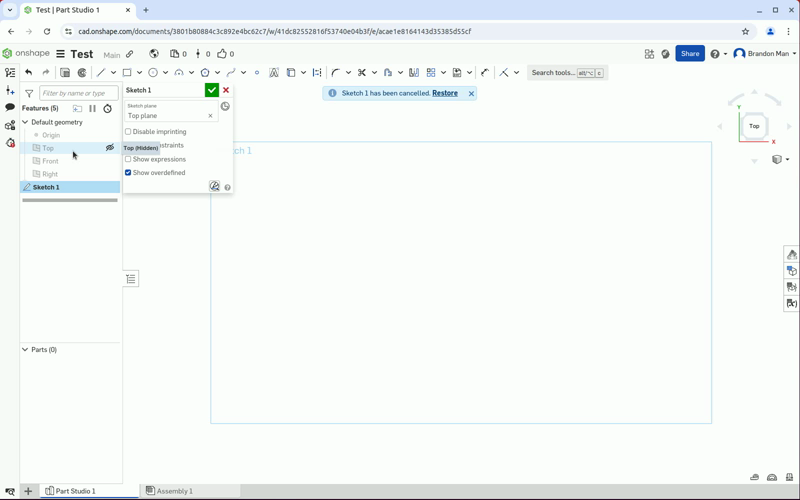
mouse_move(73, 352)
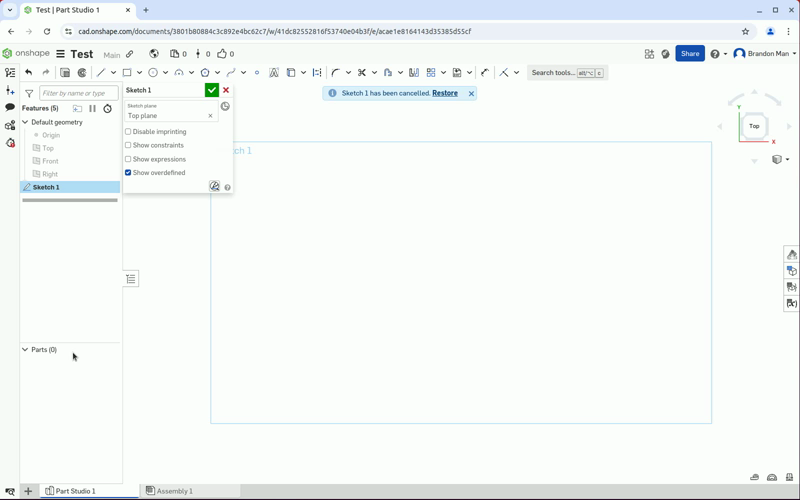
key(y)
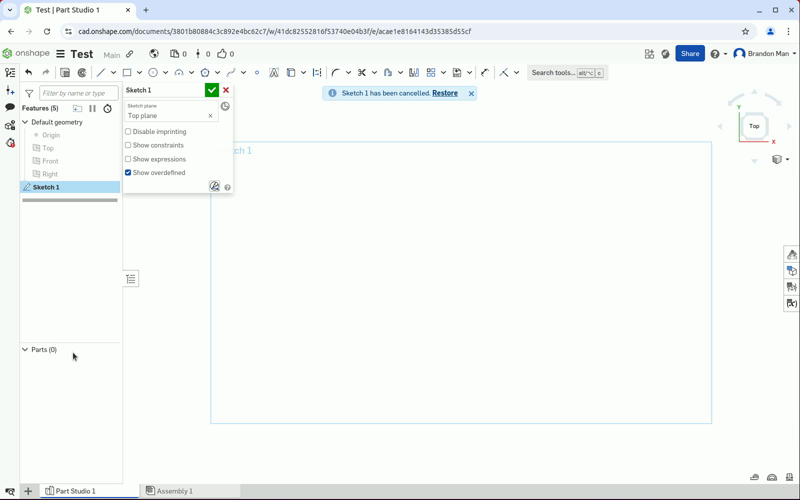
key(c)
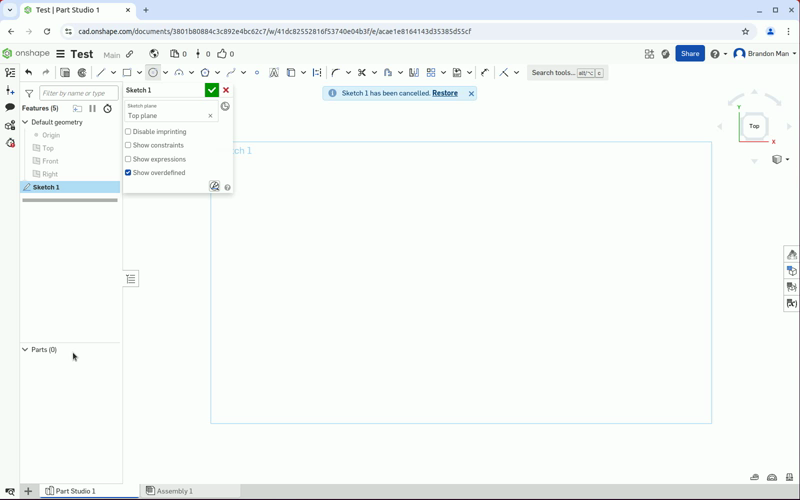
key_down(shift)
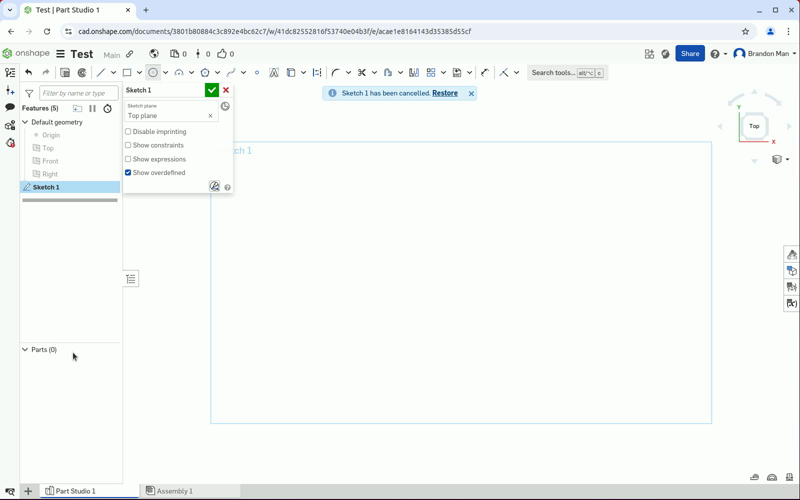
mouse_move(461, 282)
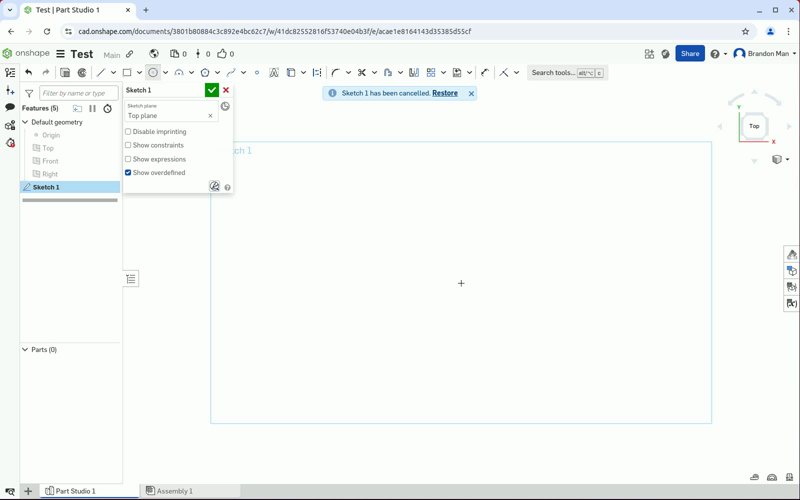
click(461, 282)
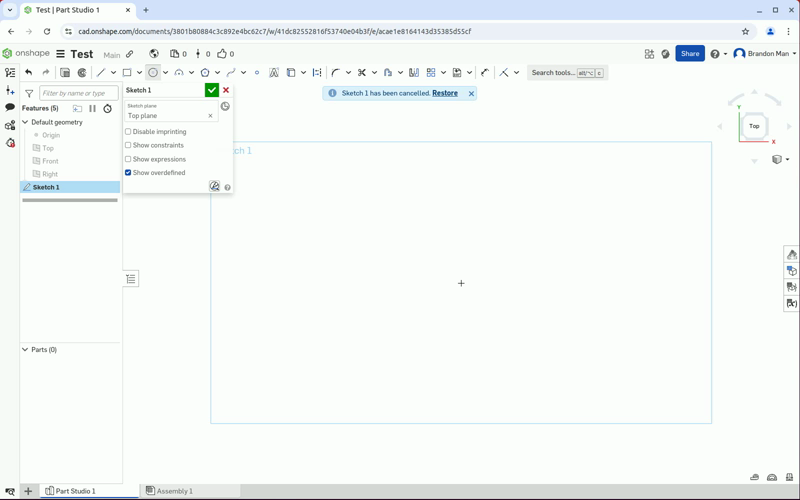
key_up(shift)
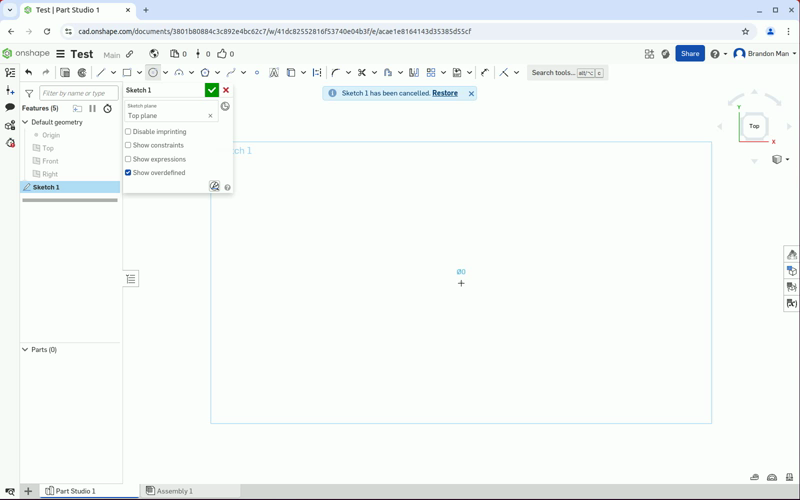
mouse_move(468, 282)
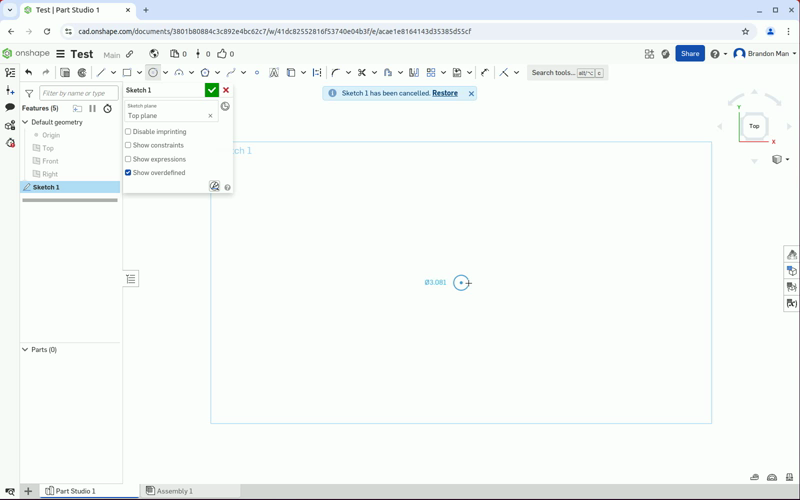
click(468, 282)
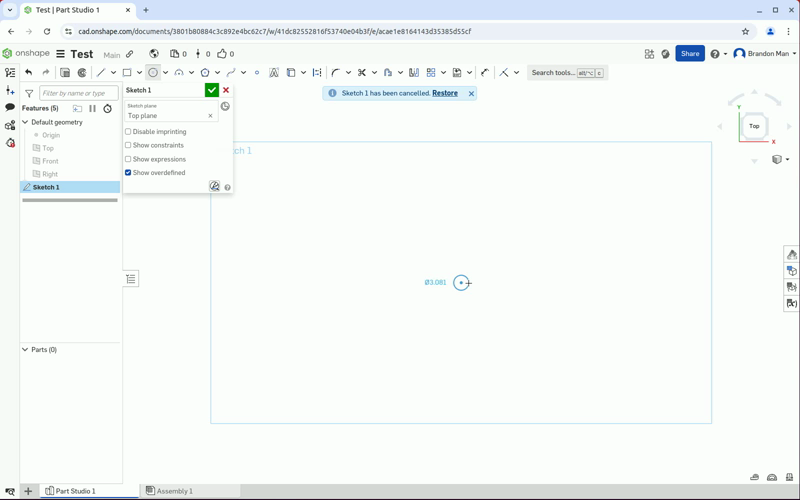
key(esc)
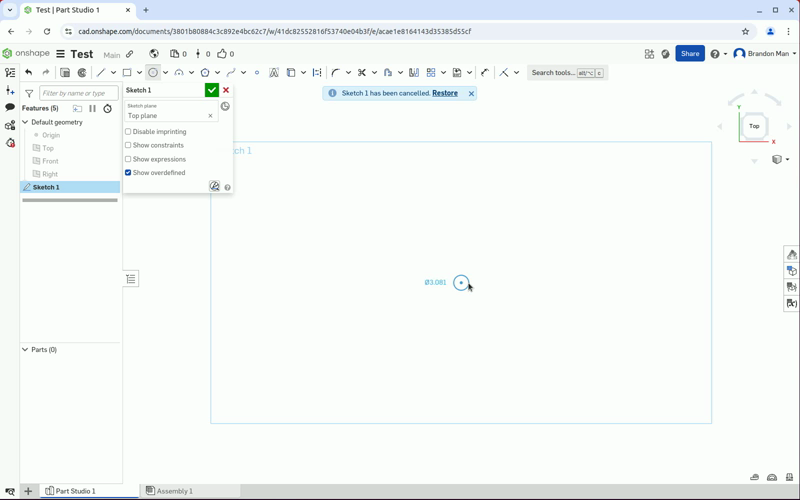
key(c)
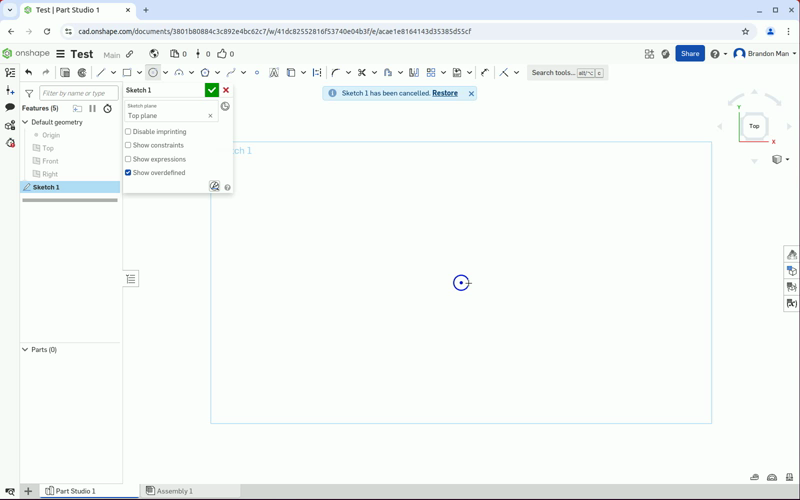
key_down(shift)
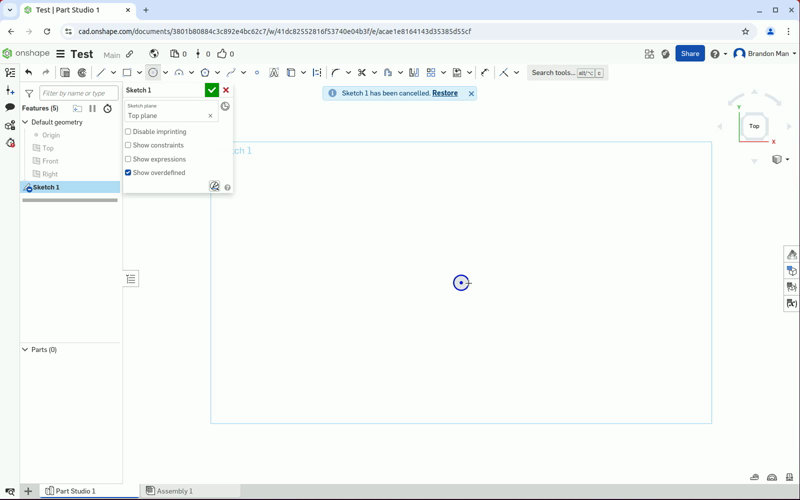
mouse_move(461, 282)
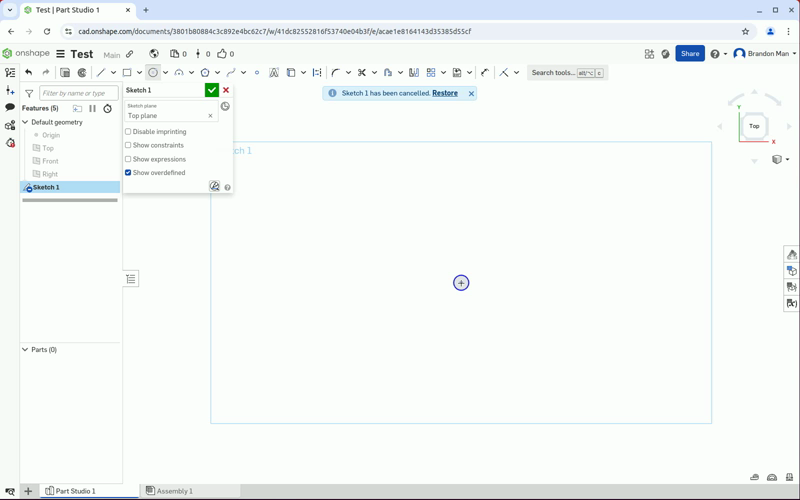
click(461, 282)
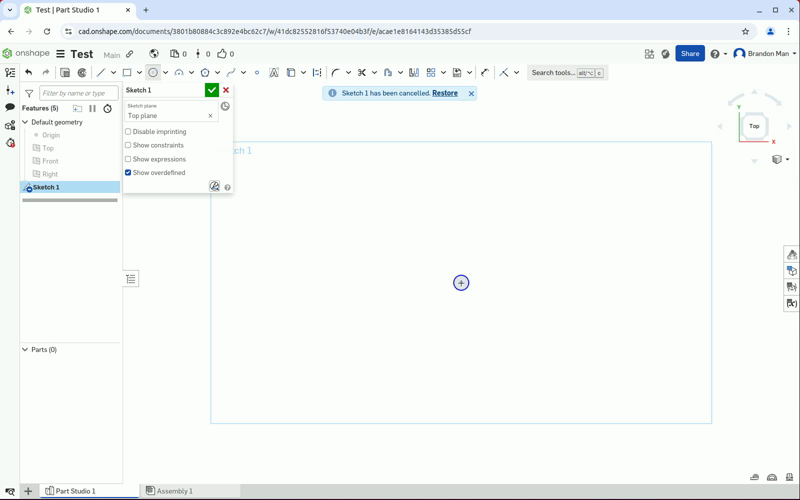
key_up(shift)
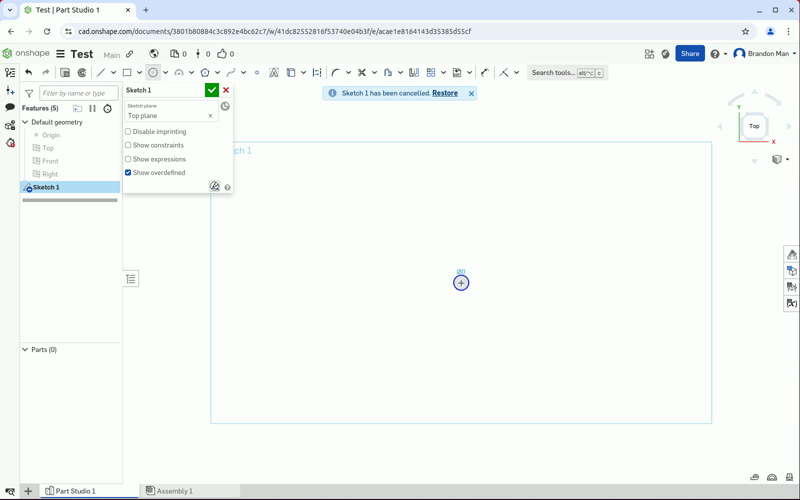
mouse_move(468, 282)
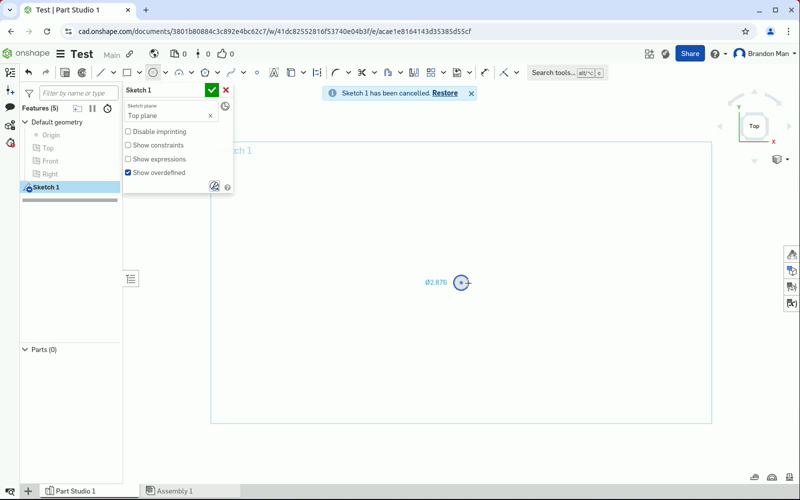
scroll(6)
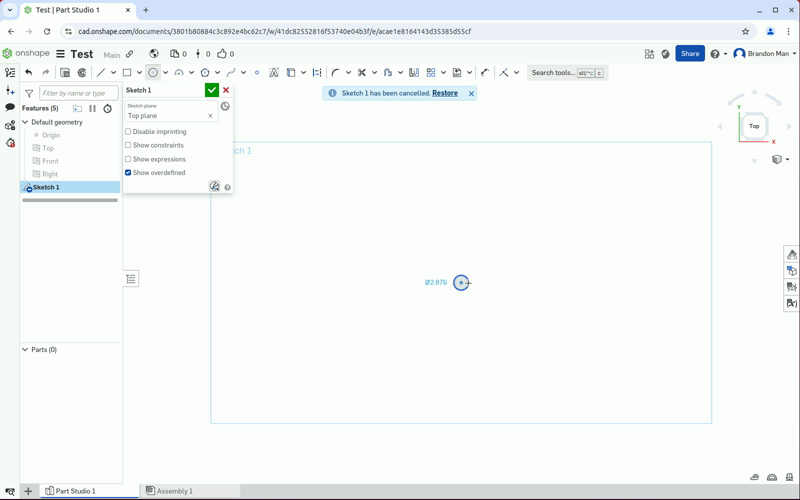
scroll(6)
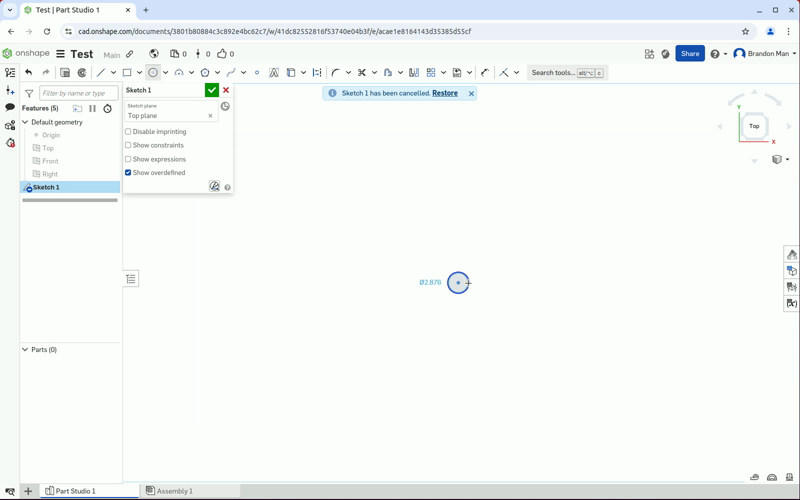
scroll(6)
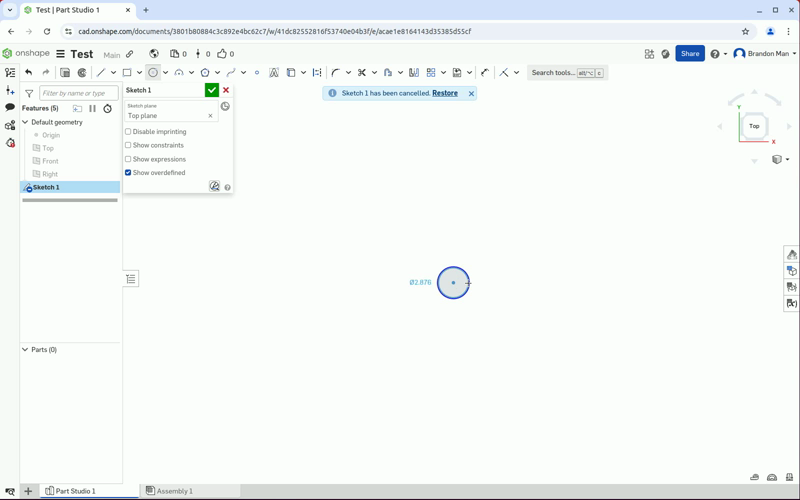
scroll(6)
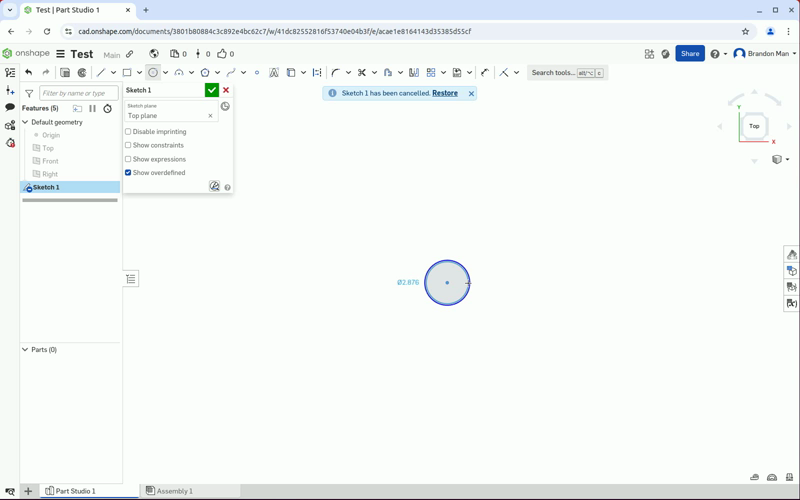
scroll(6)
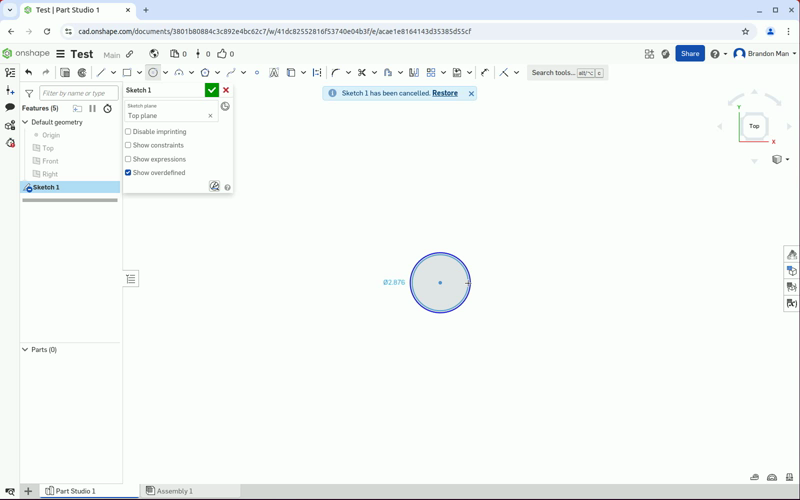
scroll(6)
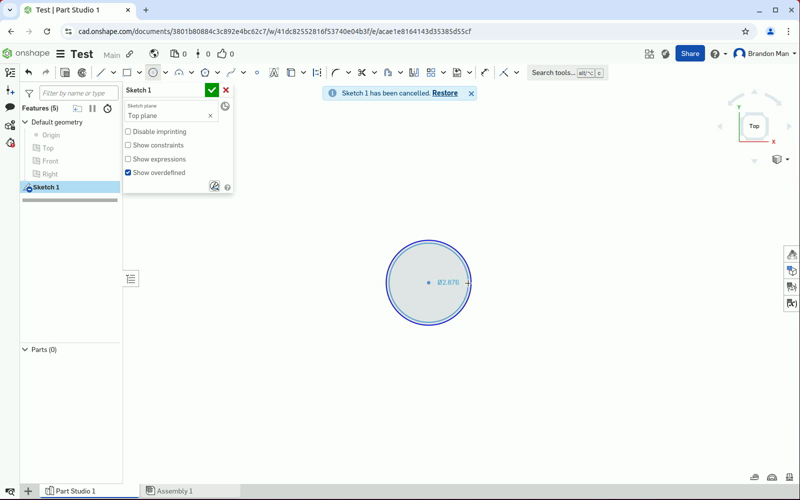
scroll(6)
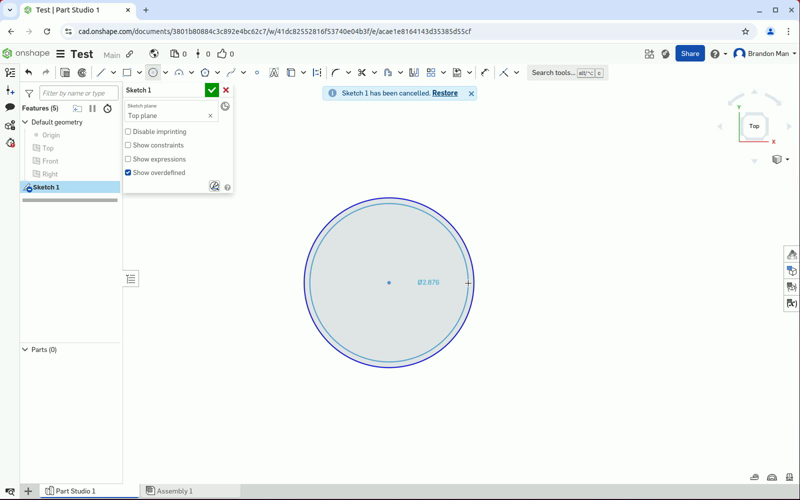
click(468, 282)
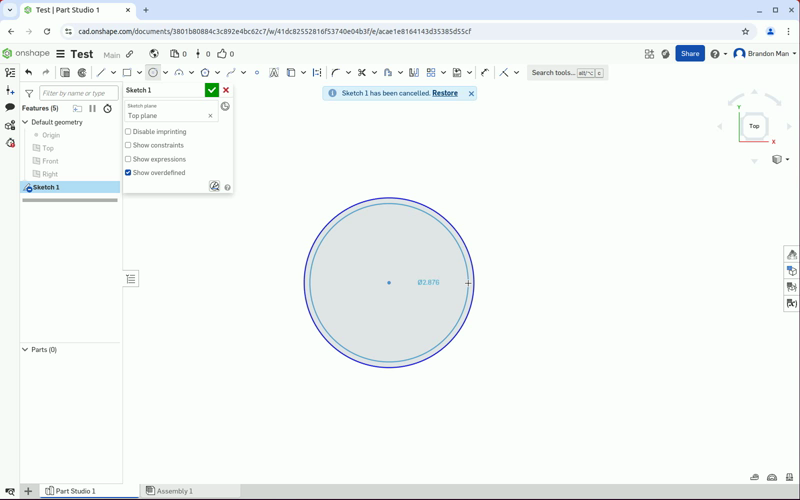
scroll(-6)
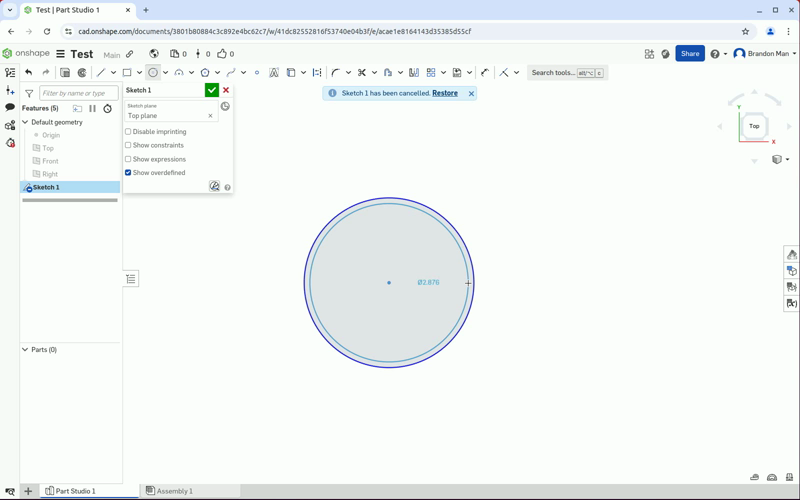
scroll(-6)
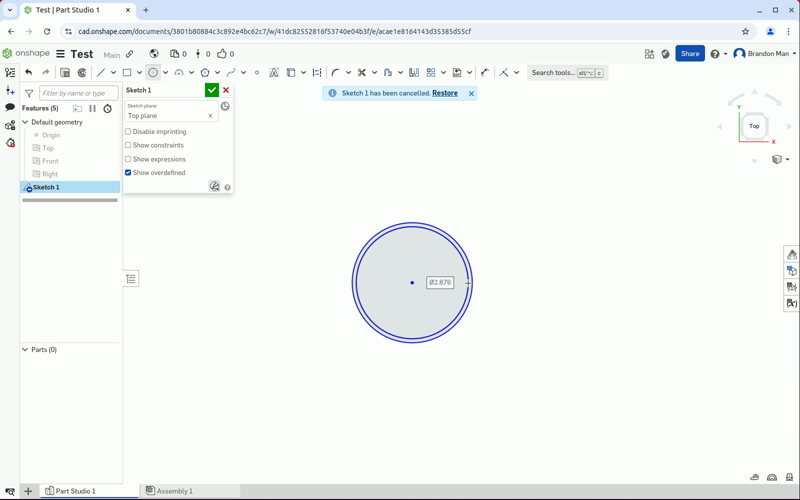
scroll(-6)
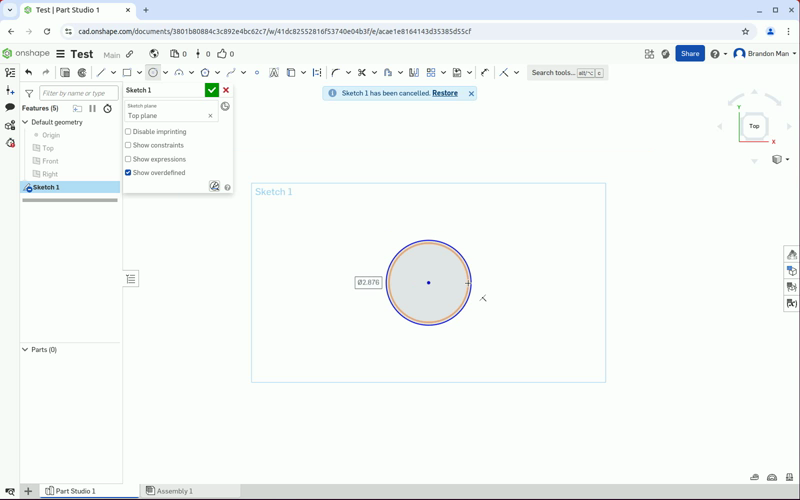
scroll(-6)
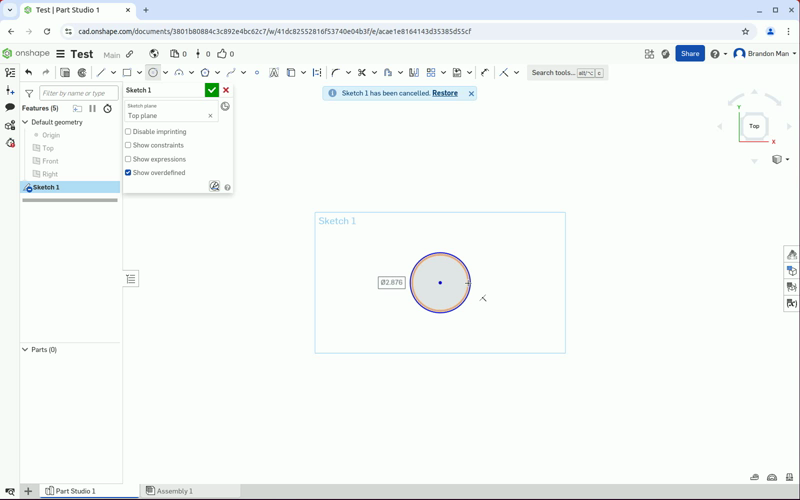
scroll(-6)
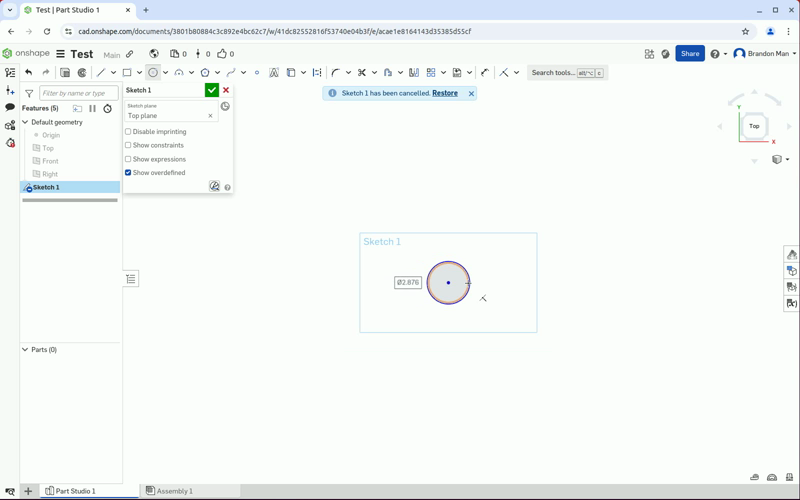
scroll(-6)
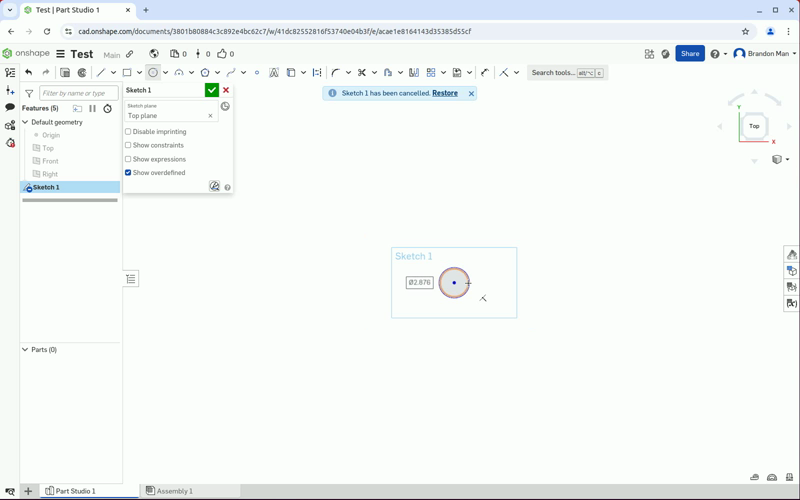
scroll(-6)
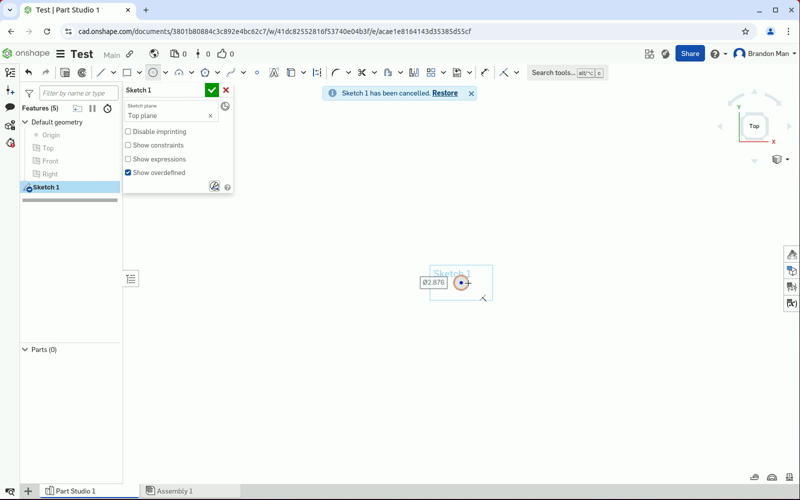
key(esc)
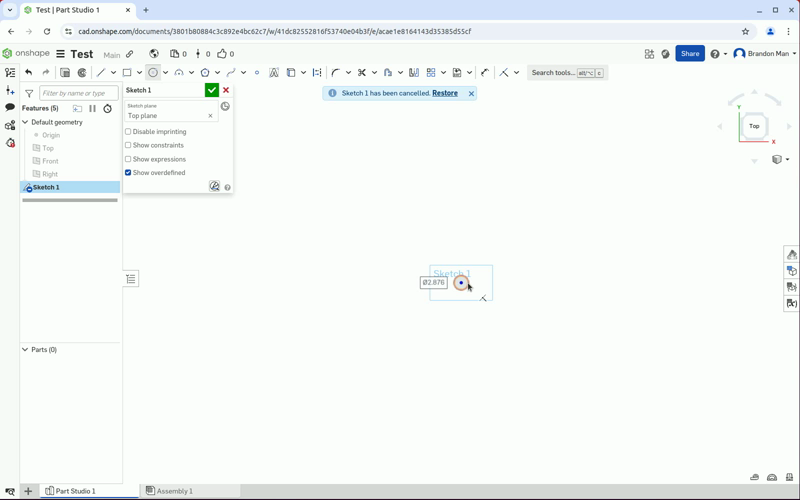
mouse_move(466, 288)
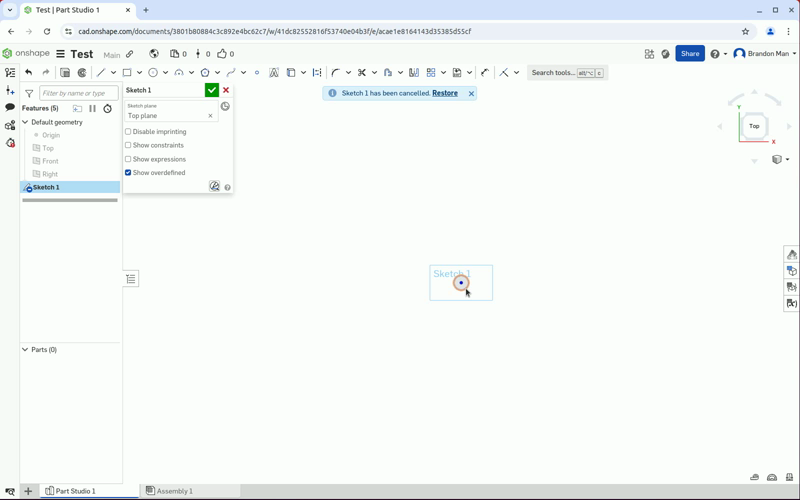
scroll(6)
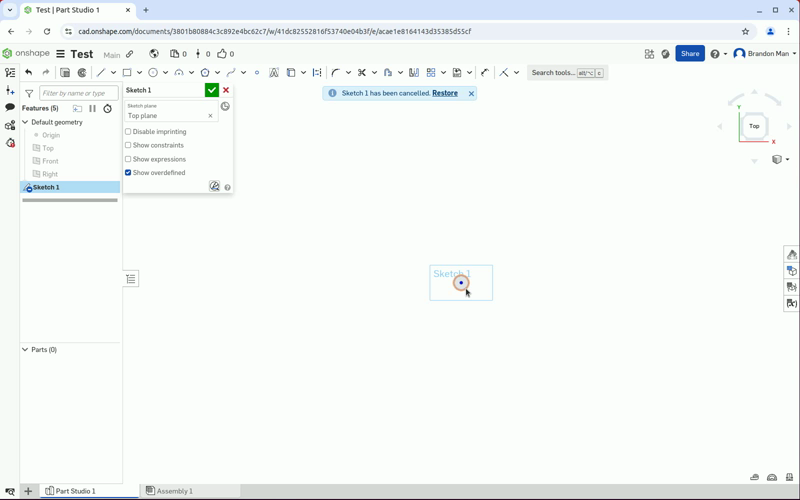
scroll(6)
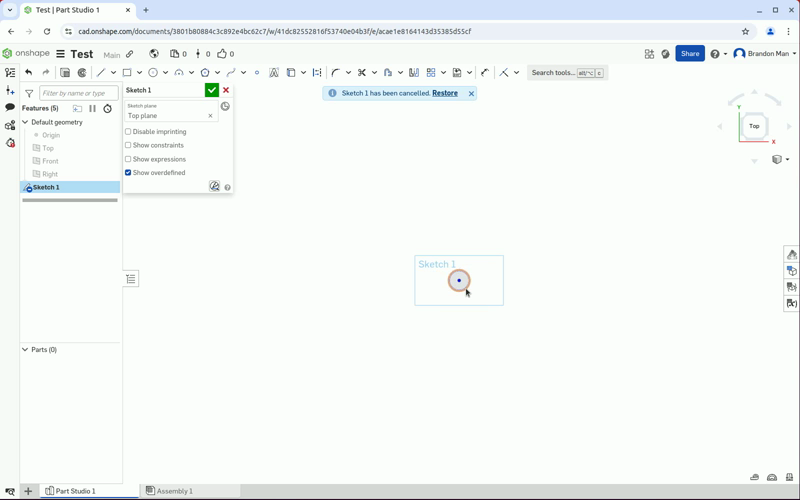
scroll(6)
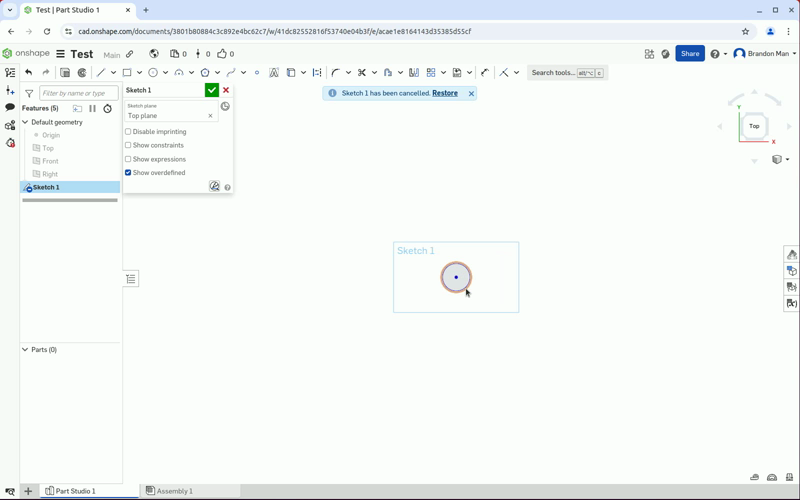
scroll(6)
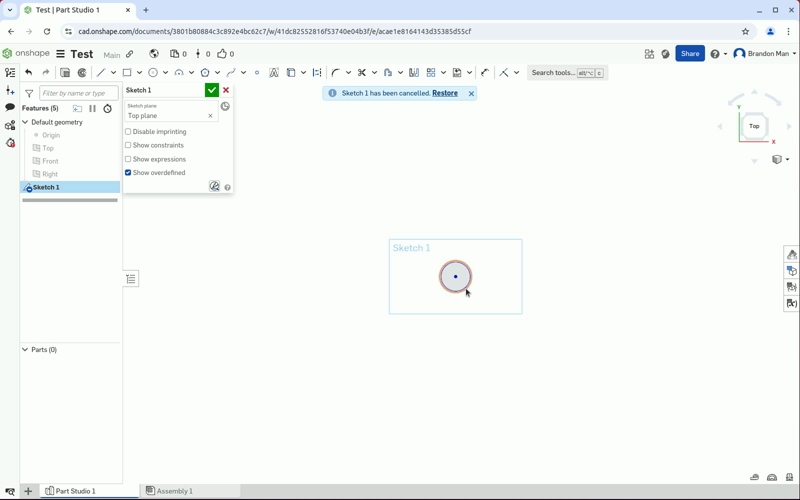
scroll(6)
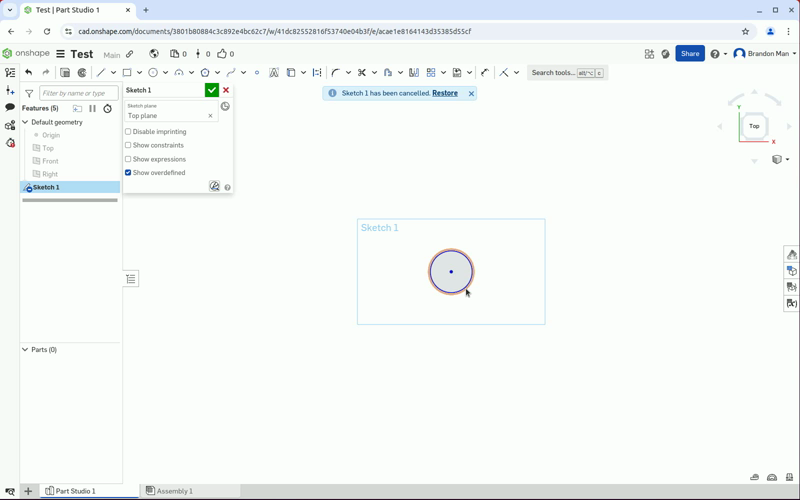
scroll(6)
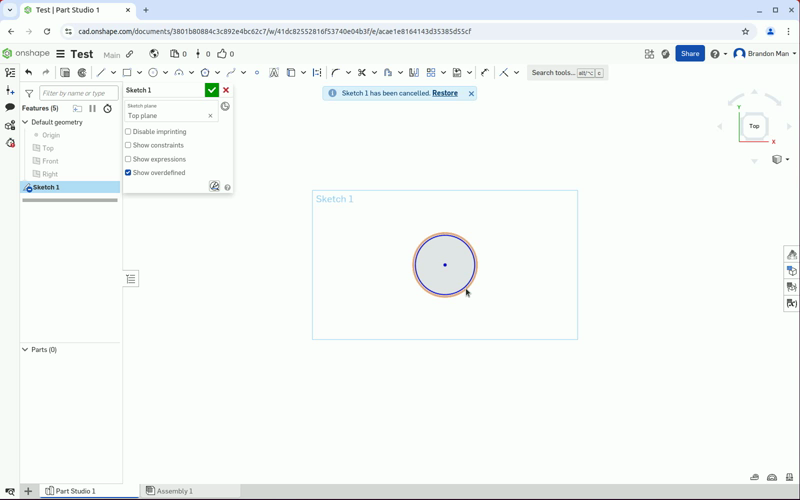
scroll(6)
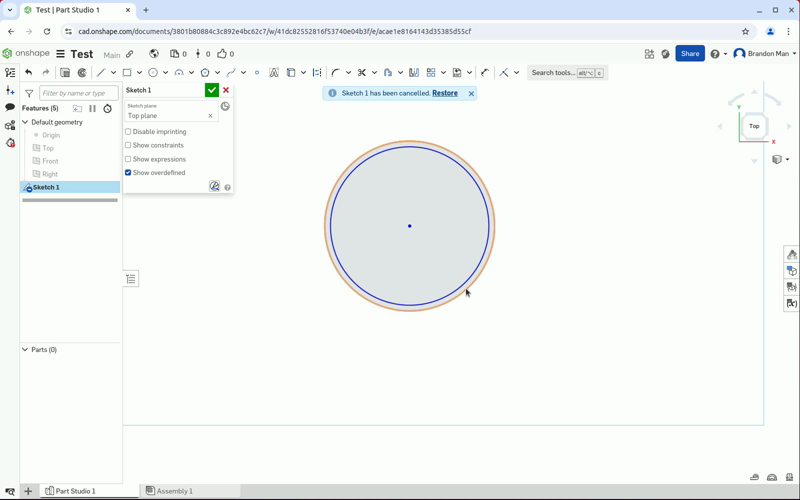
click(466, 288)
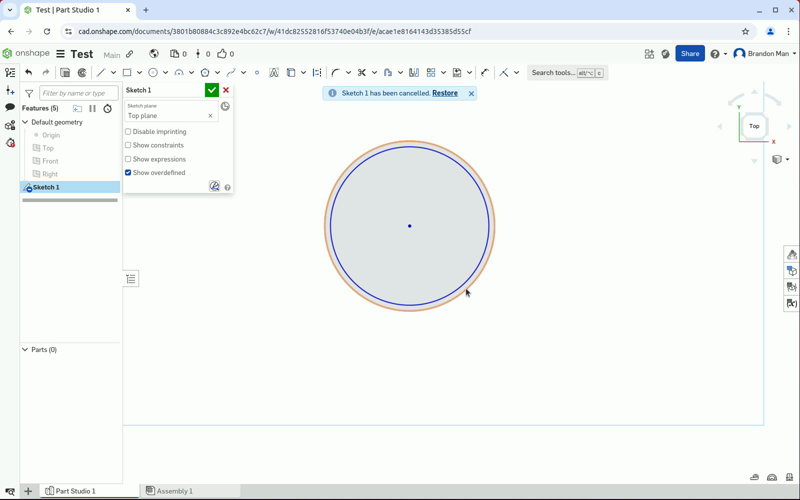
scroll(-6)
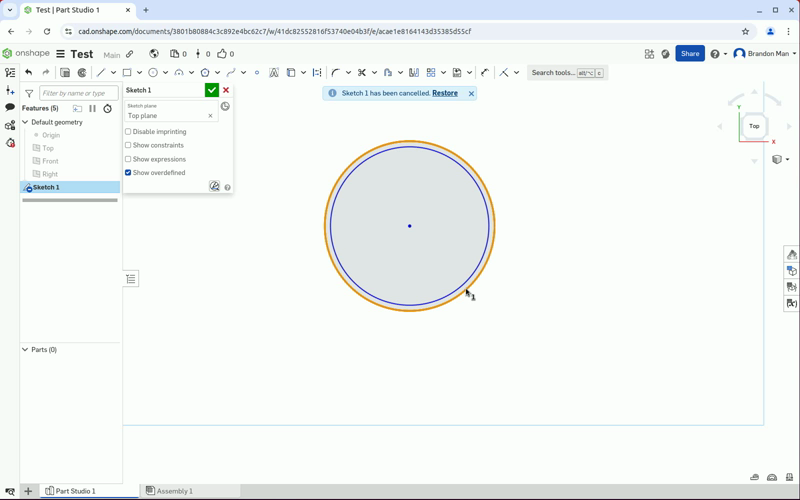
scroll(-6)
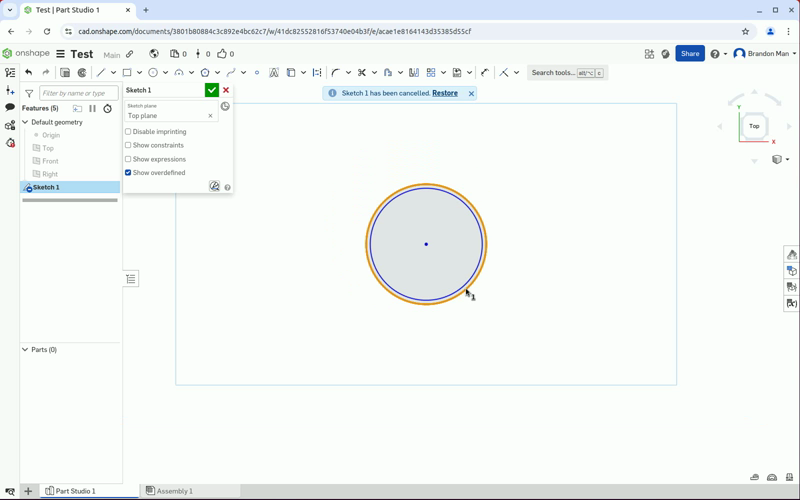
scroll(-6)
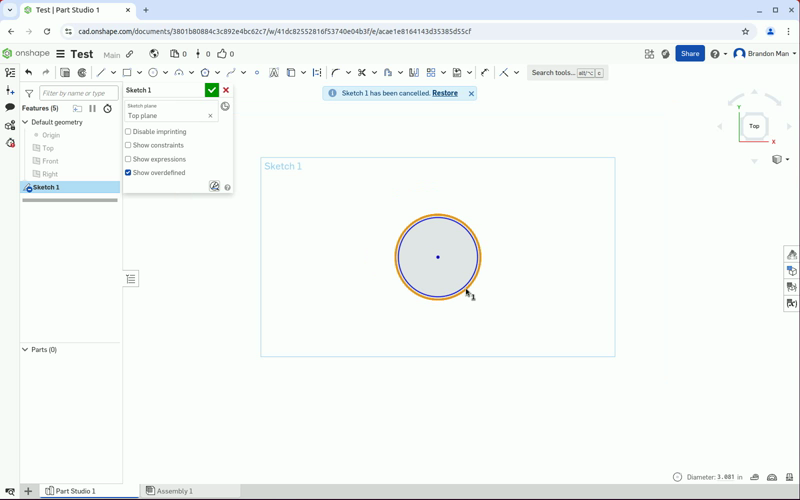
scroll(-6)
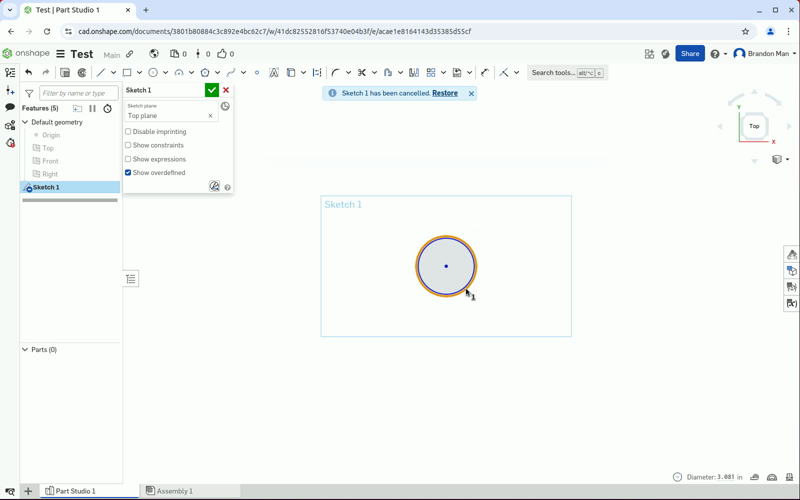
scroll(-6)
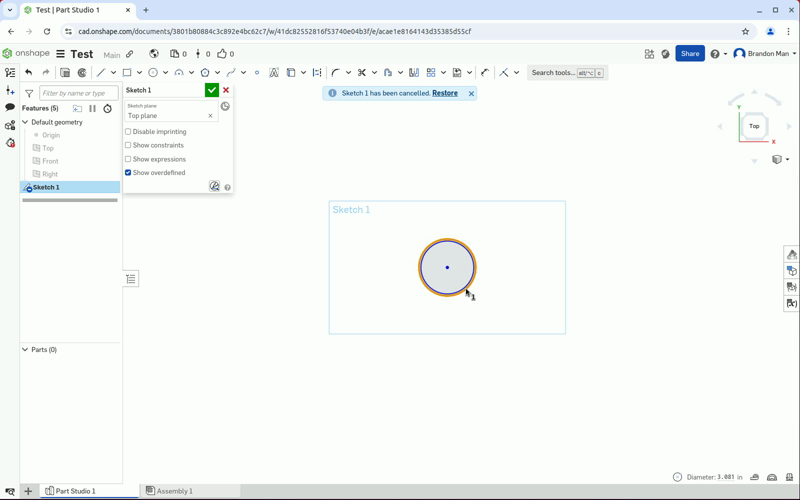
scroll(-6)
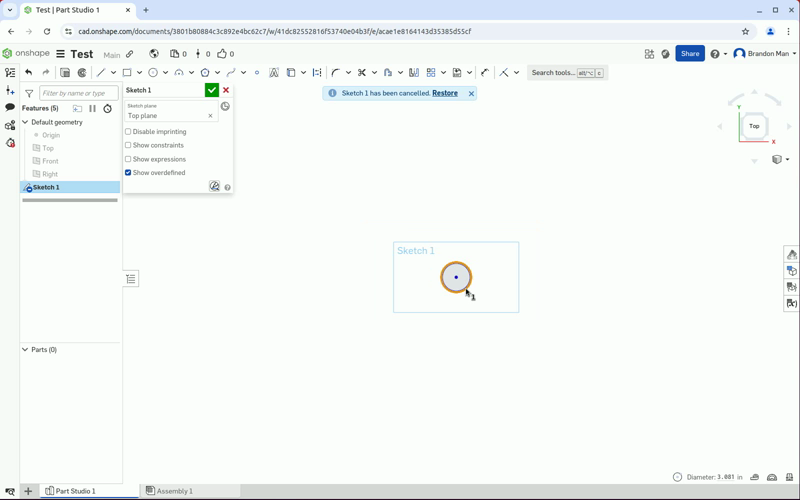
scroll(-6)
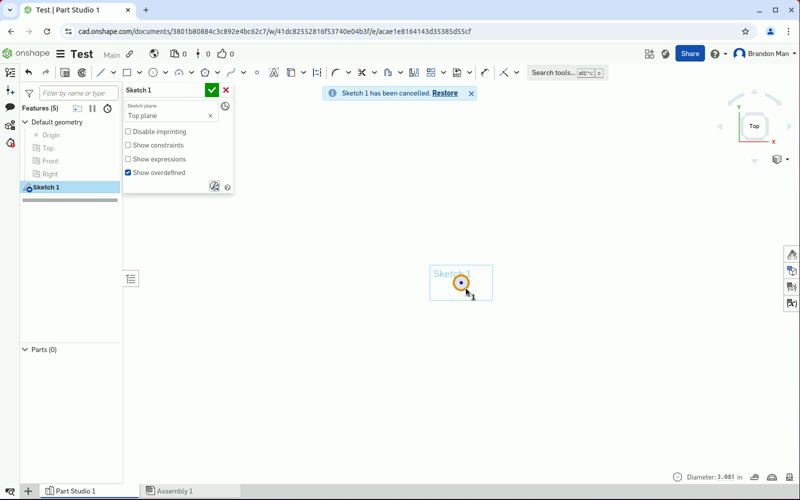
mouse_move(73, 352)
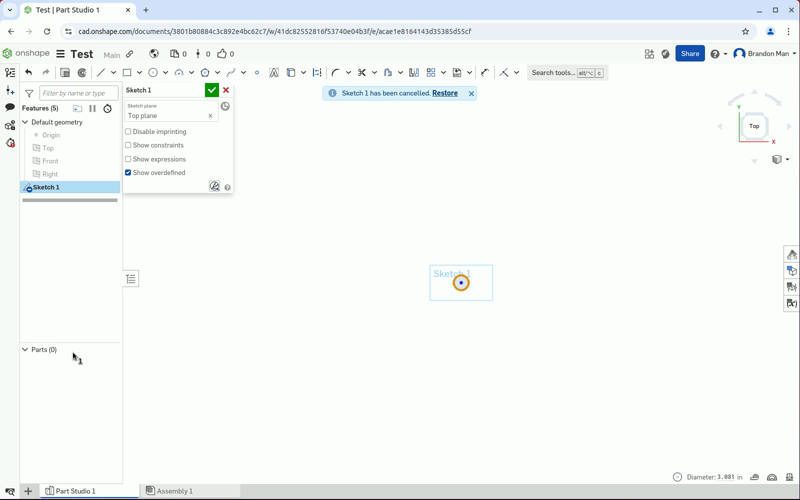
key(shift+y)
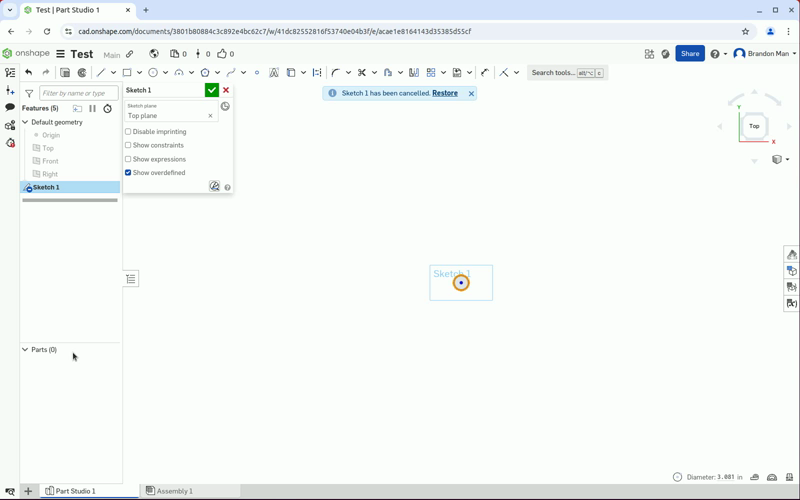
key(shift+e)
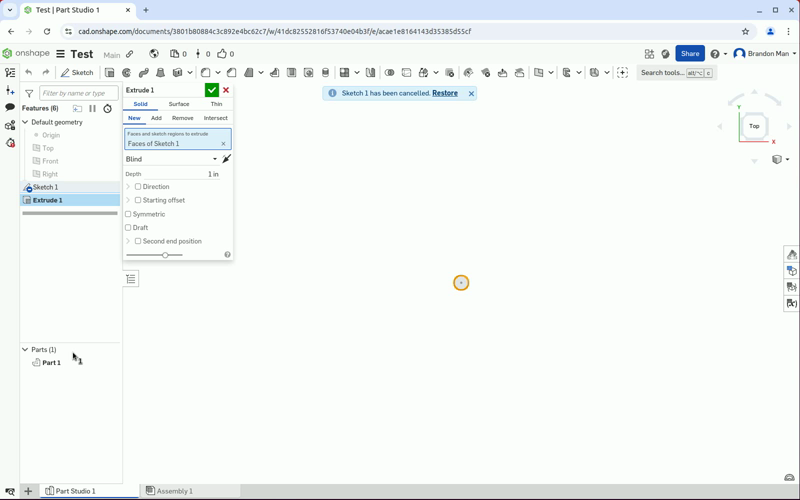
mouse_move(143, 106)
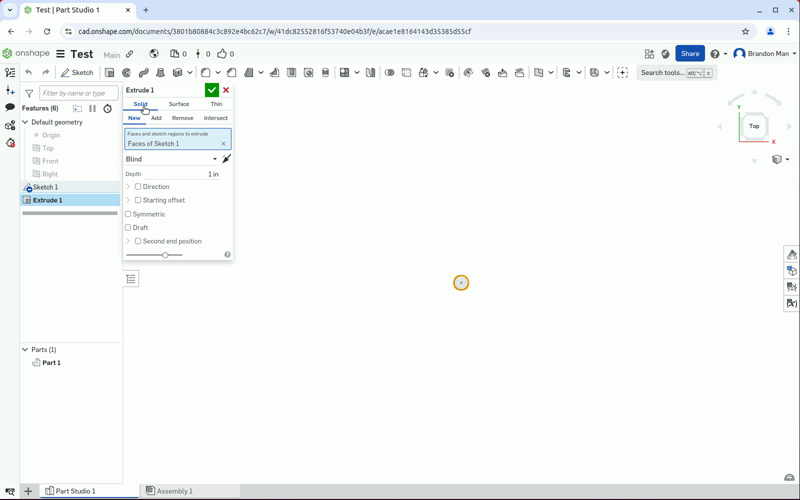
click(143, 106)
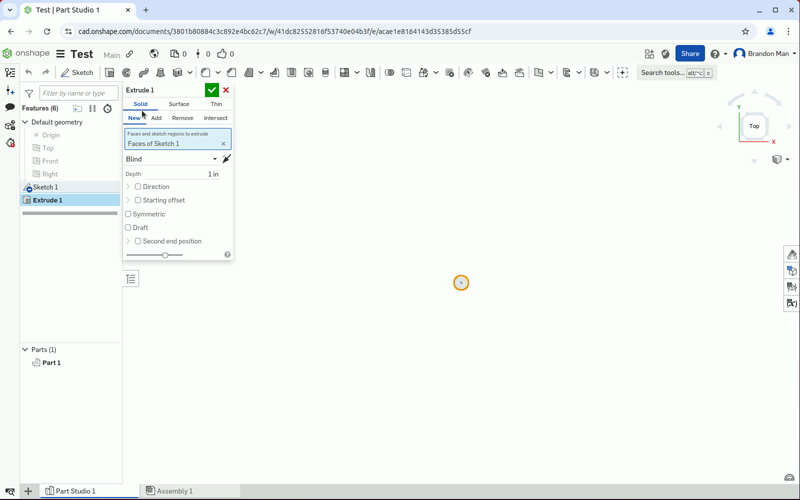
mouse_move(137, 120)
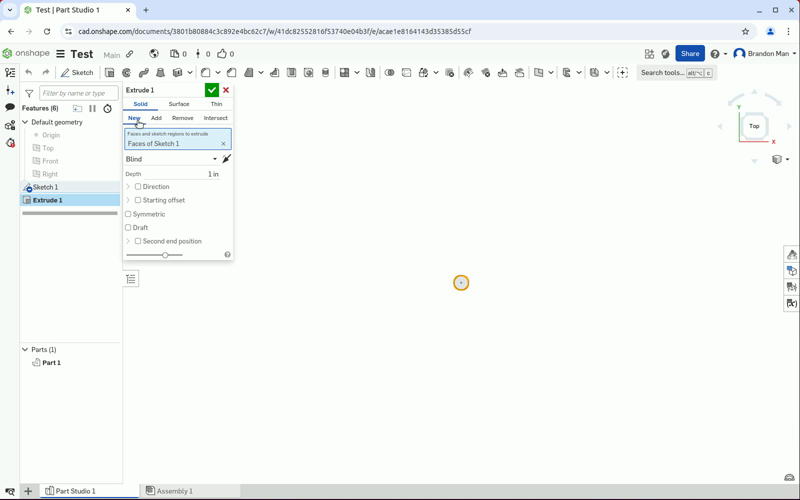
click(137, 120)
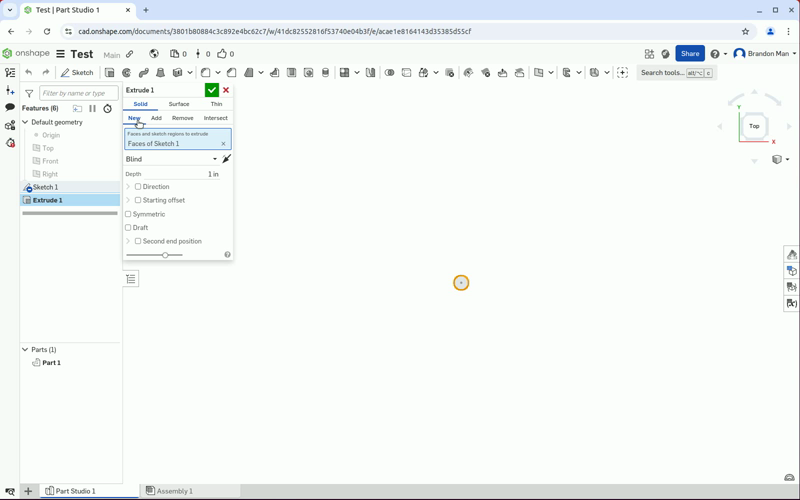
key(tab, 4)
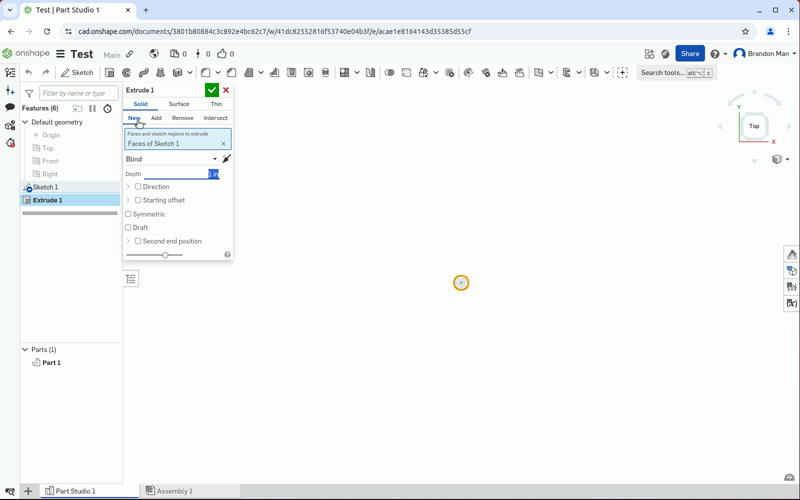
text(23.108)
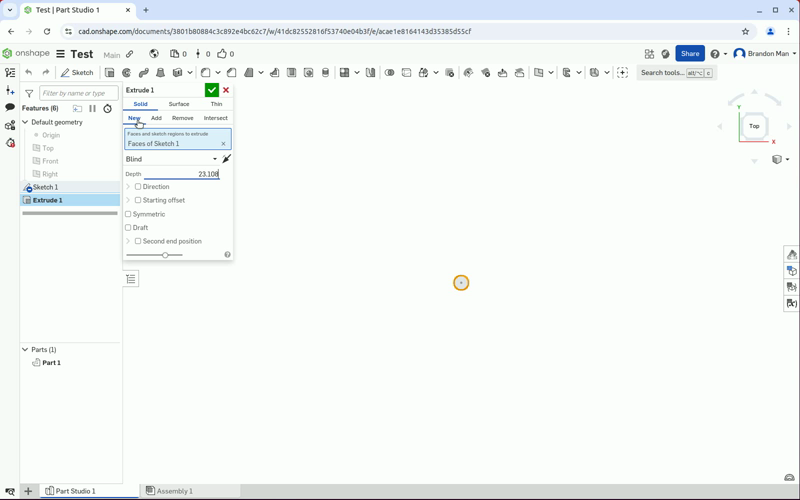
key(enter)
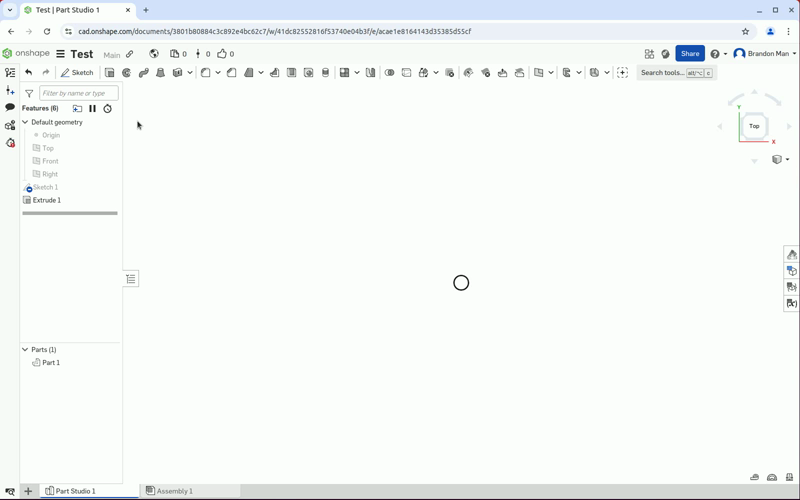
key(shift+h)
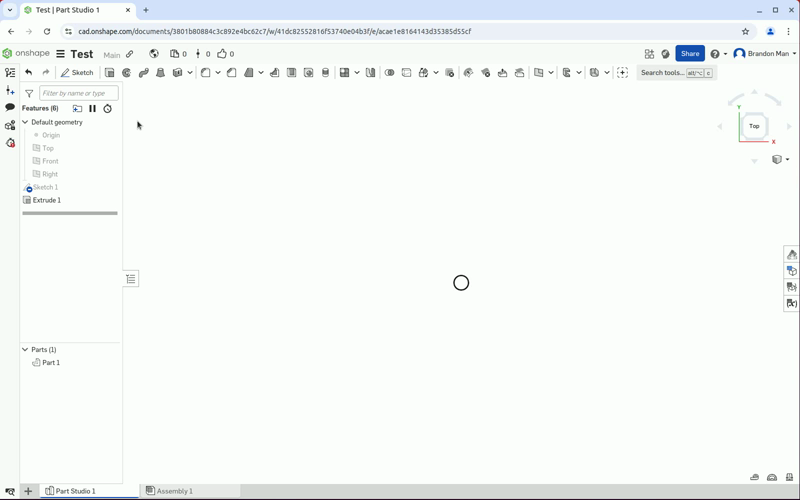
key(shift+h)
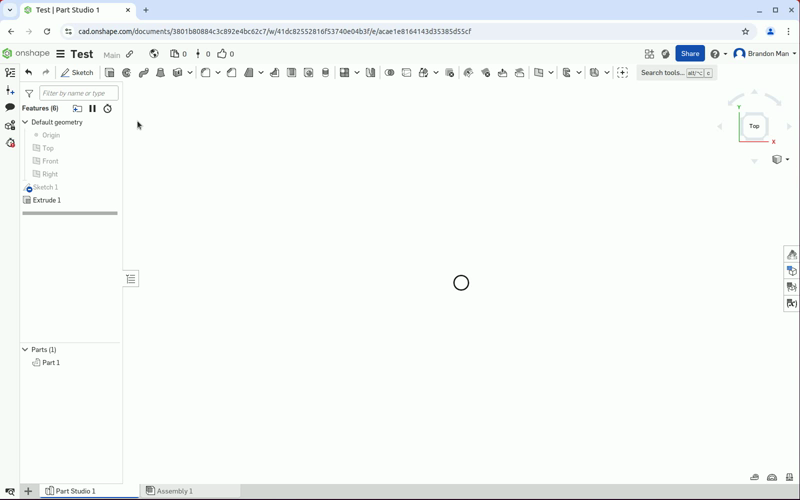
mouse_move(73, 189)
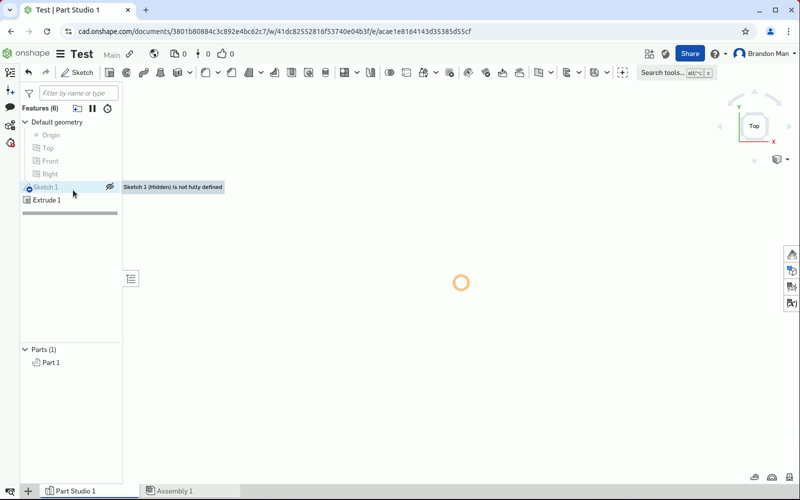
click(73, 189)
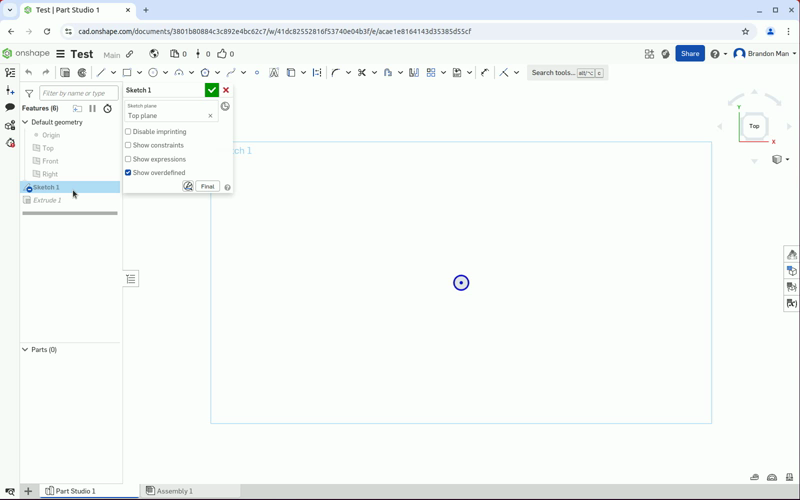
mouse_move(229, 92)
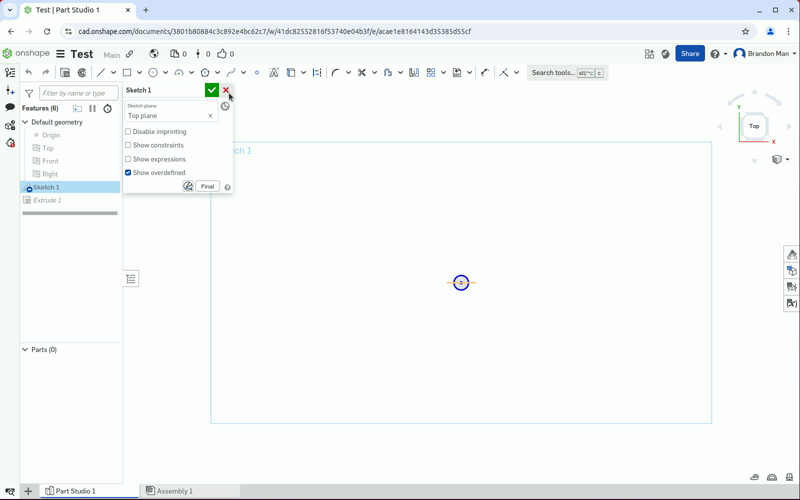
click(229, 92)
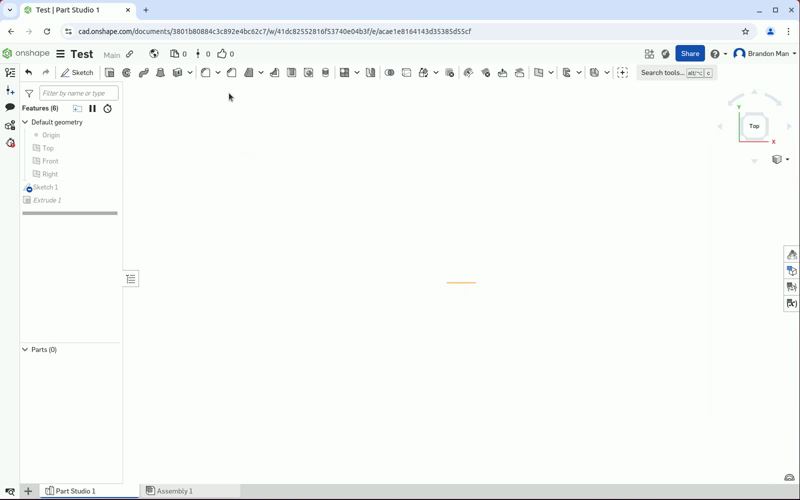
mouse_move(73, 352)
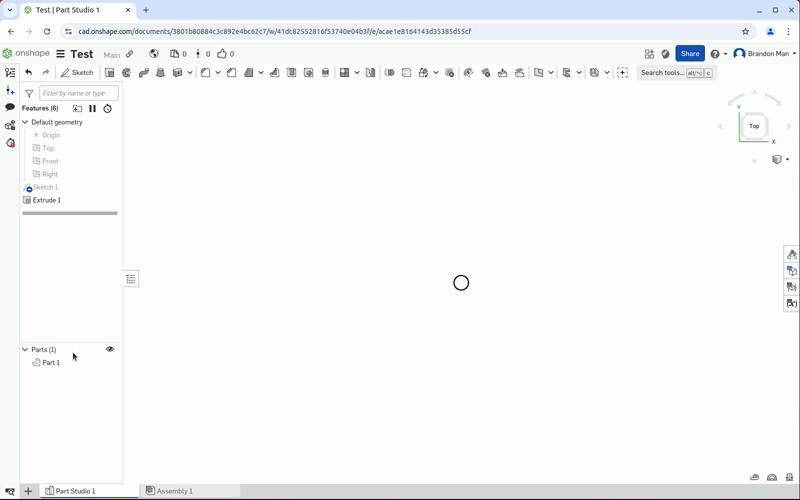
key(y)
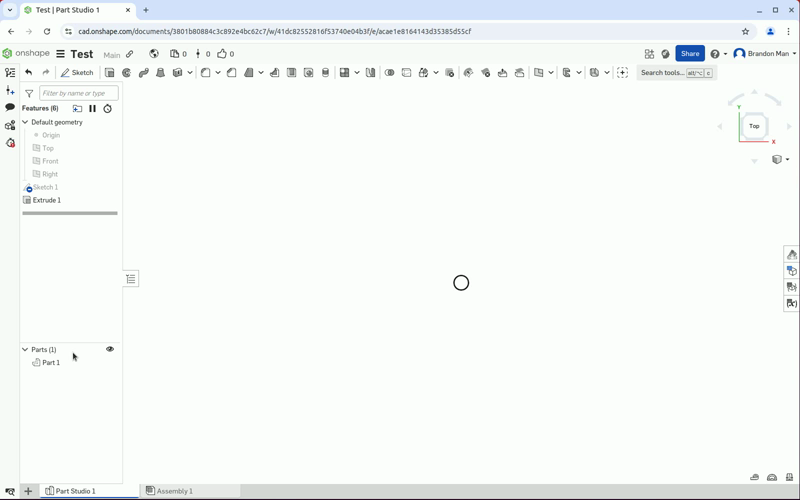
key(shift+p)
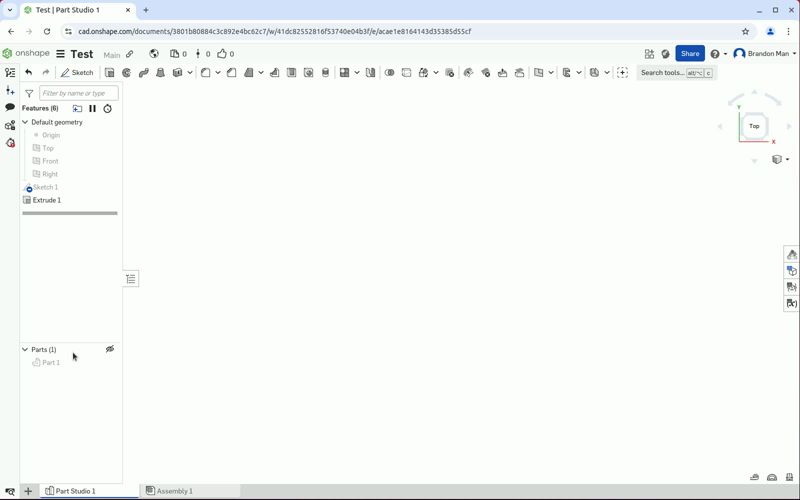
key(space)
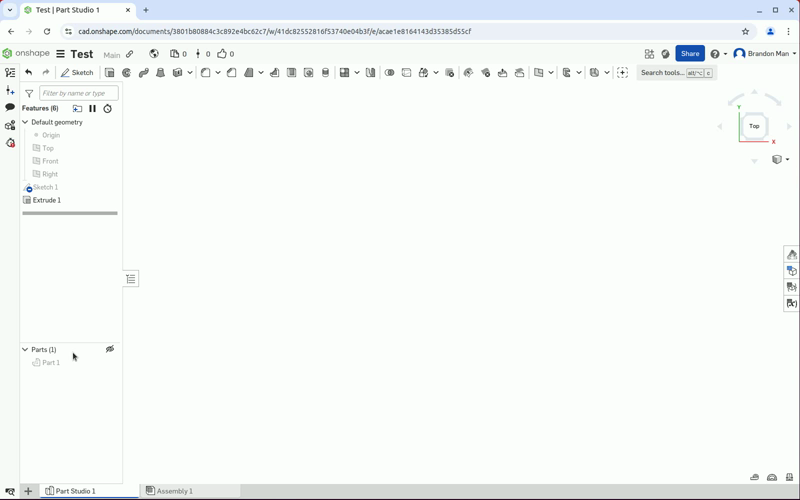
key_down(shift)
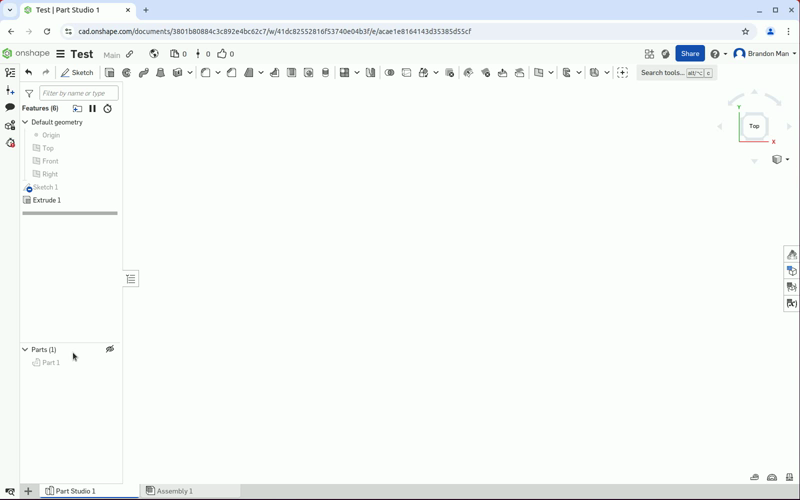
key(up)
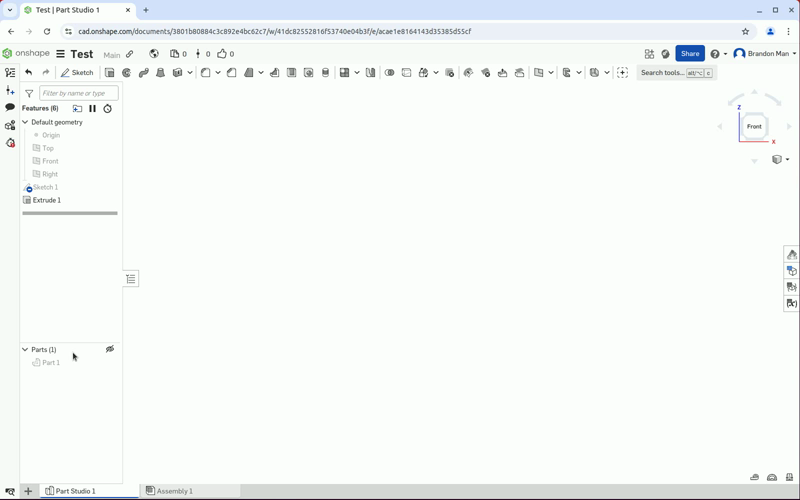
key_up(shift)
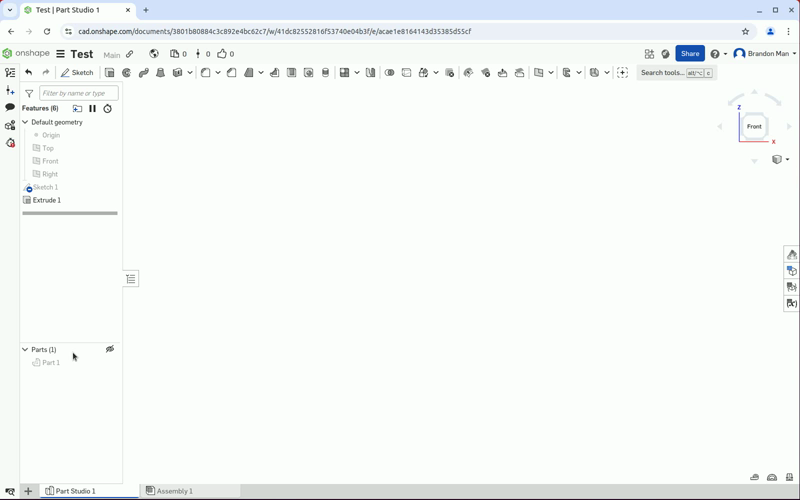
key(space)
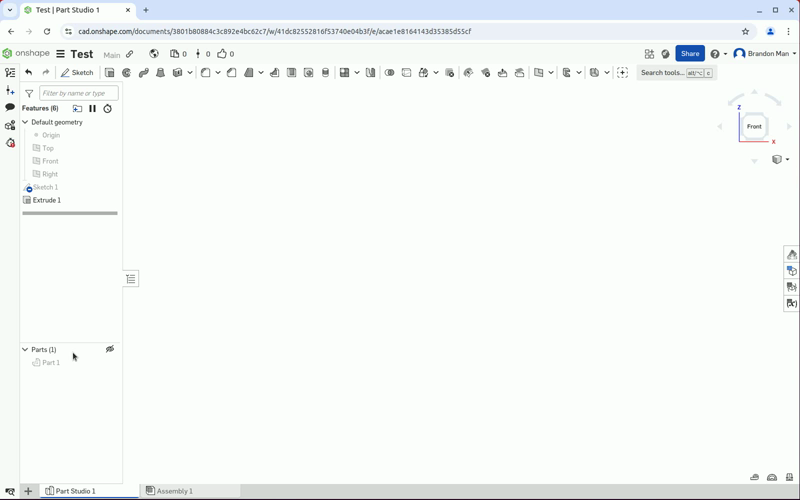
key_down(shift)
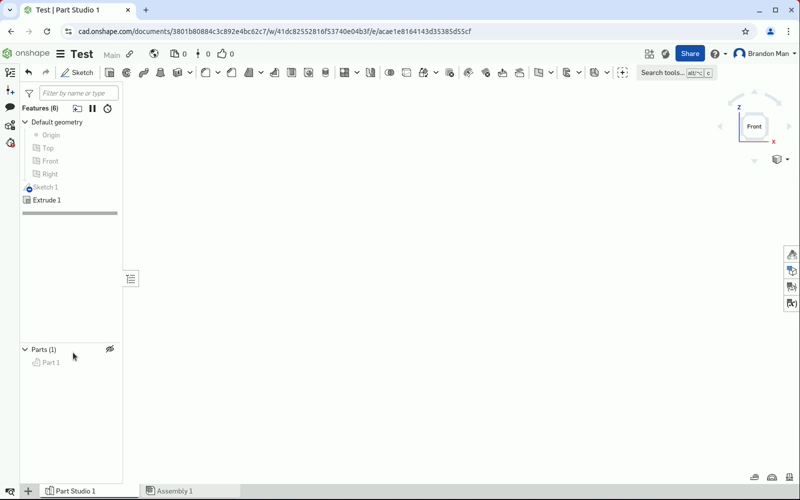
key(left)
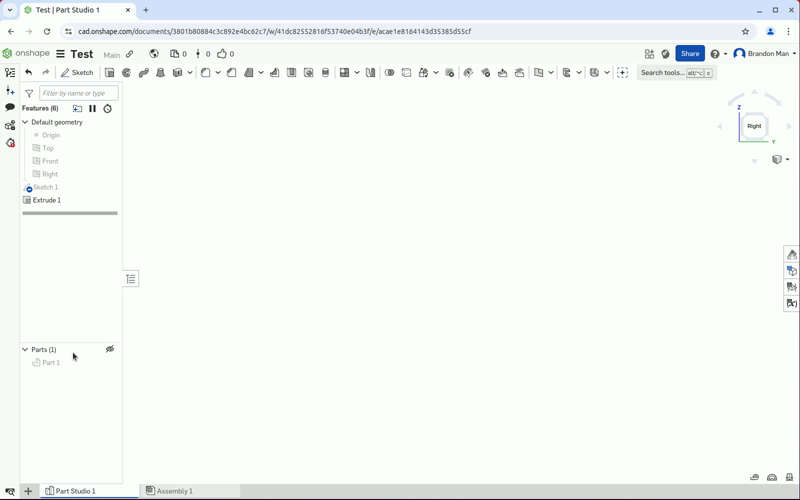
key_up(shift)
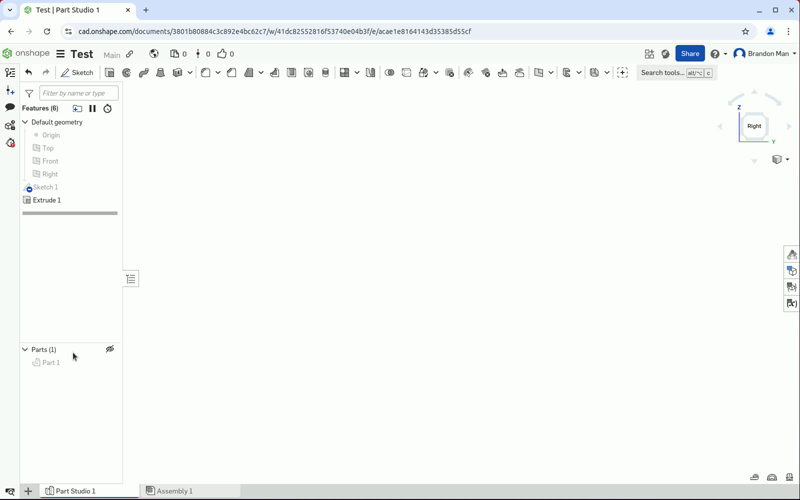
mouse_move(73, 352)
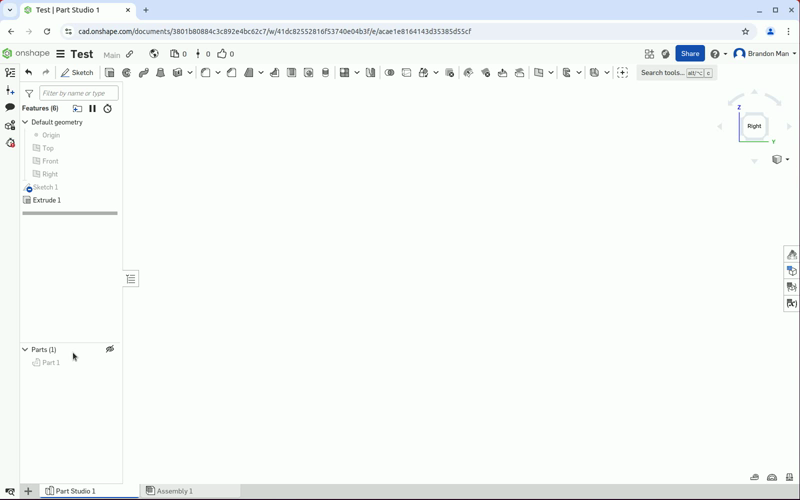
key(shift+y)
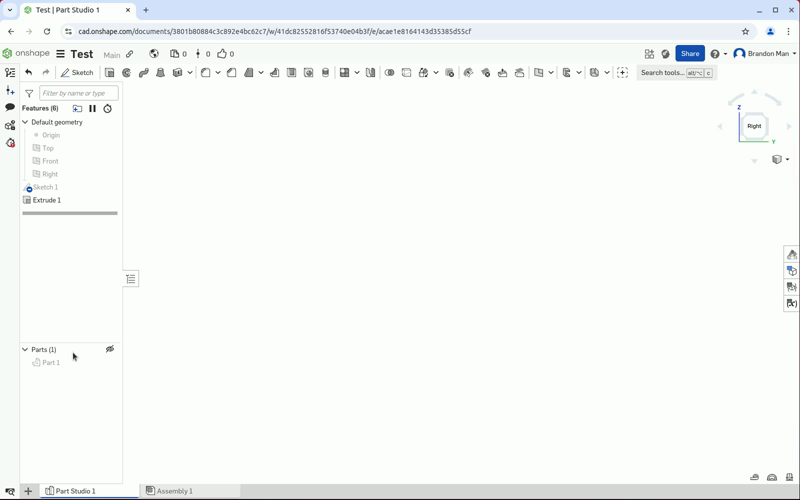
key(shift+s)
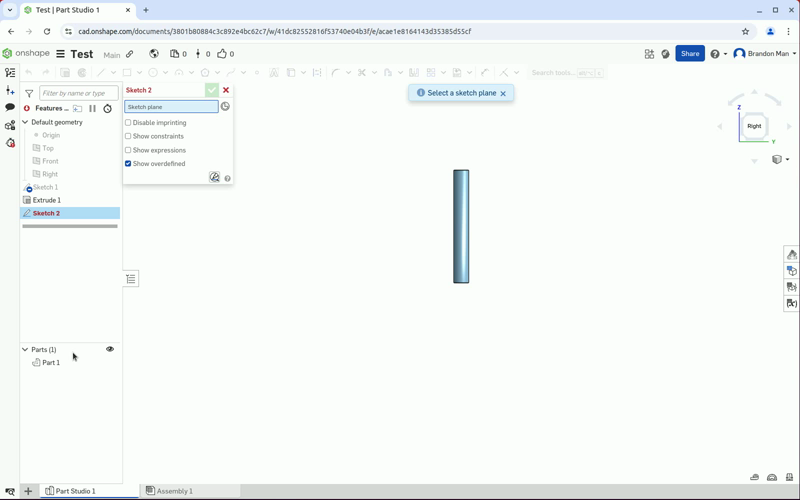
mouse_move(73, 176)
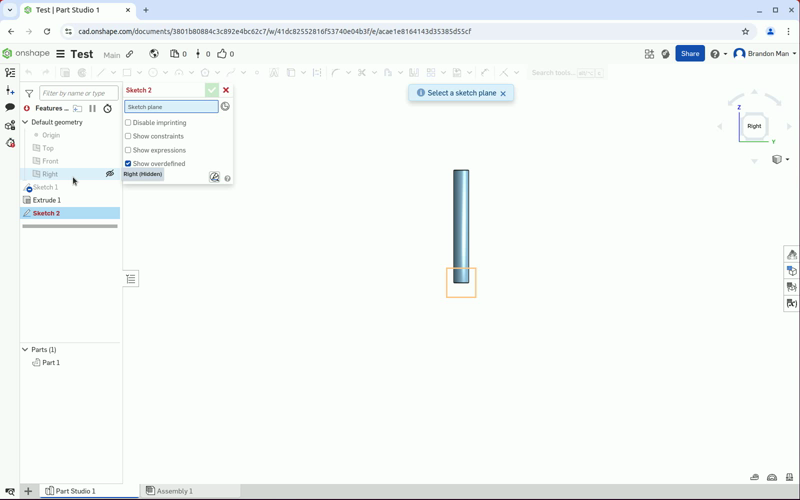
click(73, 176)
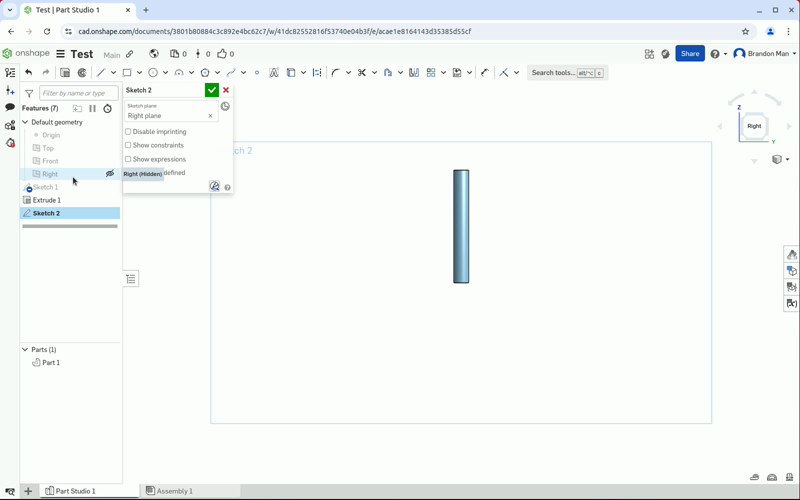
mouse_move(73, 352)
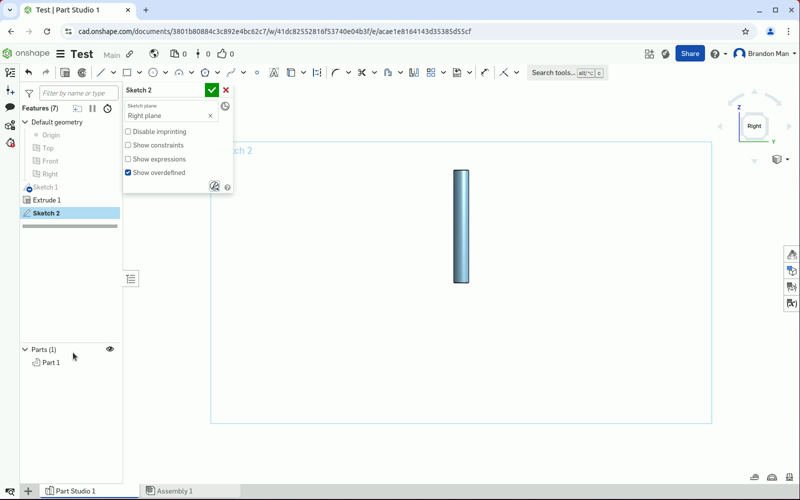
key(y)
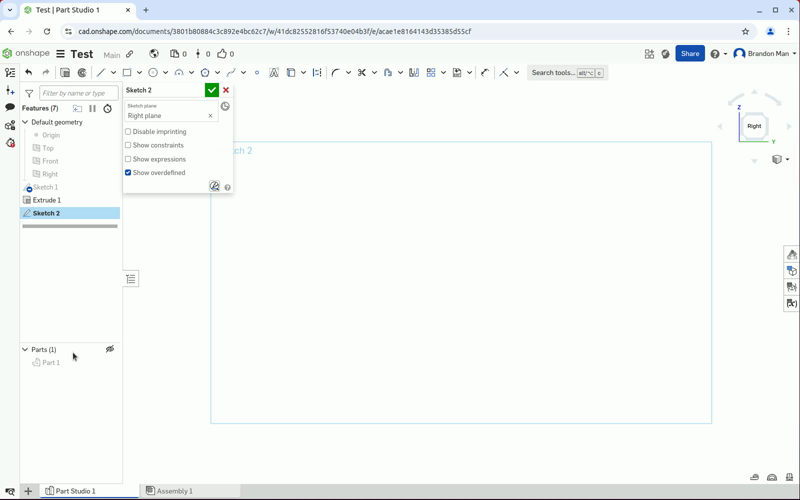
key(l)
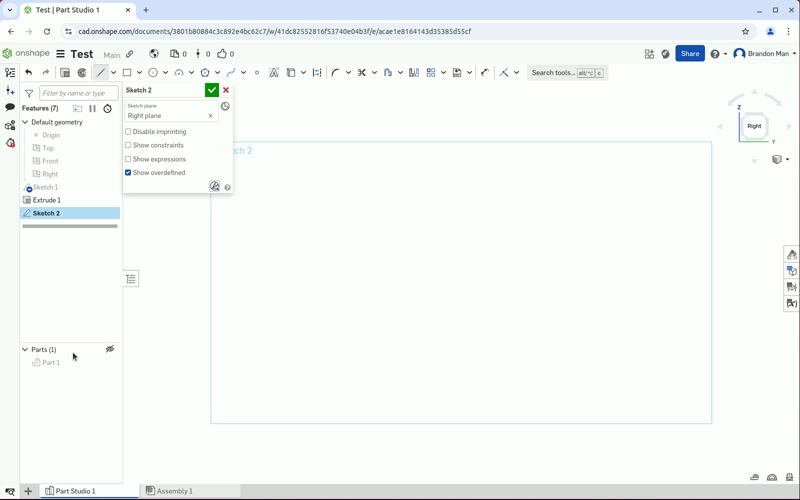
key_down(shift)
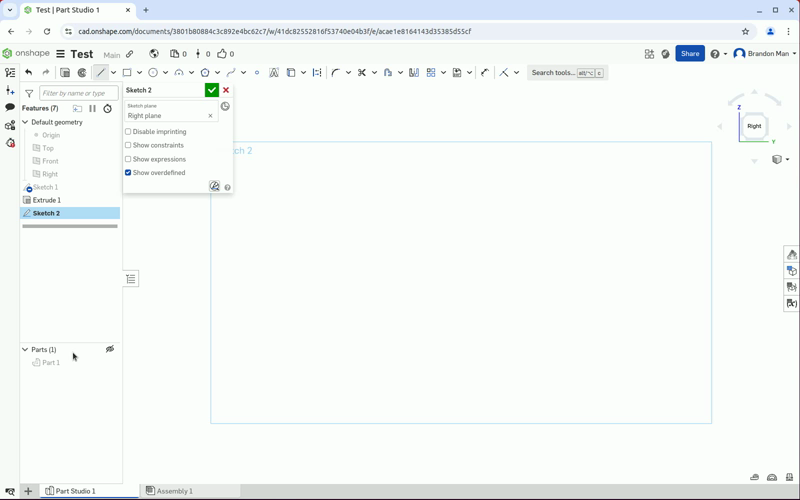
mouse_move(460, 282)
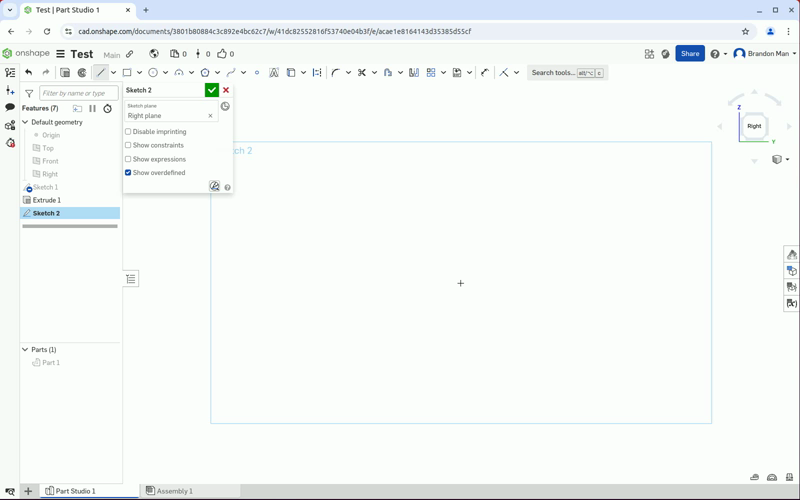
click(460, 282)
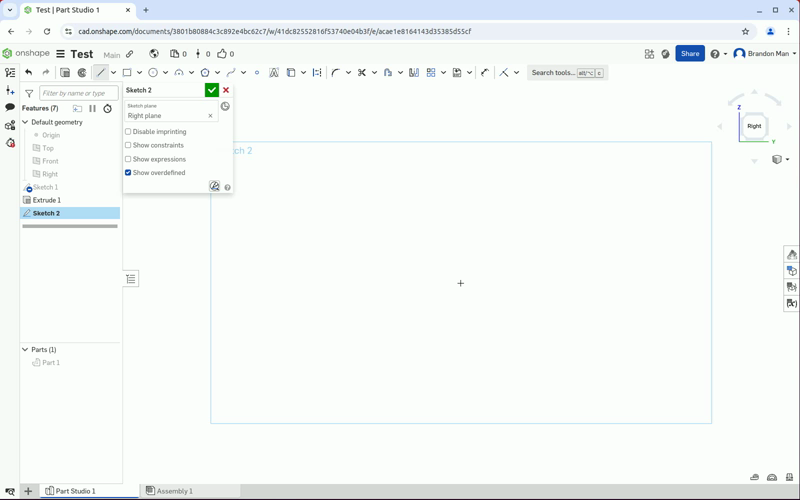
key_up(shift)
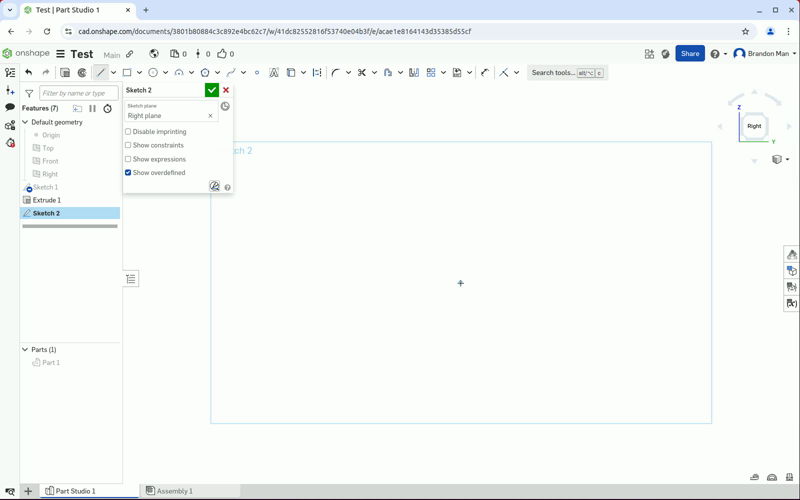
key_down(shift)
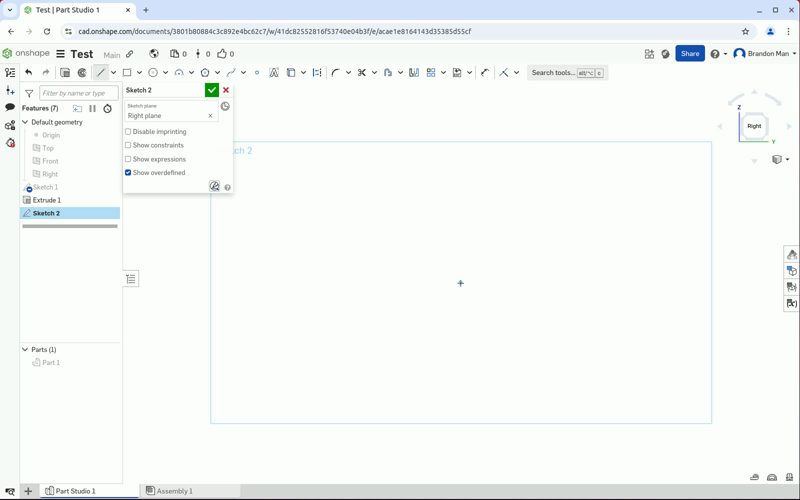
mouse_move(490, 282)
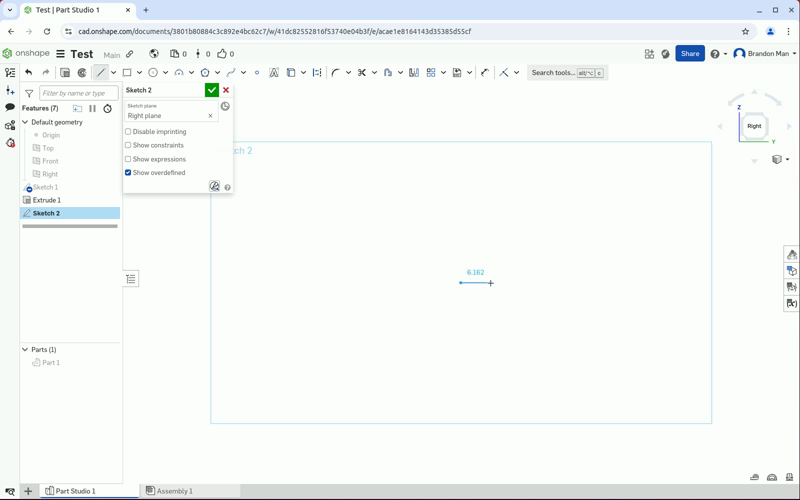
mouse_move(463, 282)
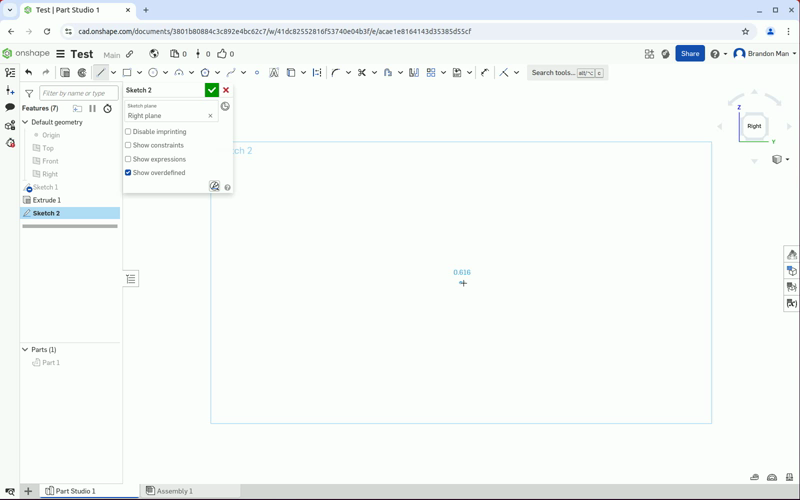
scroll(6)
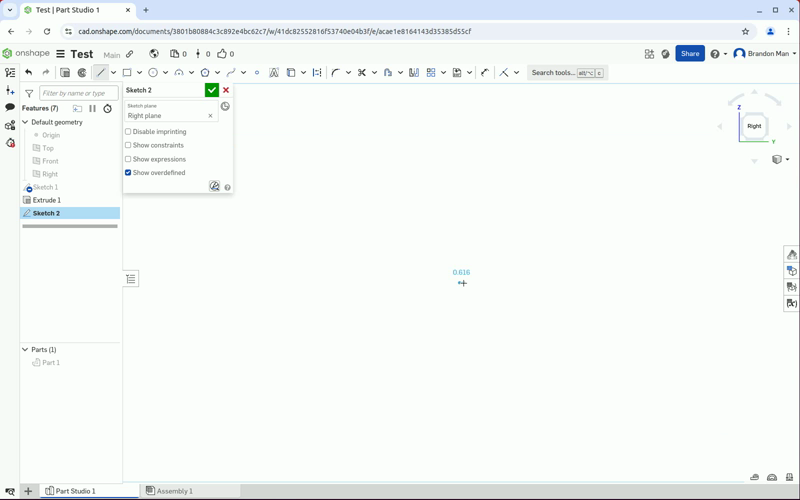
scroll(6)
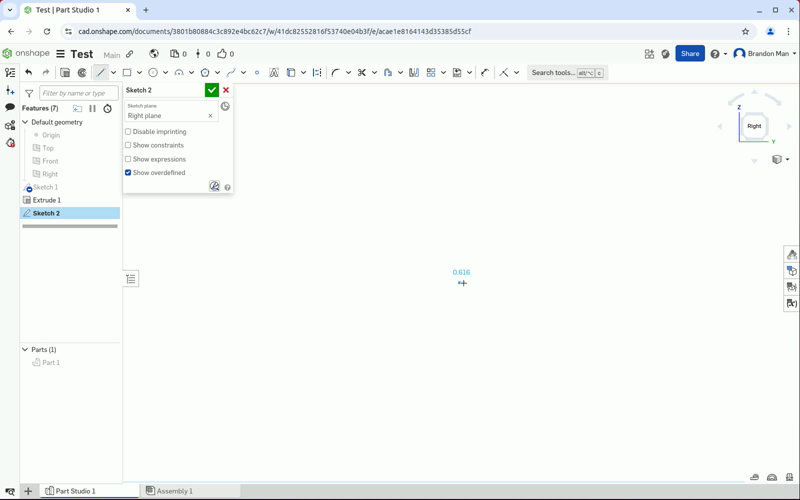
scroll(6)
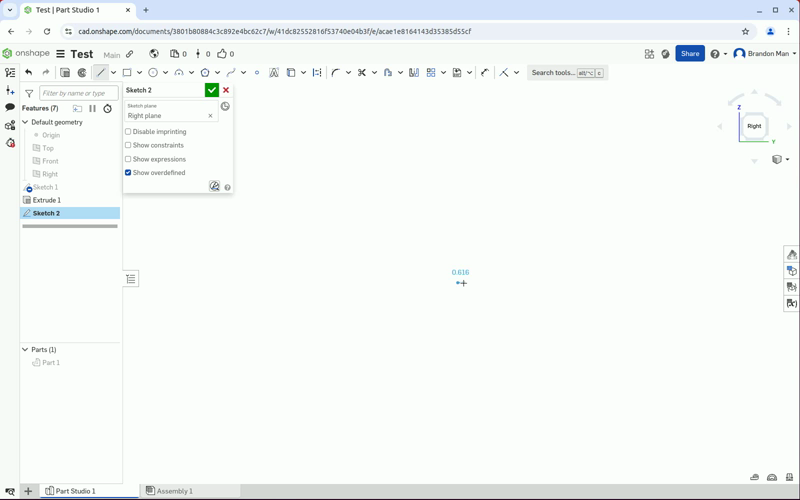
scroll(6)
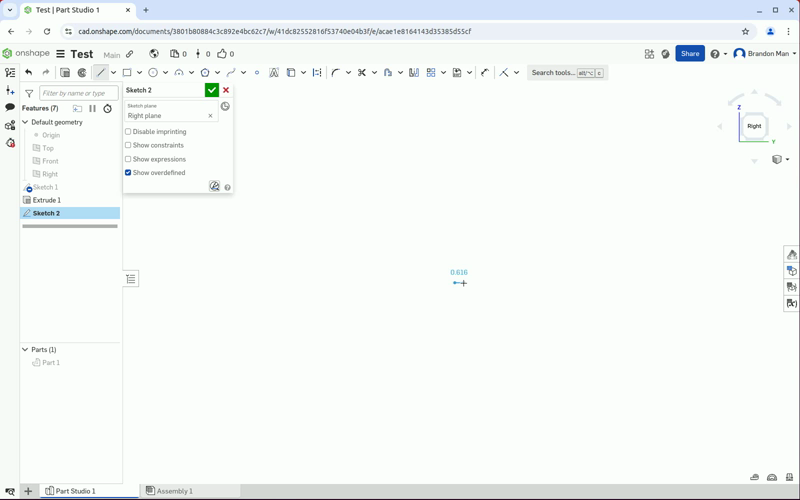
scroll(6)
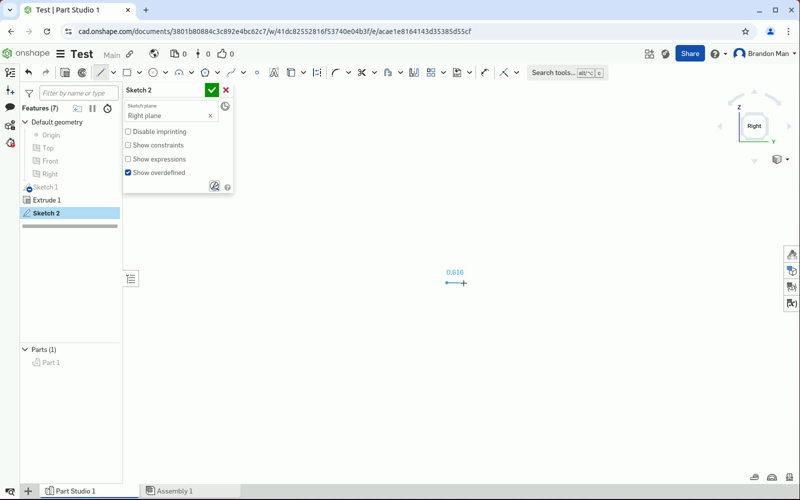
scroll(6)
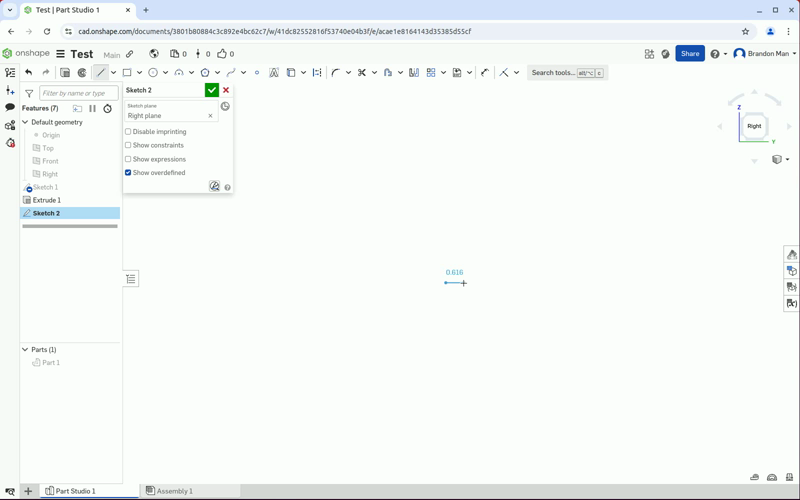
scroll(6)
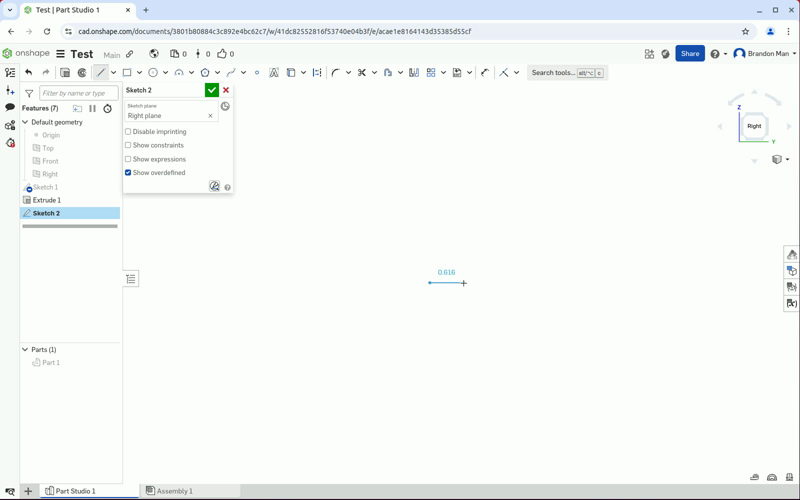
click(463, 282)
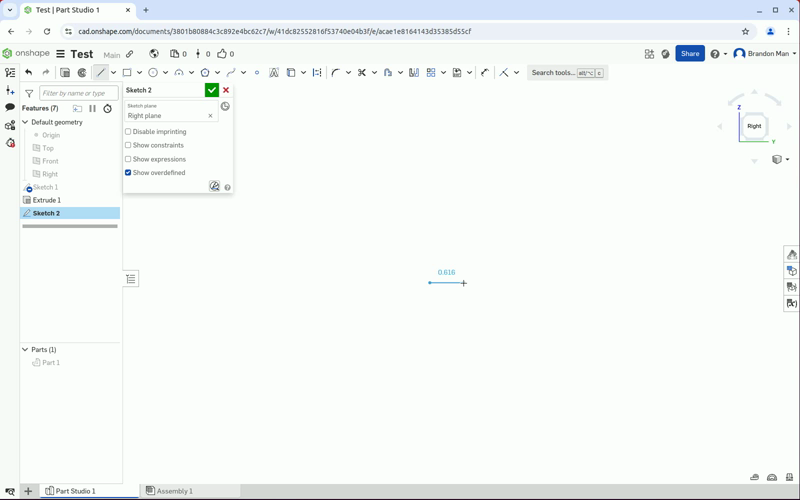
scroll(-6)
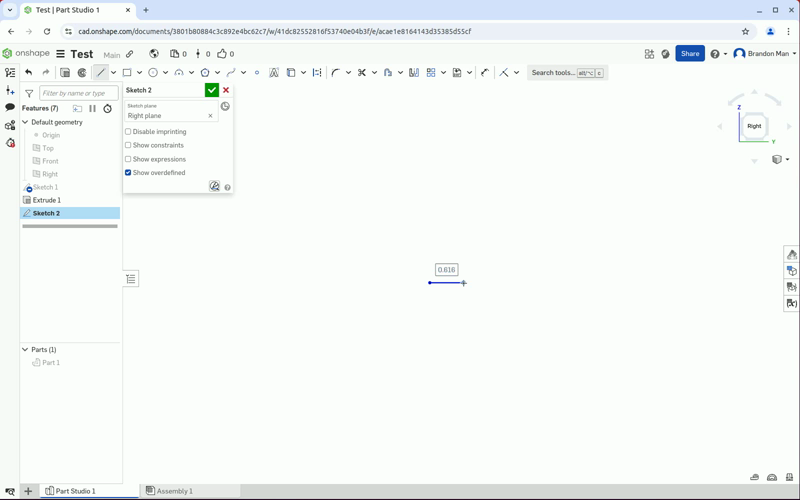
scroll(-6)
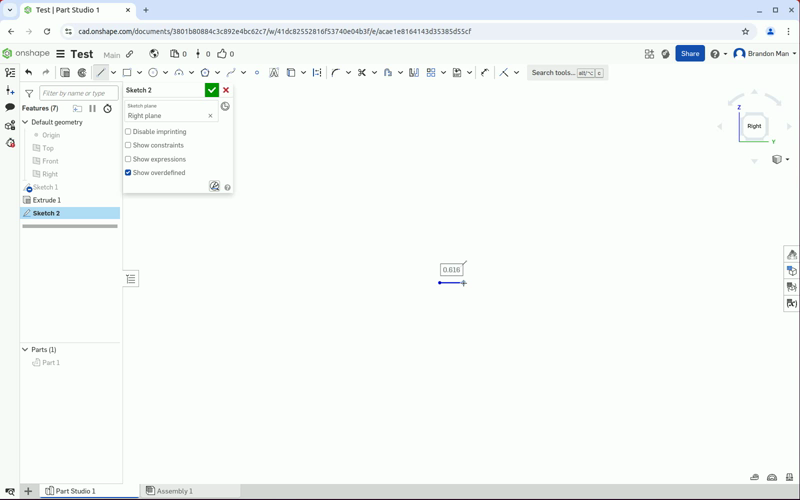
scroll(-6)
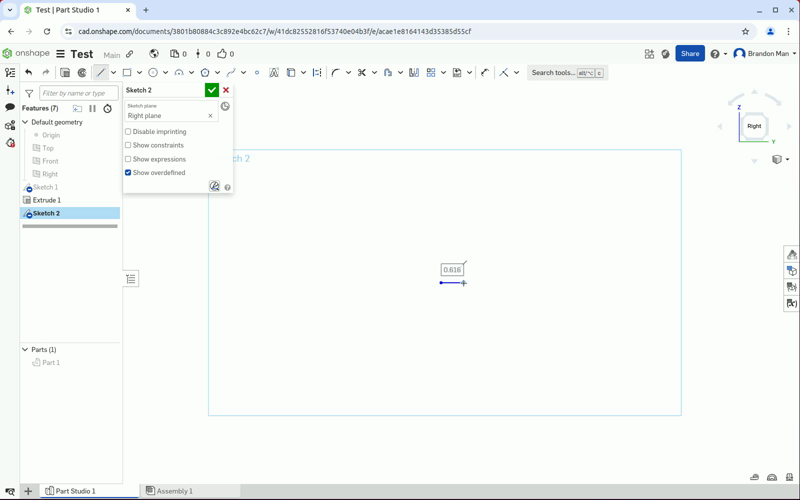
scroll(-6)
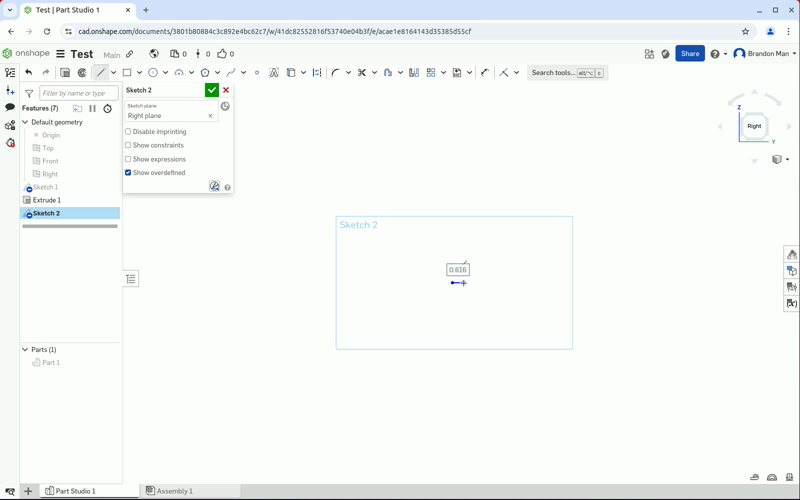
scroll(-6)
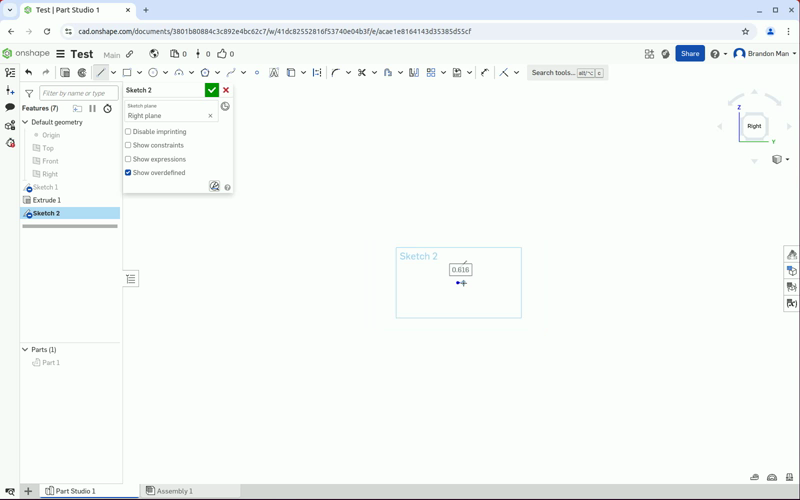
scroll(-6)
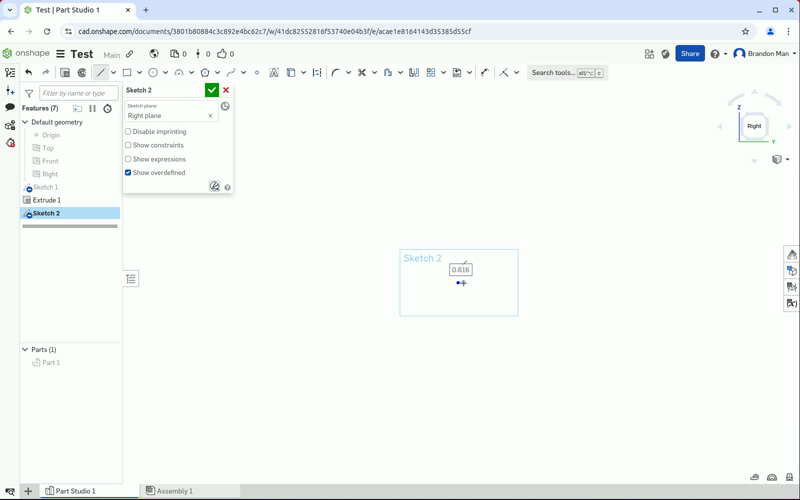
scroll(-6)
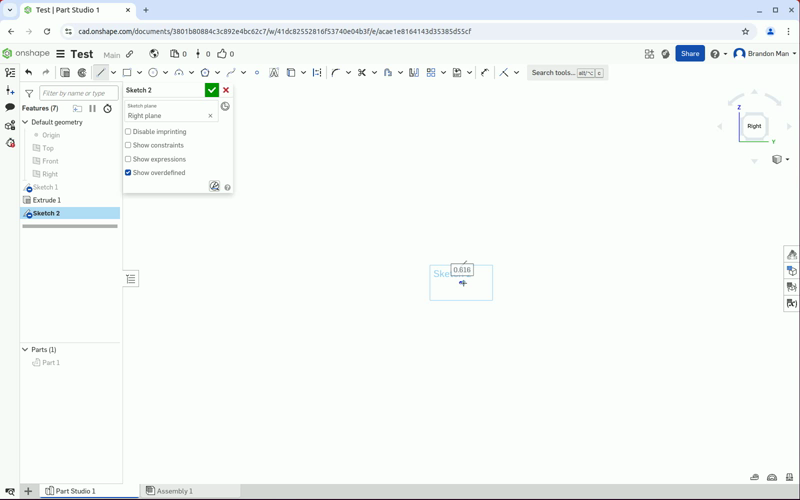
key_up(shift)
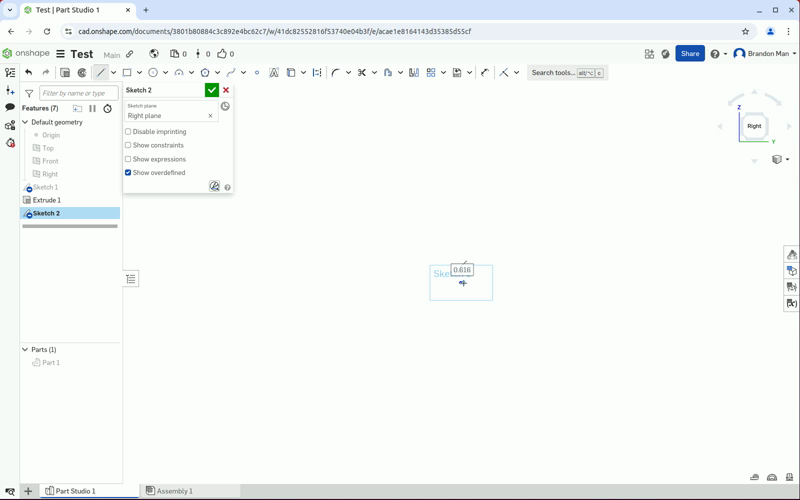
key_down(shift)
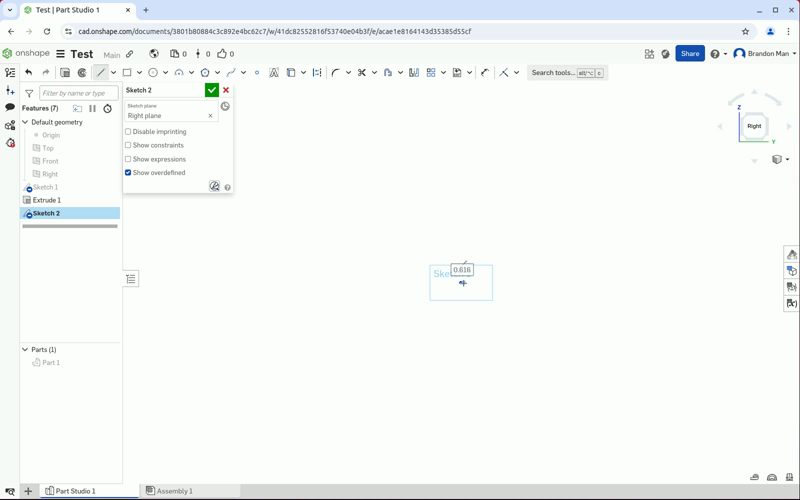
mouse_move(493, 282)
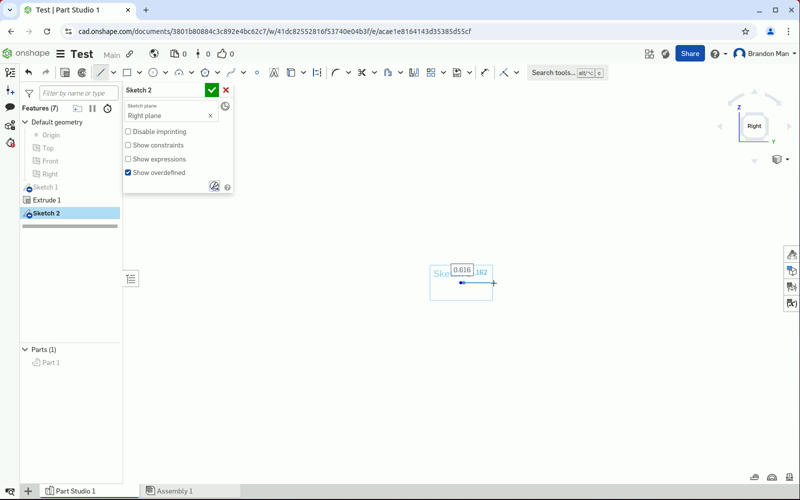
mouse_move(463, 278)
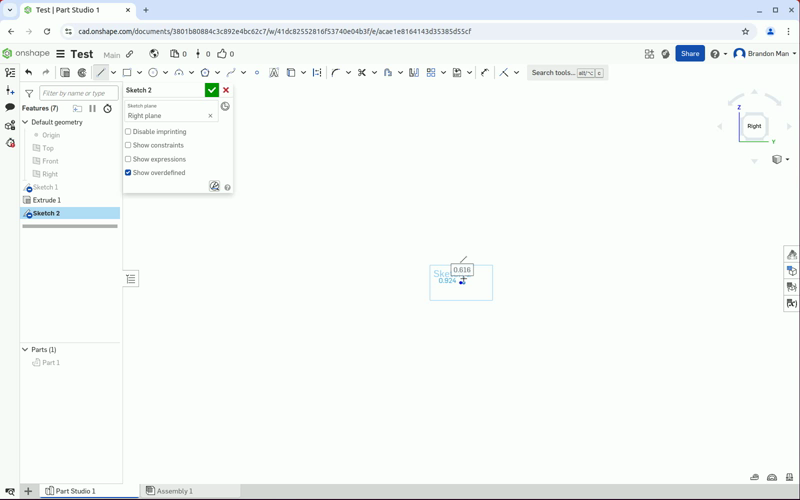
scroll(6)
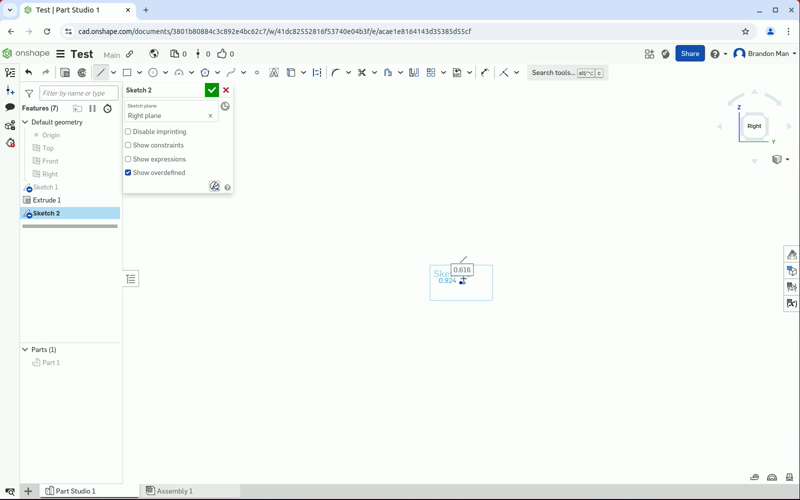
scroll(6)
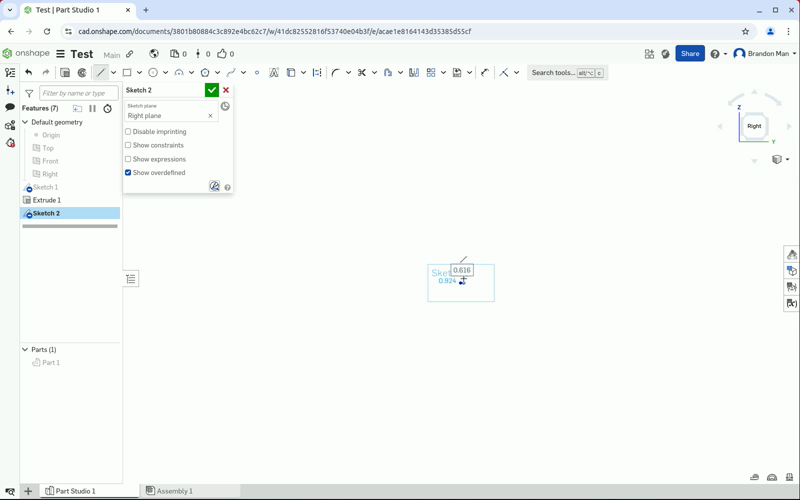
scroll(6)
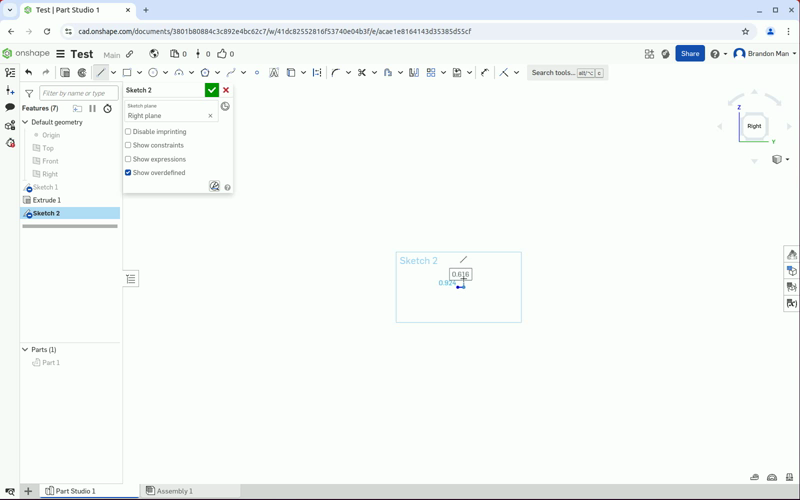
scroll(6)
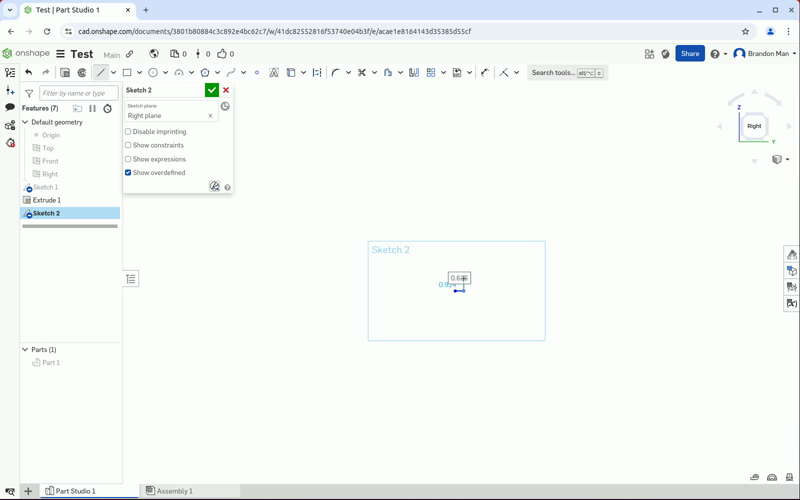
scroll(6)
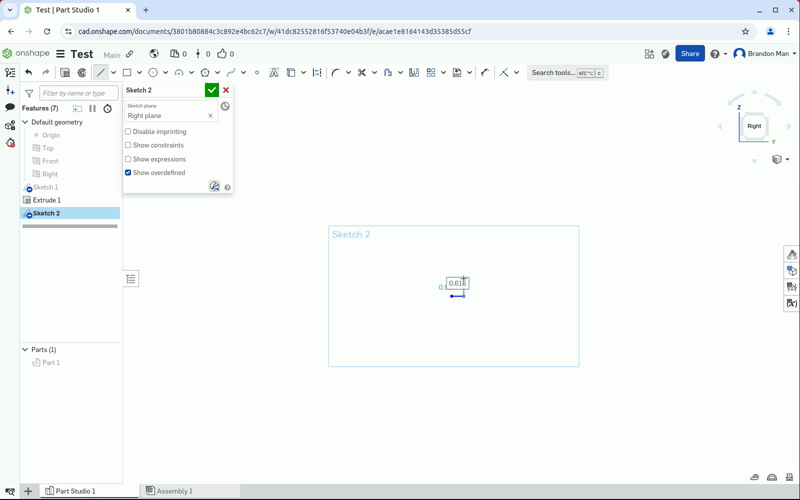
scroll(6)
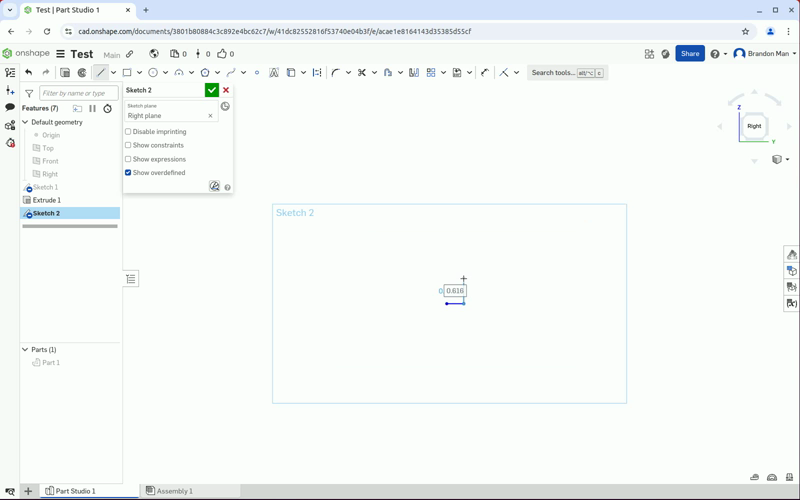
scroll(6)
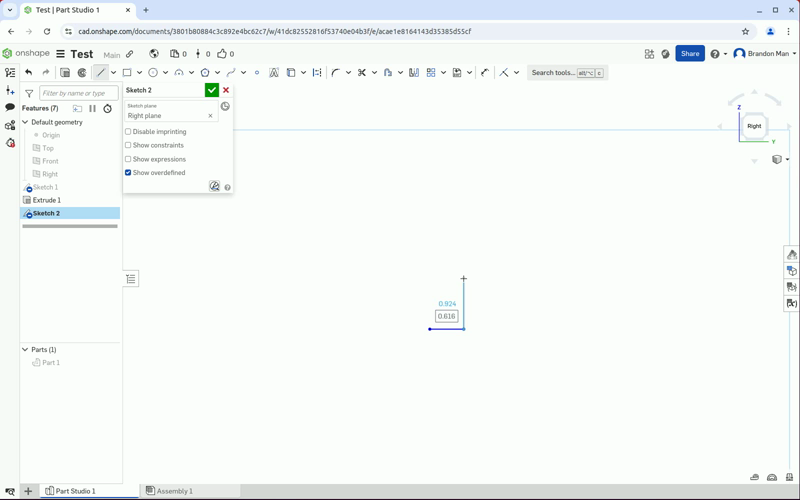
click(463, 278)
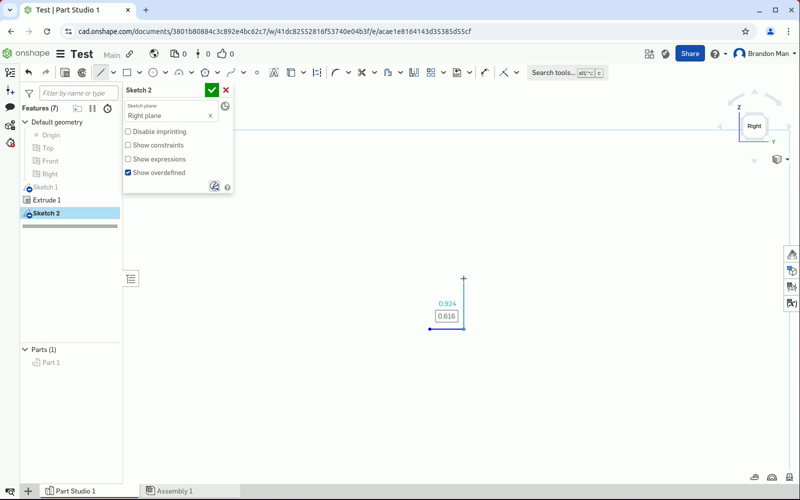
scroll(-6)
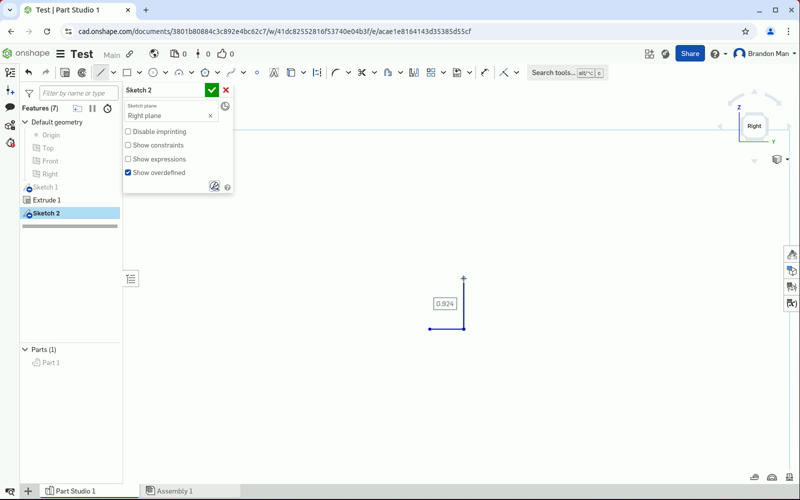
scroll(-6)
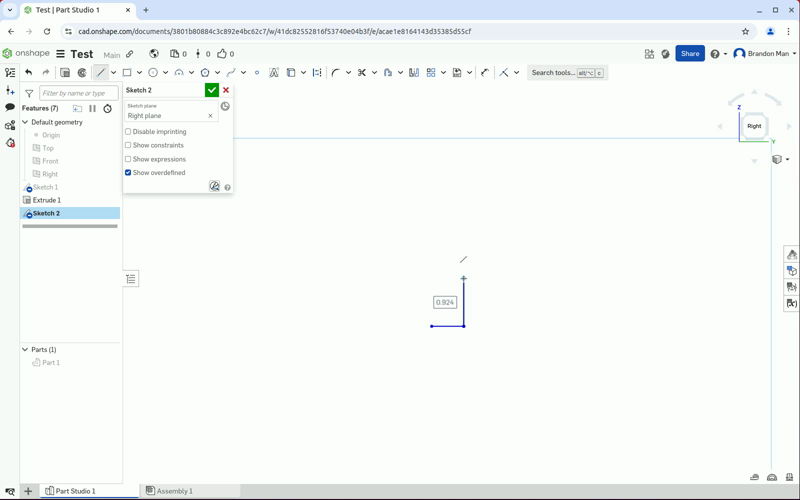
scroll(-6)
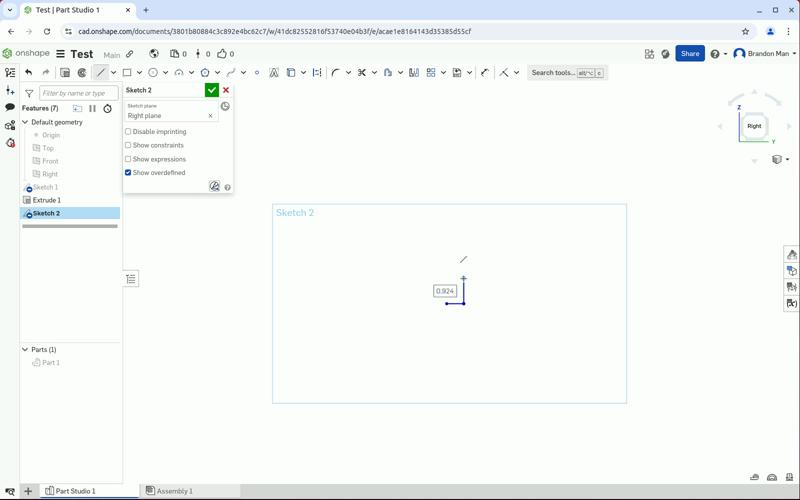
scroll(-6)
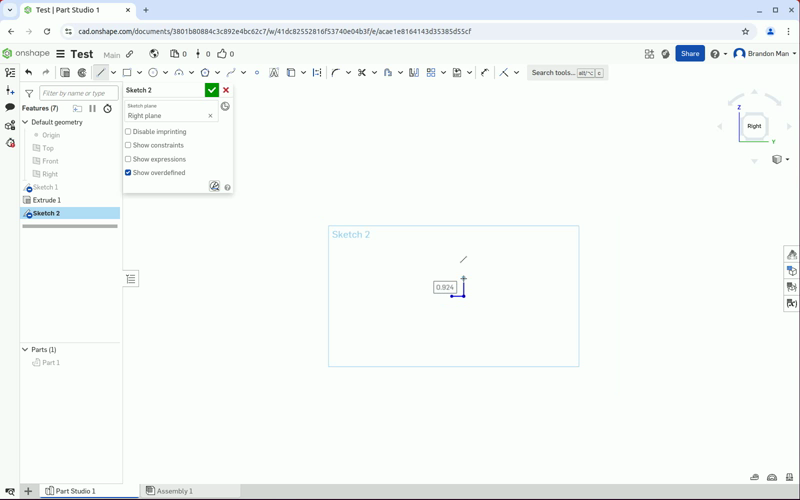
scroll(-6)
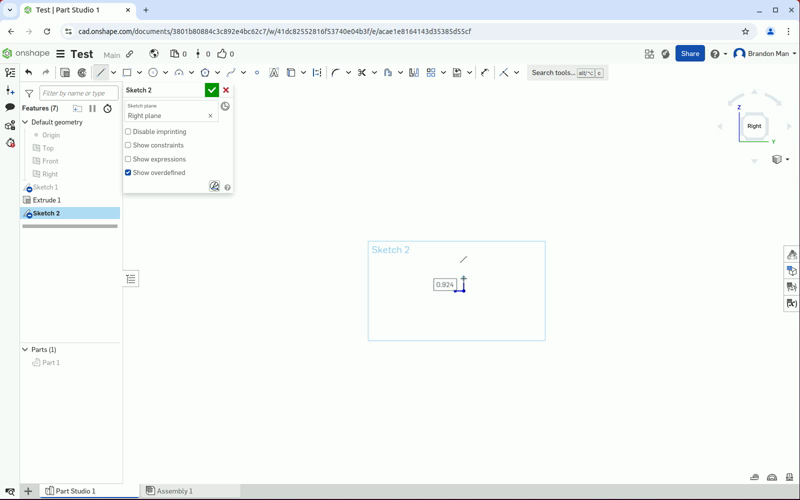
scroll(-6)
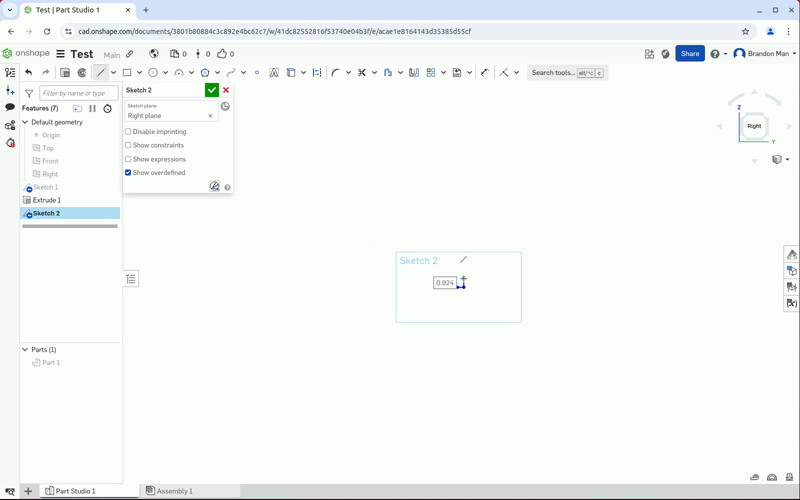
scroll(-6)
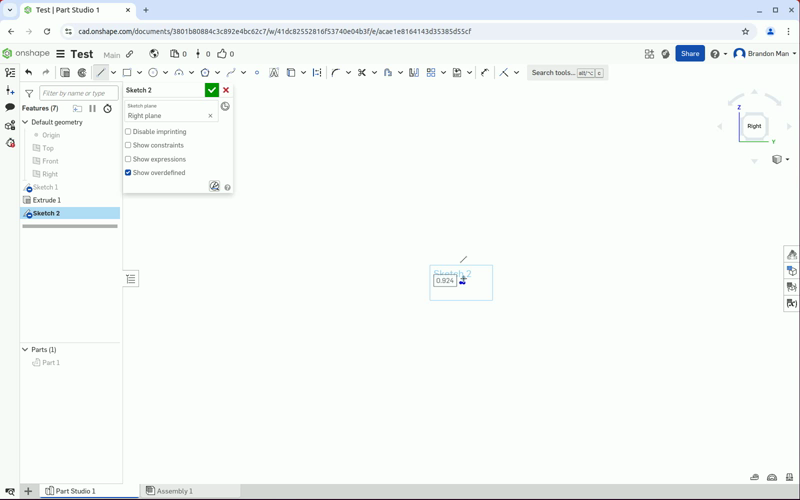
key_up(shift)
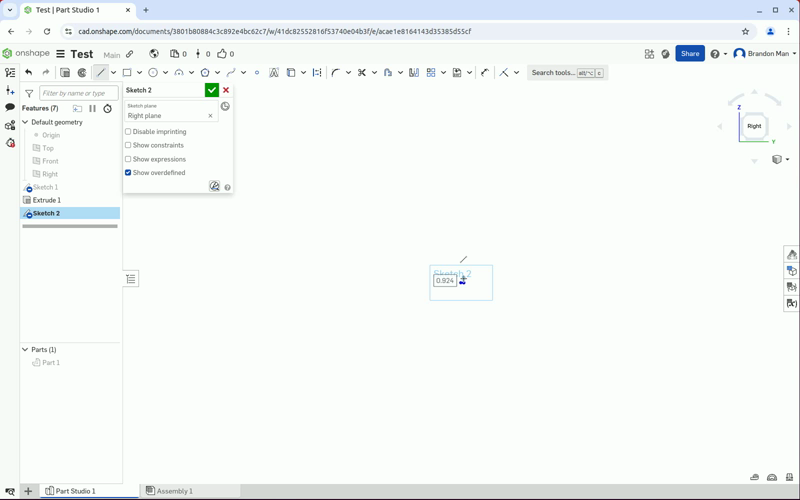
key_down(shift)
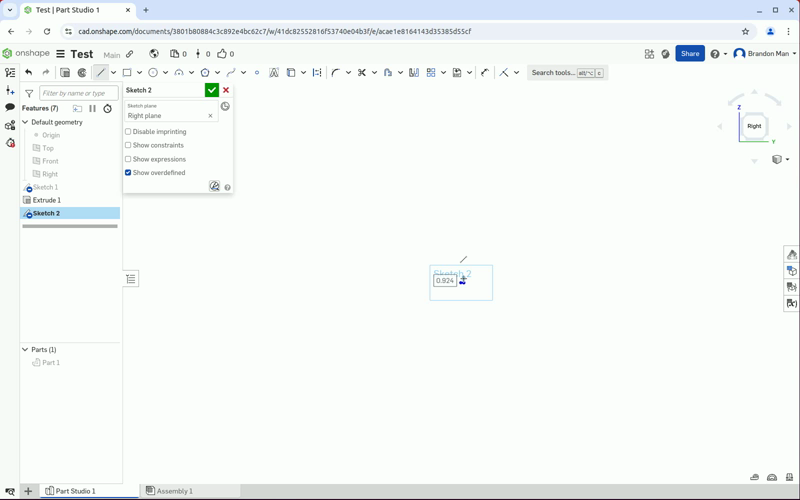
mouse_move(493, 278)
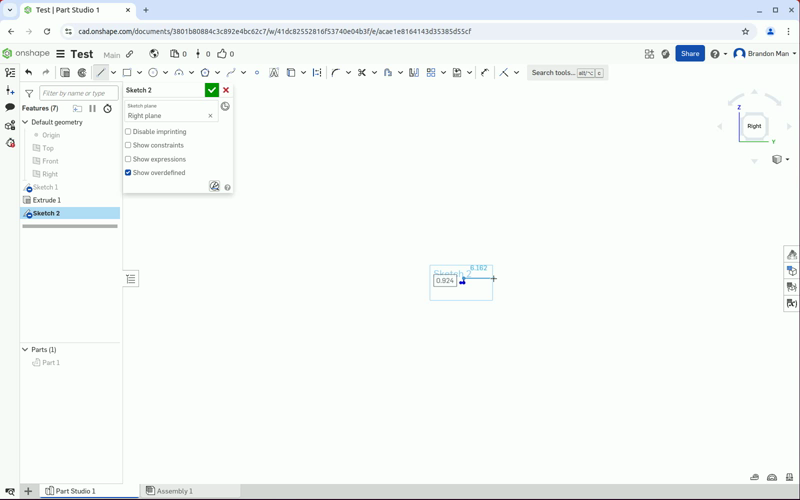
mouse_move(460, 278)
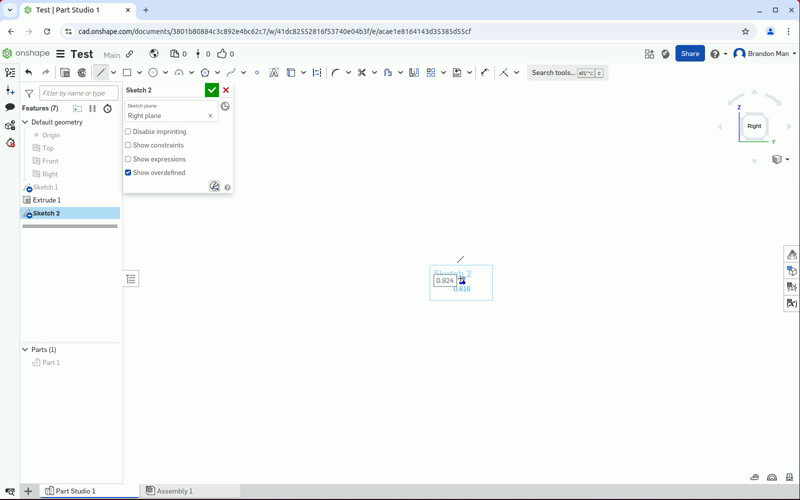
scroll(6)
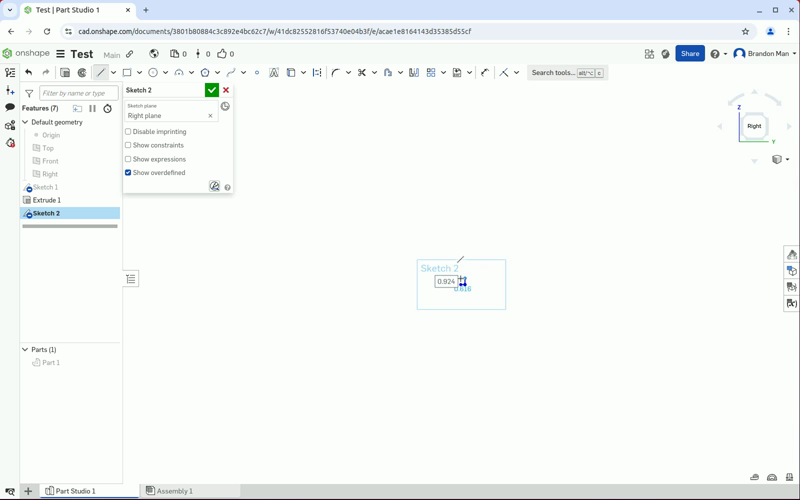
scroll(6)
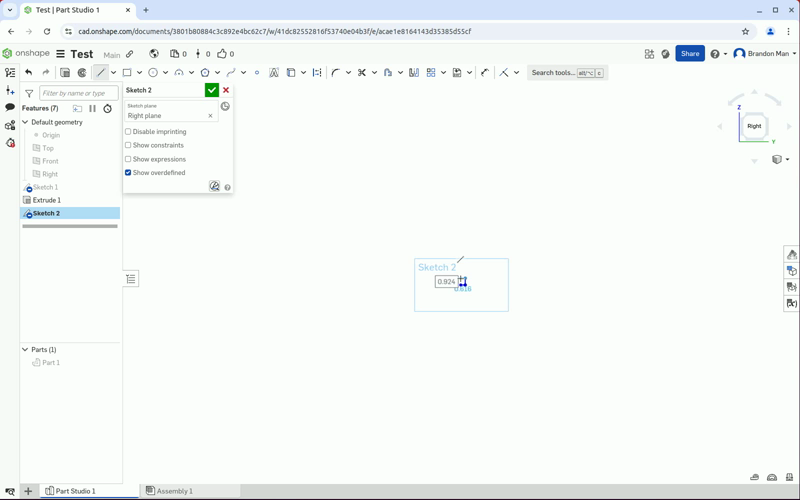
scroll(6)
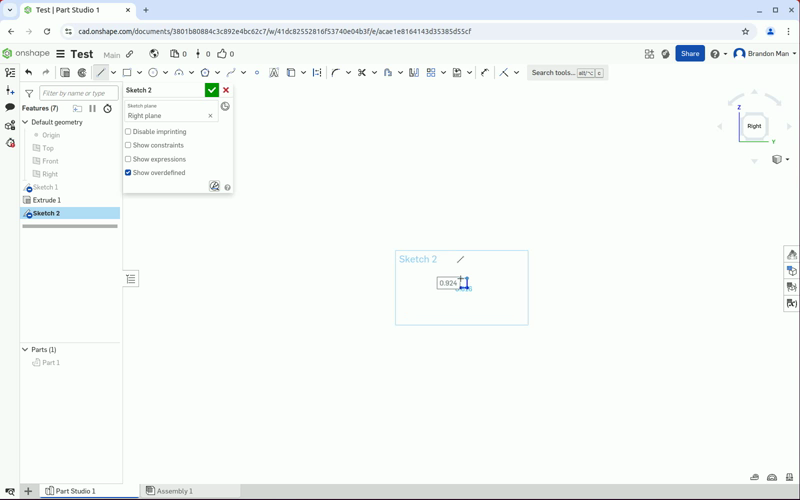
scroll(6)
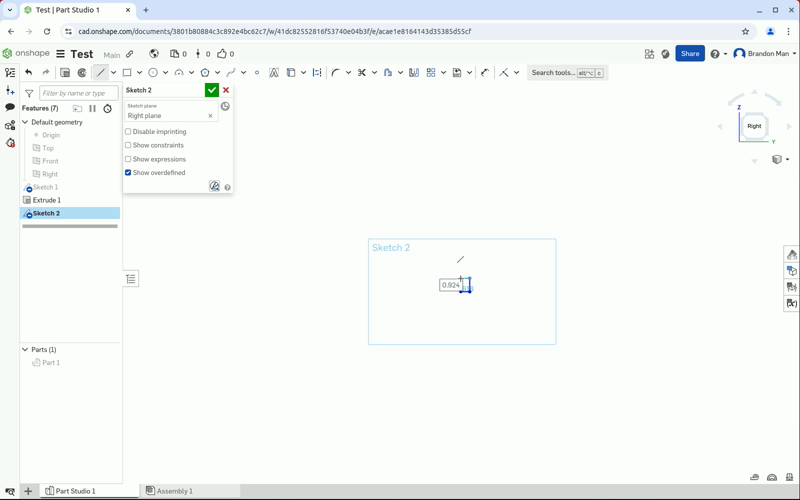
scroll(6)
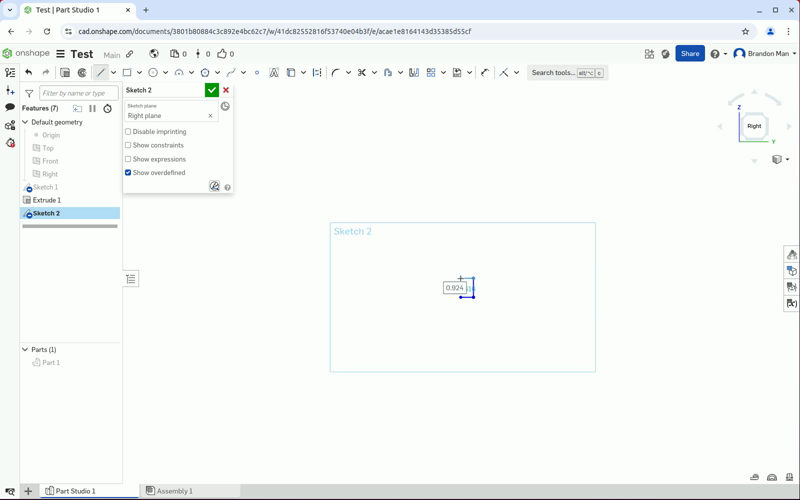
scroll(6)
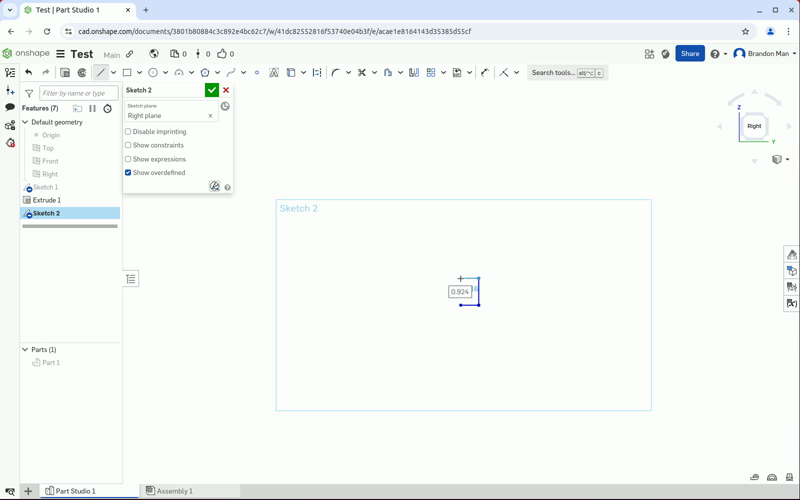
scroll(6)
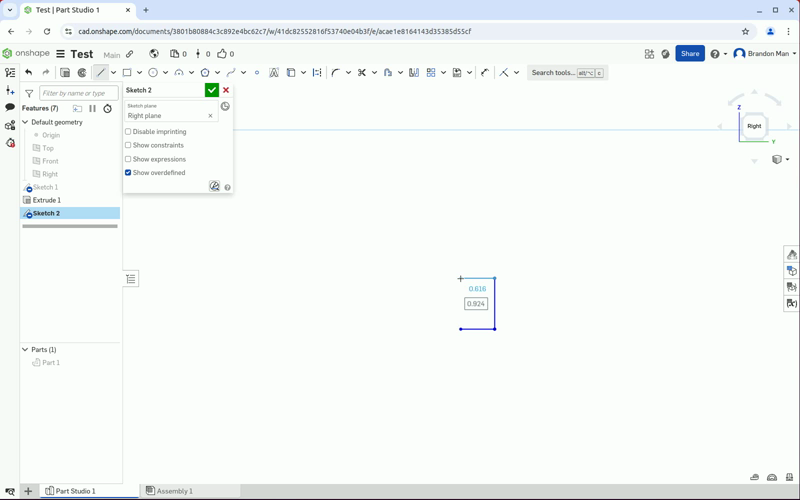
click(460, 278)
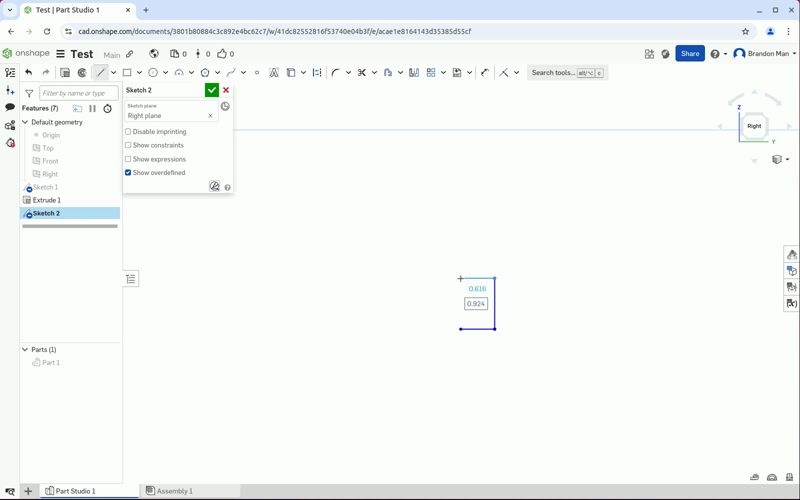
scroll(-6)
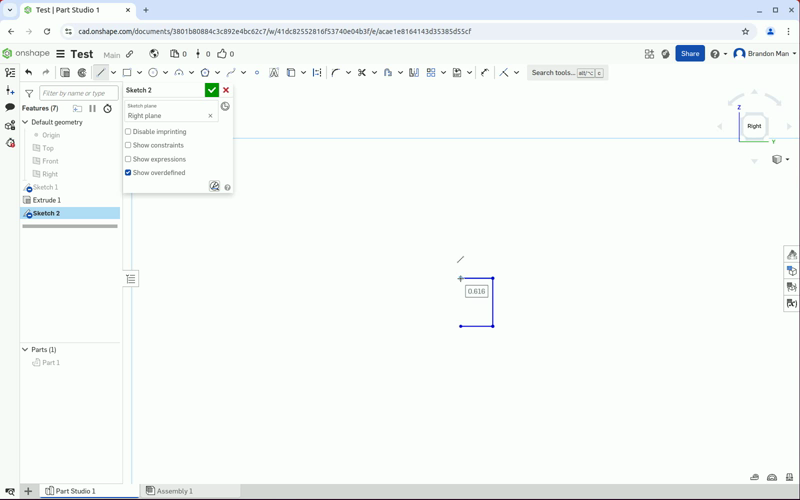
scroll(-6)
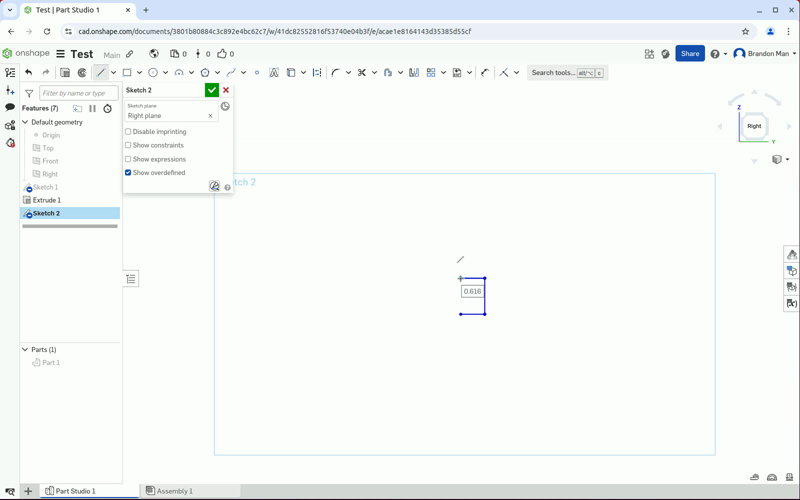
scroll(-6)
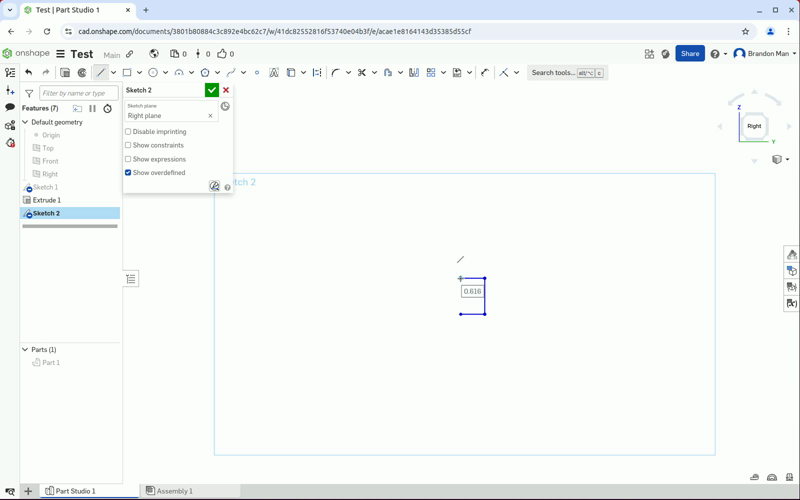
scroll(-6)
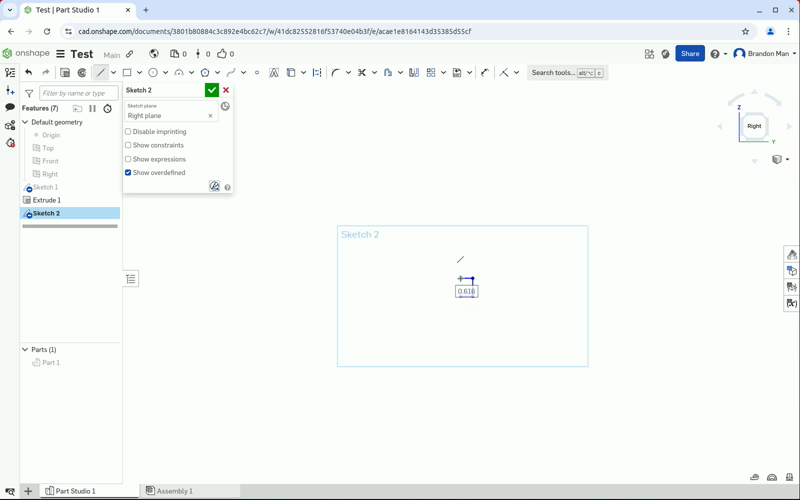
scroll(-6)
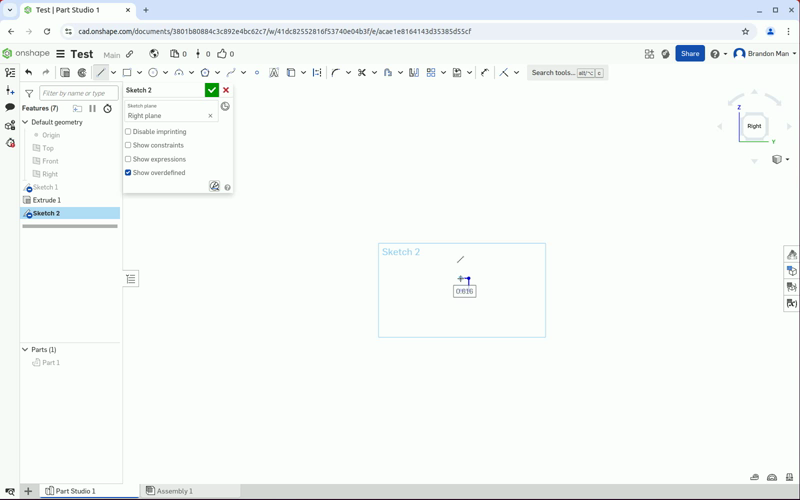
scroll(-6)
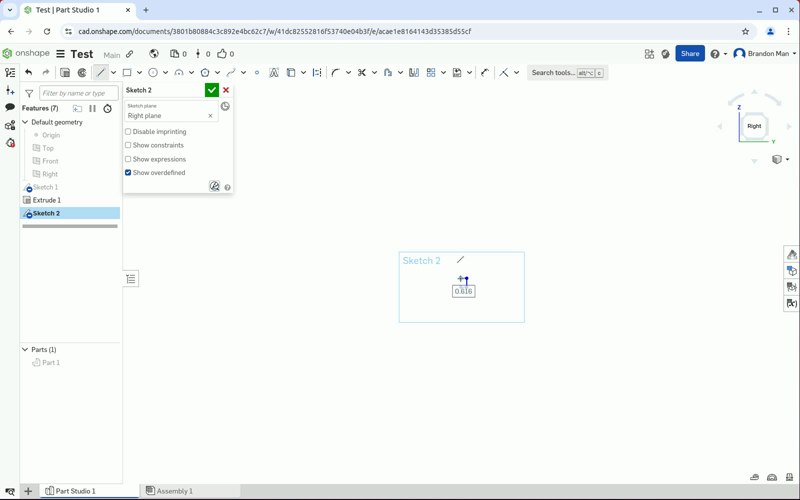
scroll(-6)
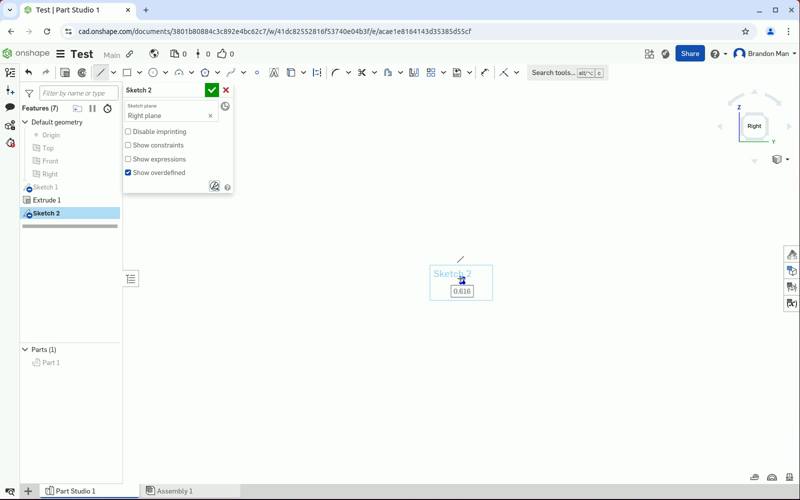
key_up(shift)
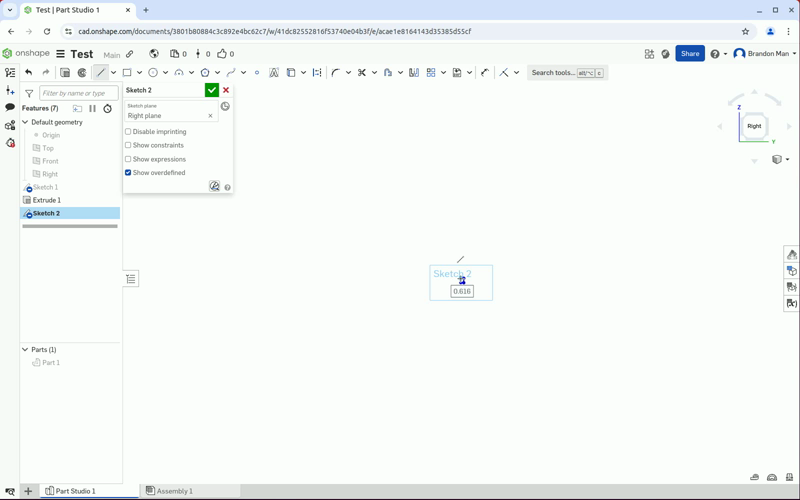
mouse_move(490, 278)
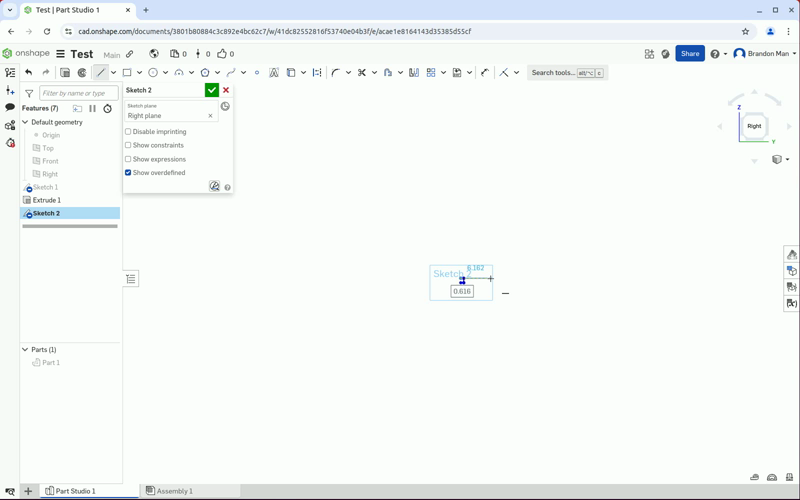
key_down(shift)
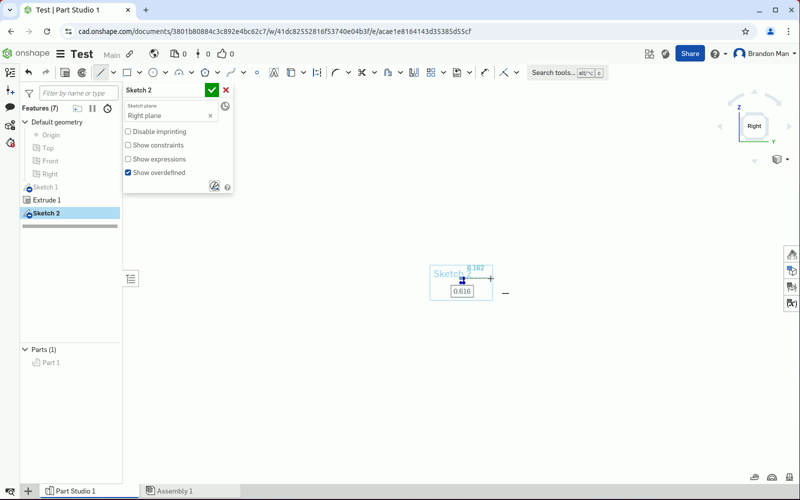
mouse_move(460, 282)
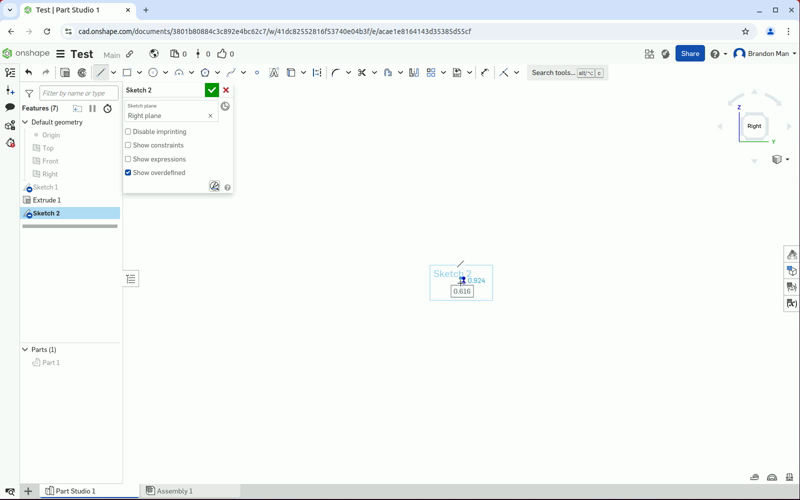
scroll(6)
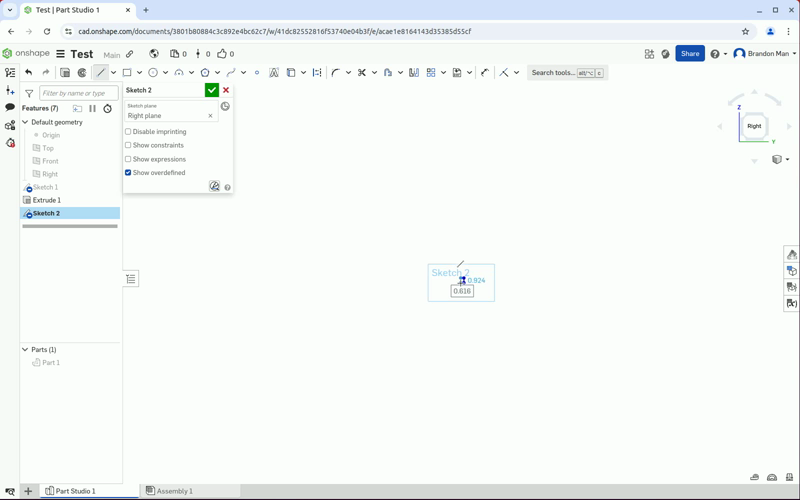
scroll(6)
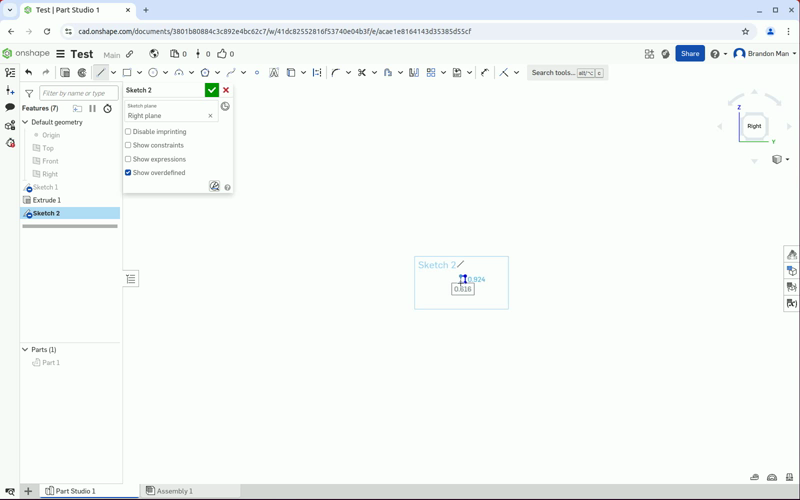
scroll(6)
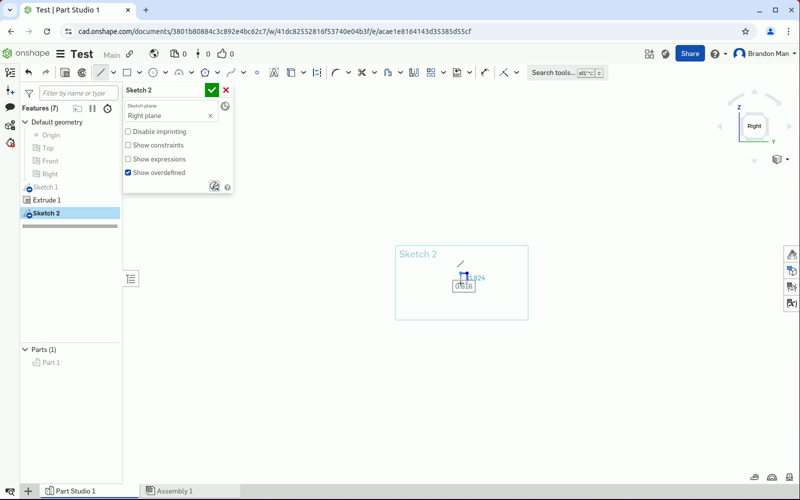
scroll(6)
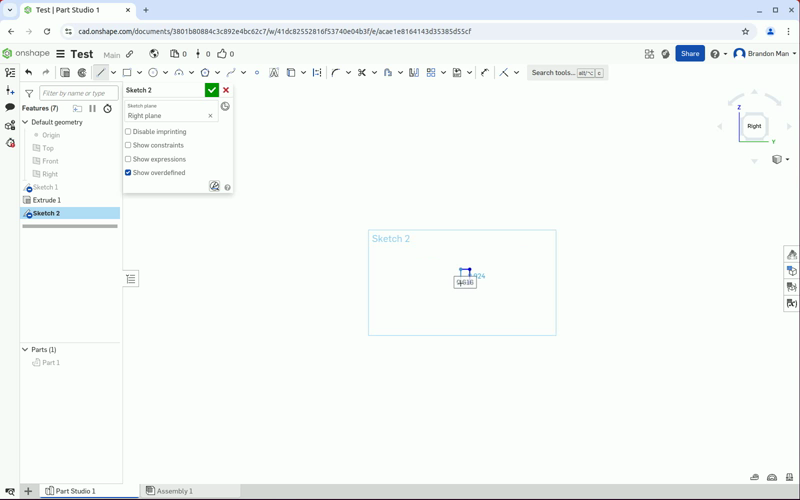
scroll(6)
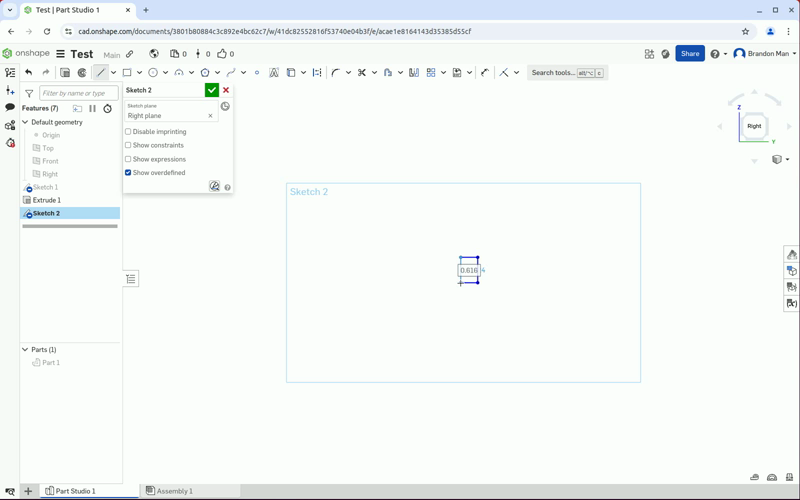
scroll(6)
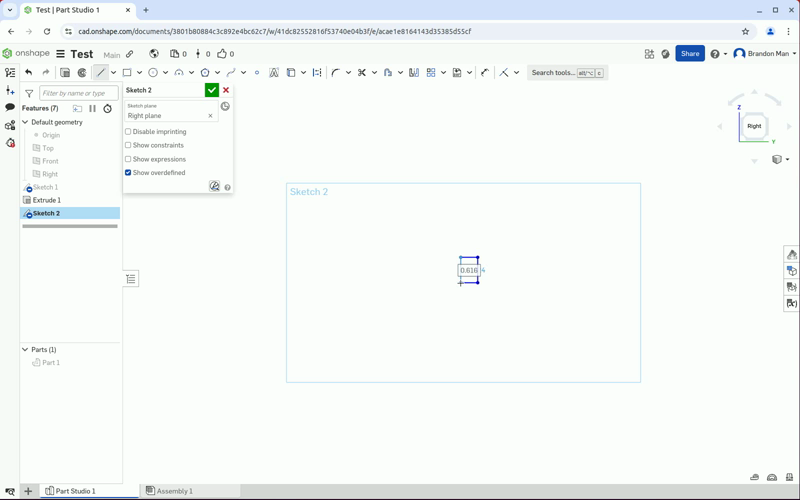
scroll(6)
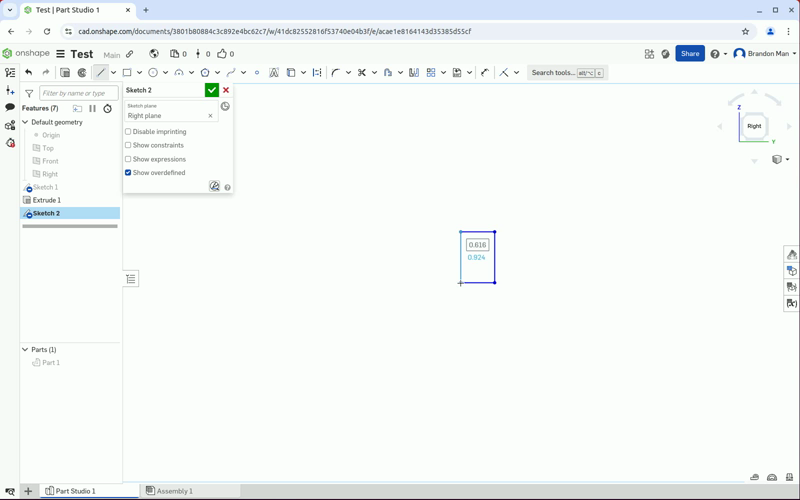
key_up(shift)
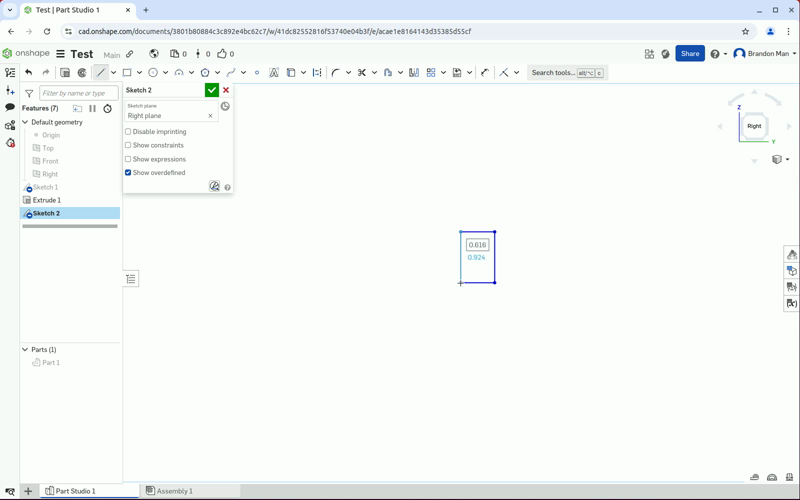
click(460, 282)
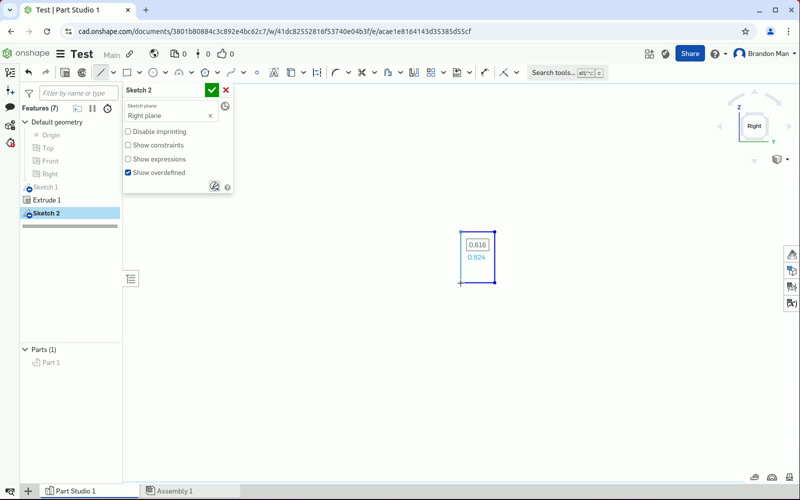
scroll(-6)
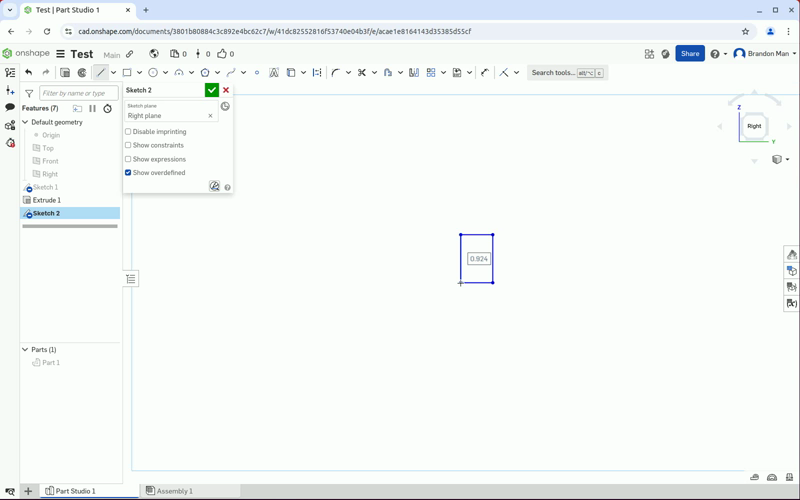
scroll(-6)
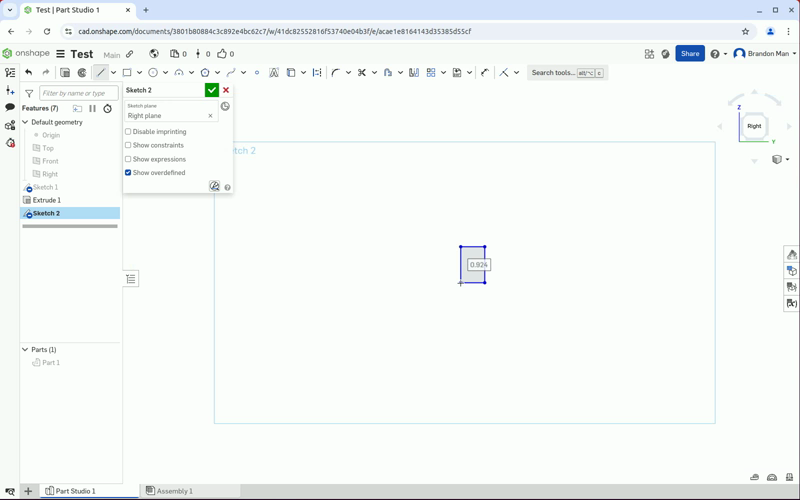
scroll(-6)
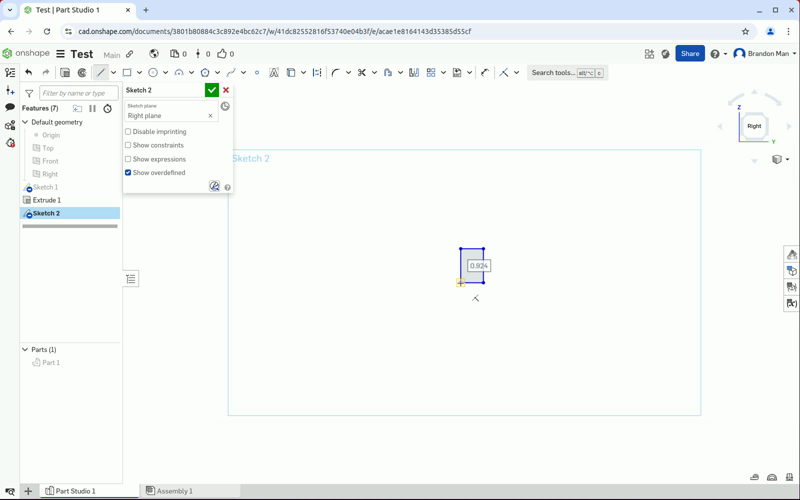
scroll(-6)
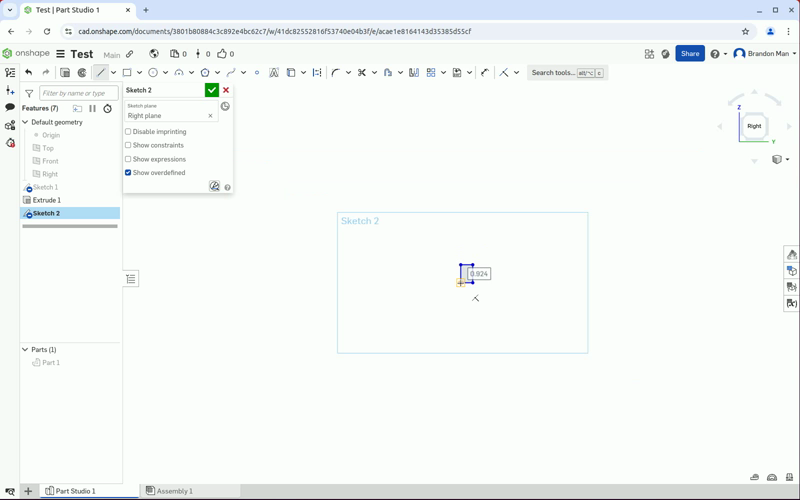
scroll(-6)
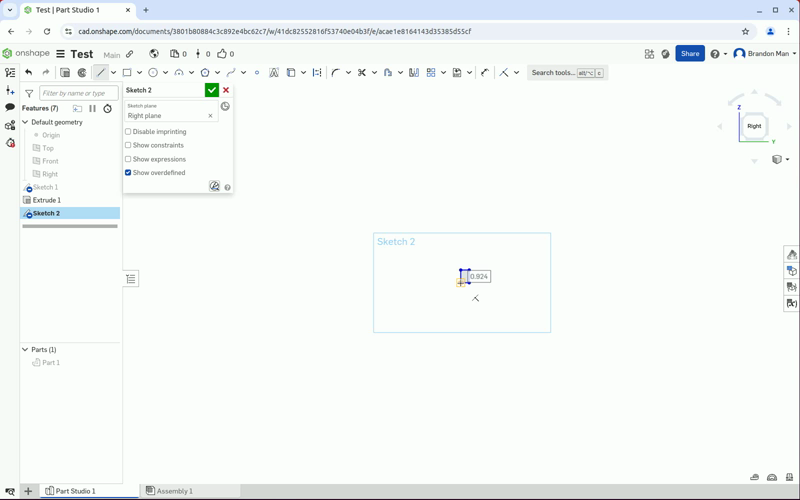
scroll(-6)
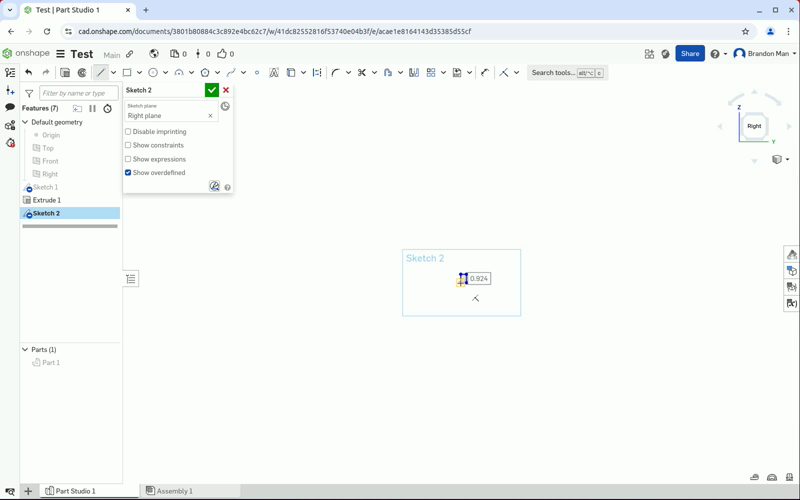
scroll(-6)
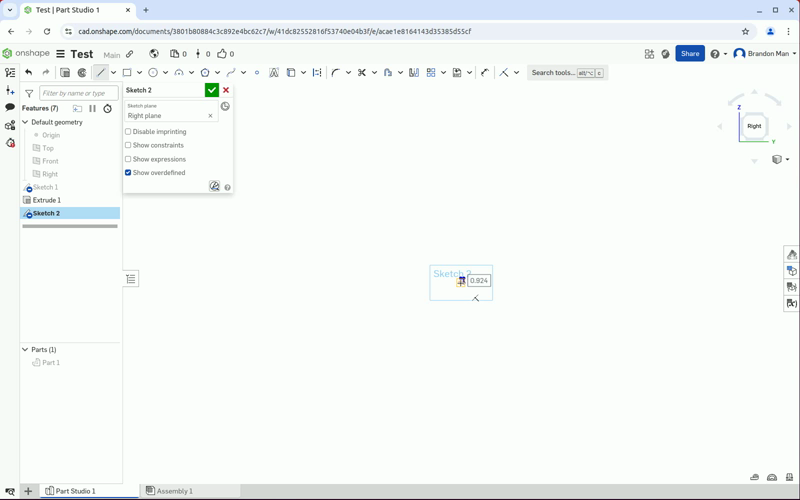
key(esc)
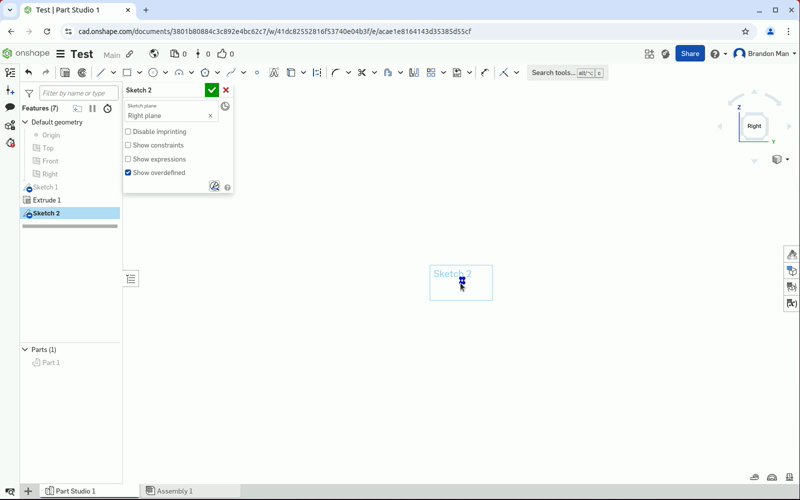
mouse_move(463, 278)
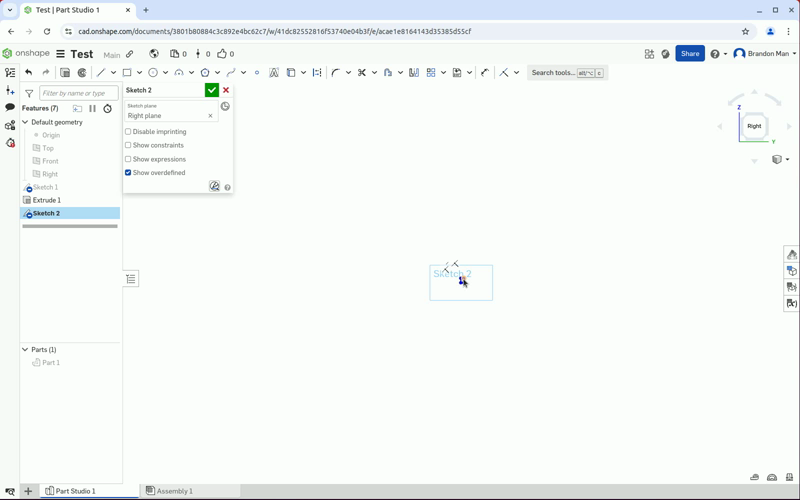
scroll(6)
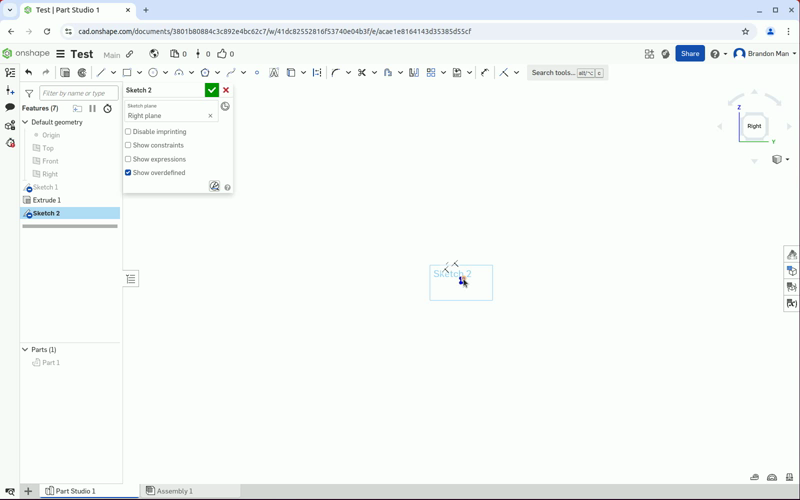
scroll(6)
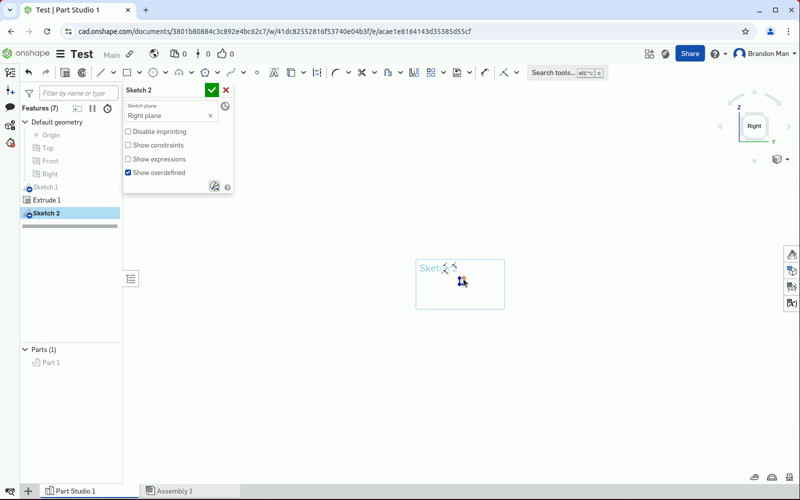
scroll(6)
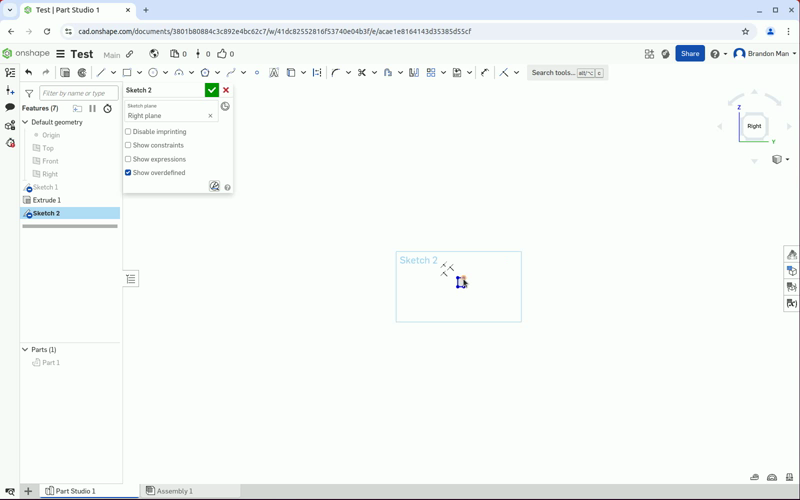
scroll(6)
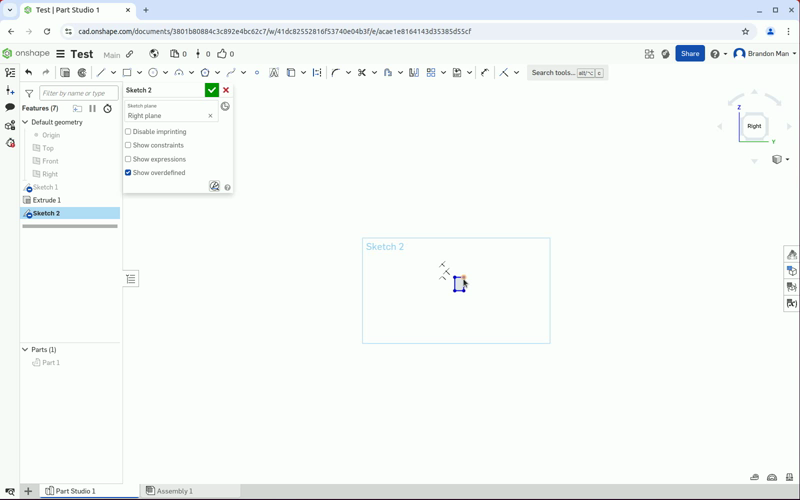
scroll(6)
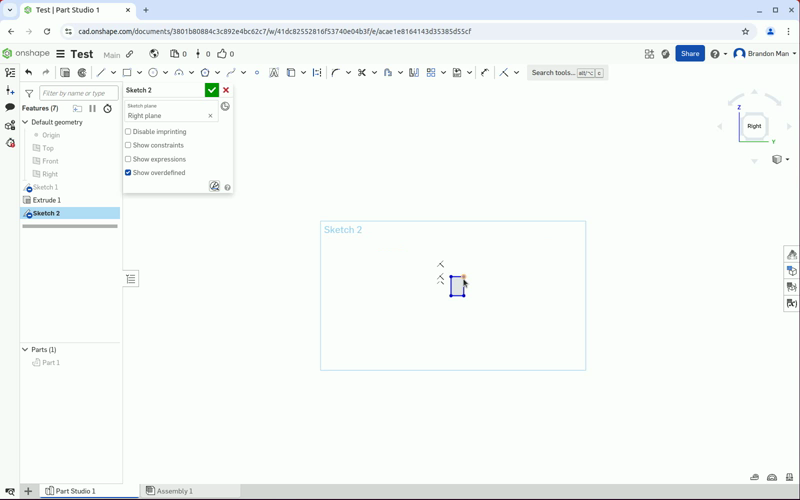
scroll(6)
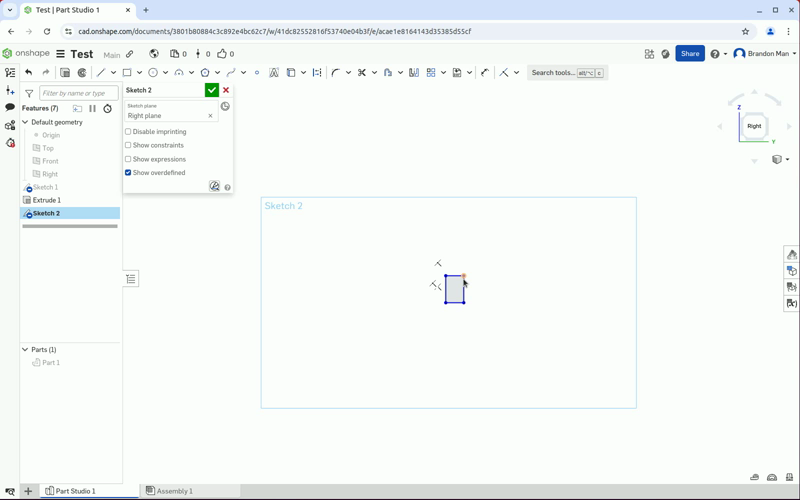
scroll(6)
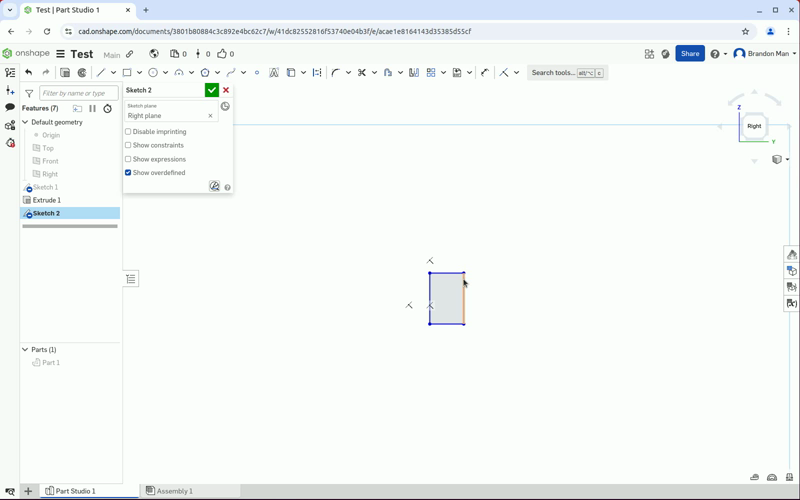
click(463, 278)
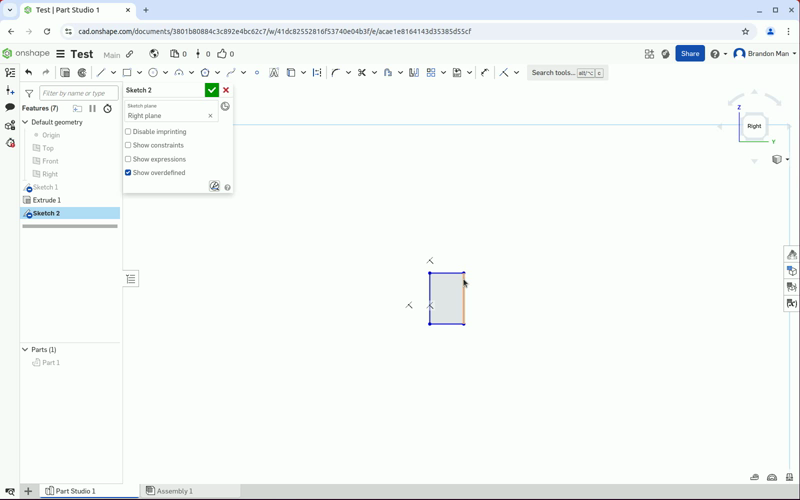
scroll(-6)
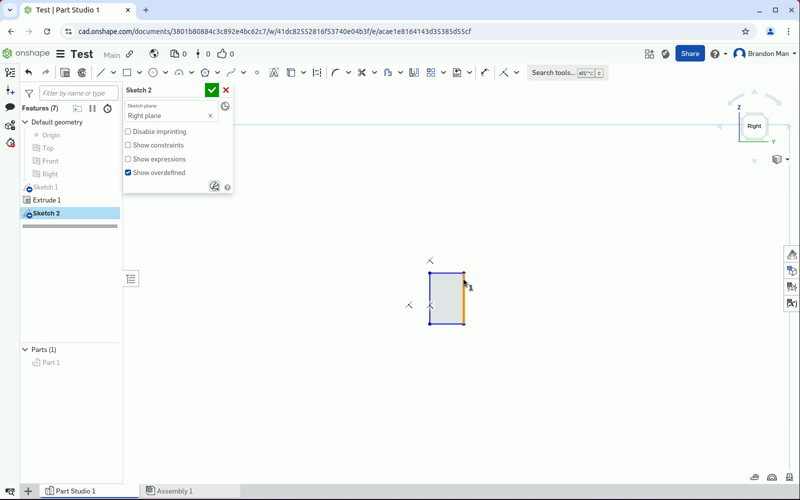
scroll(-6)
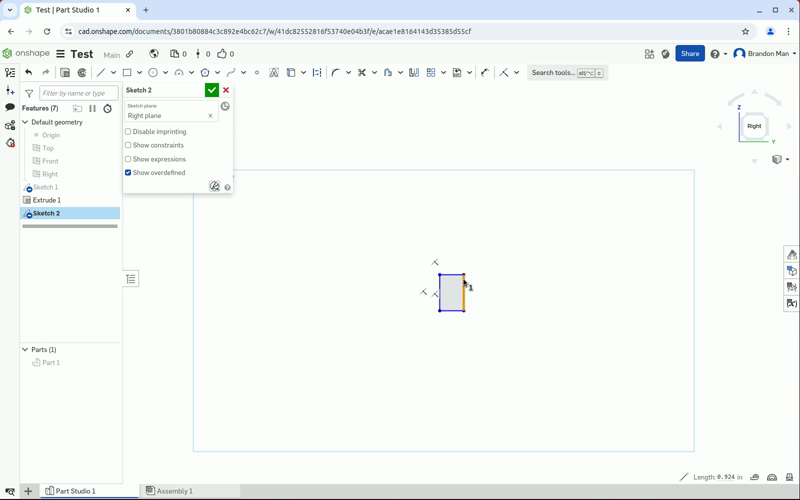
scroll(-6)
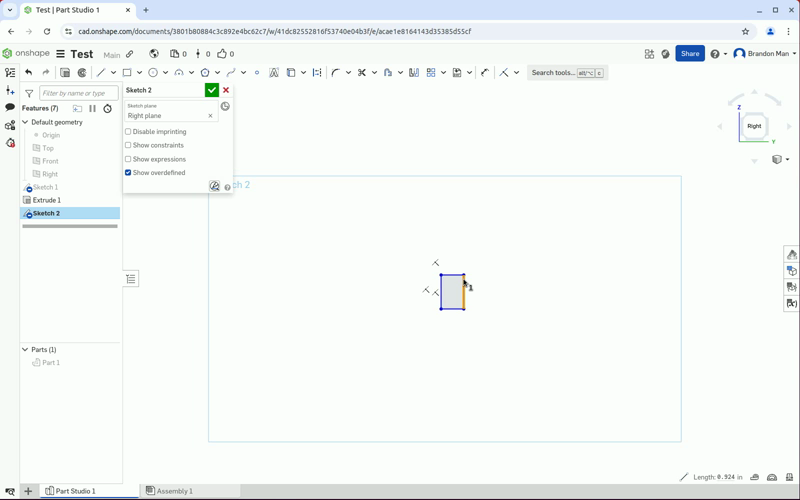
scroll(-6)
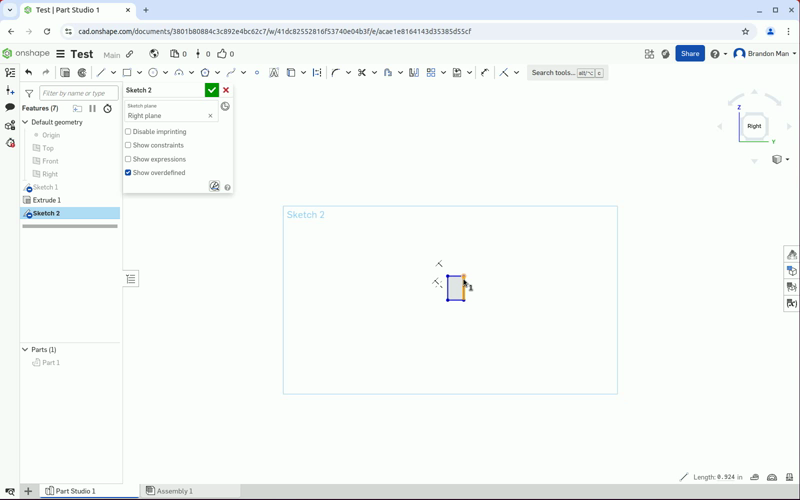
scroll(-6)
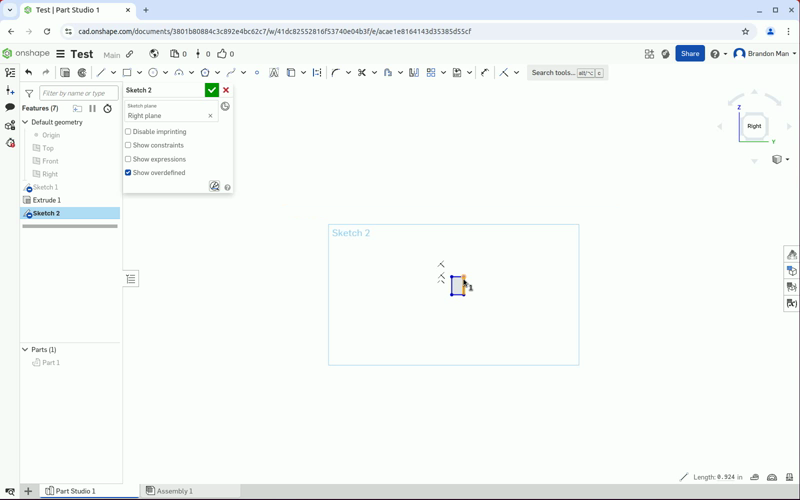
scroll(-6)
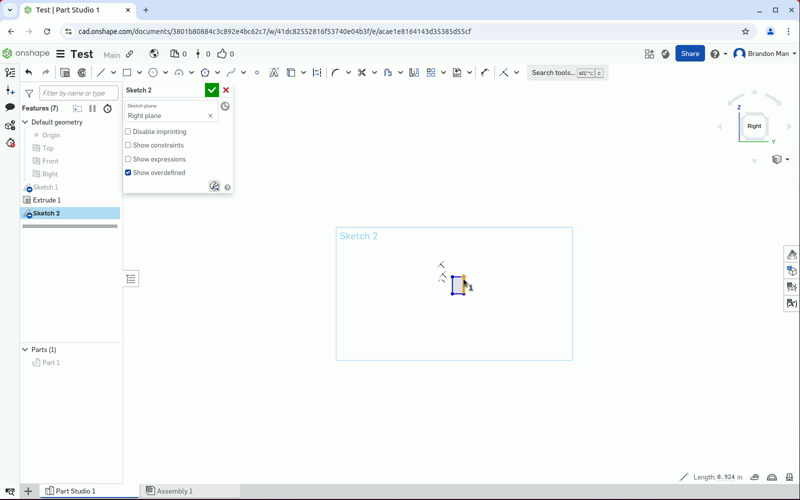
scroll(-6)
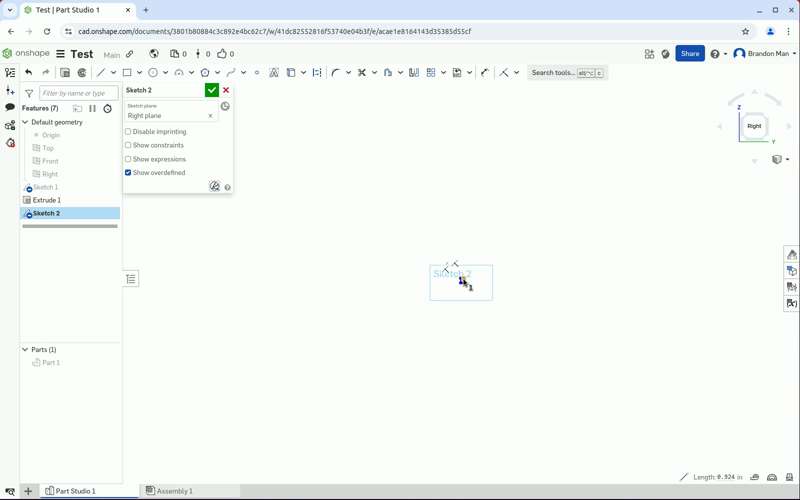
mouse_move(73, 352)
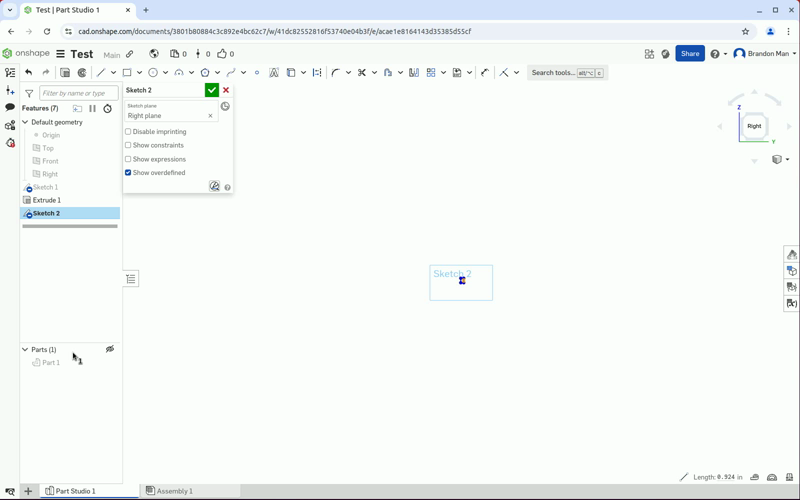
key(shift+y)
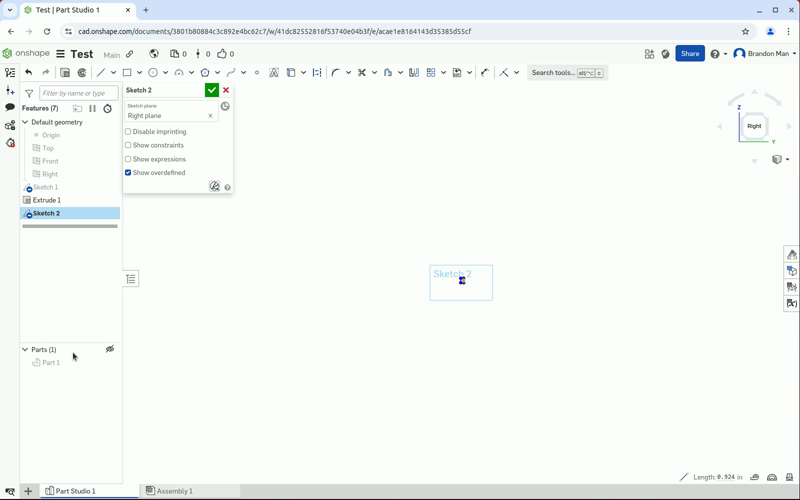
key(shift+e)
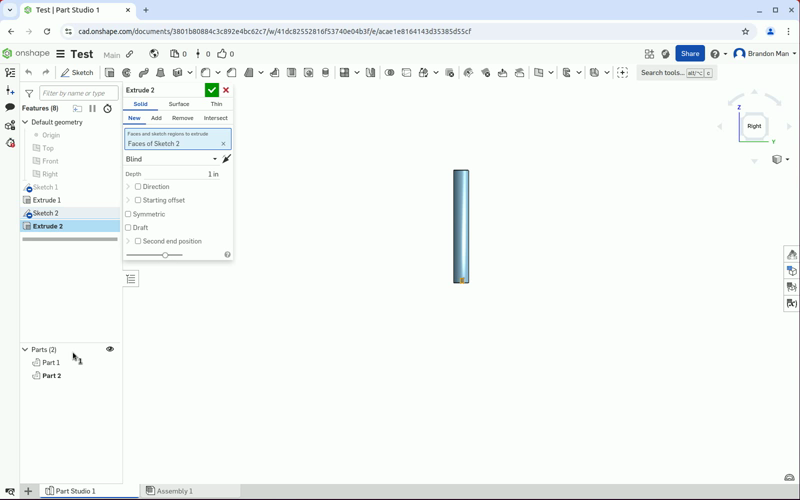
mouse_move(143, 106)
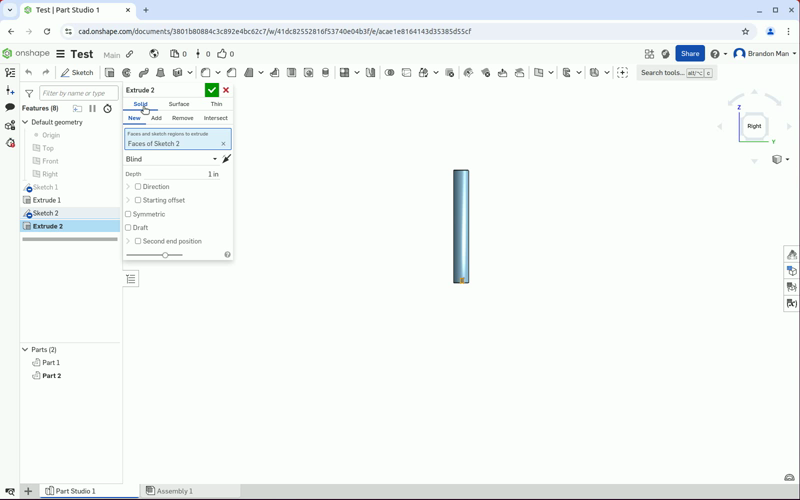
click(143, 106)
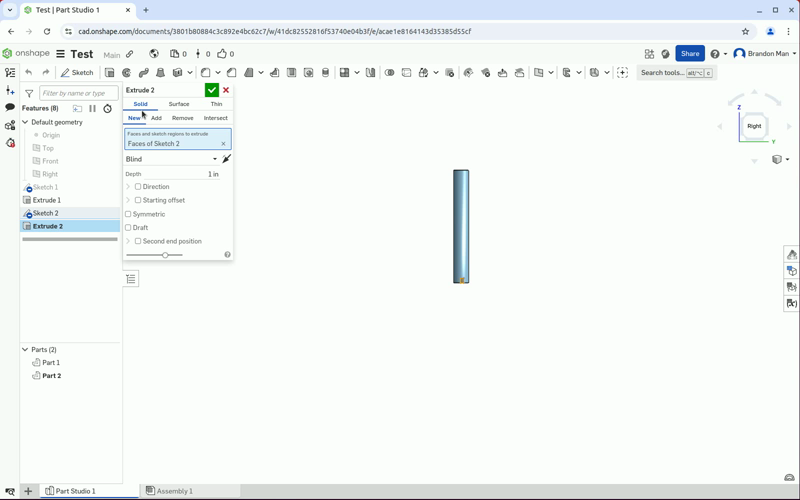
mouse_move(137, 120)
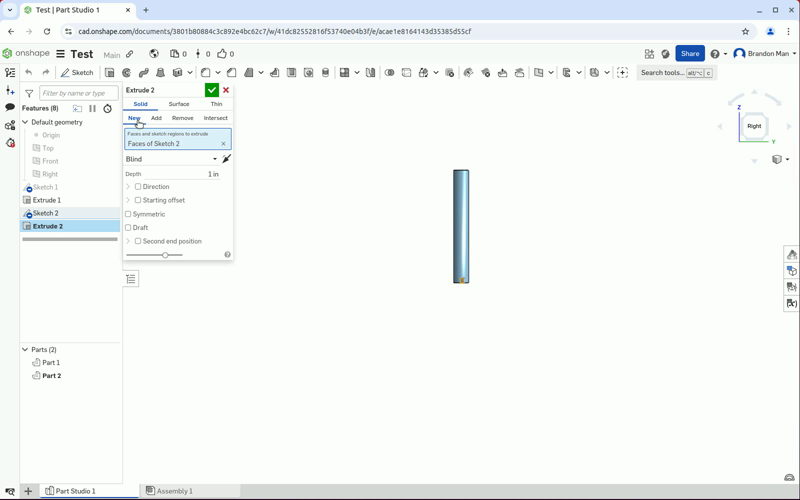
click(137, 120)
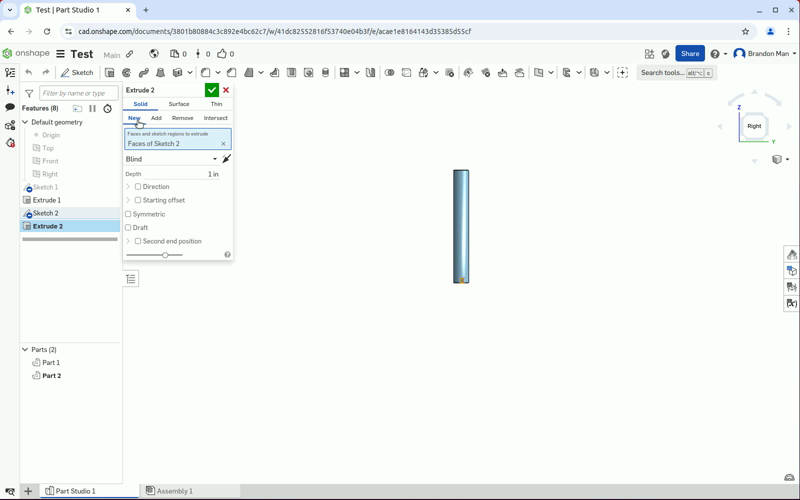
key(tab, 4)
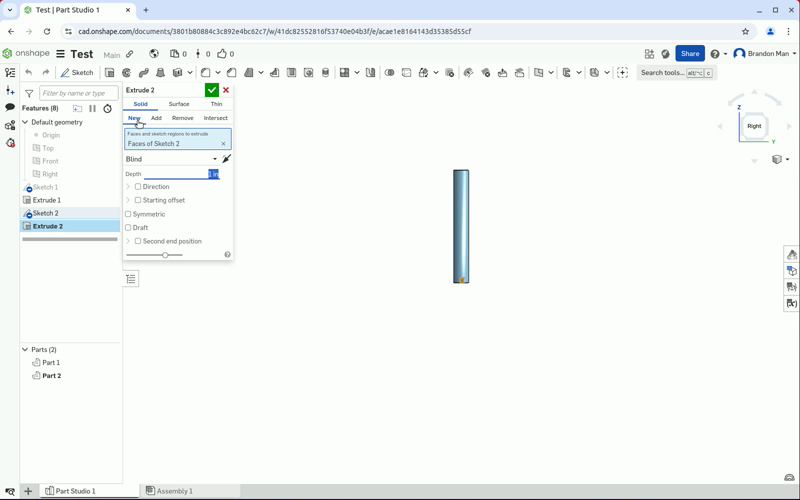
text(-0.241)
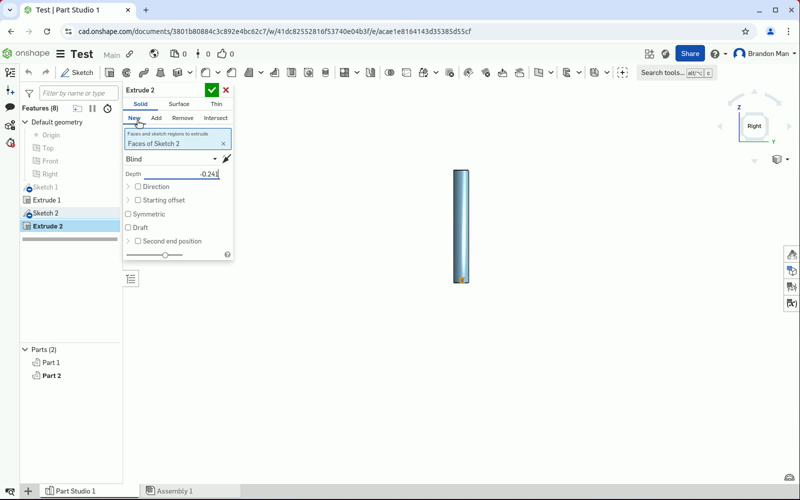
key(enter)
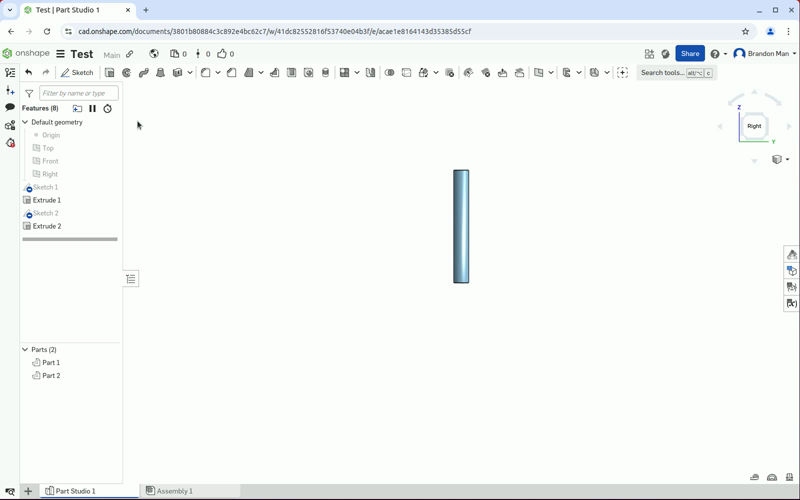
key(shift+h)
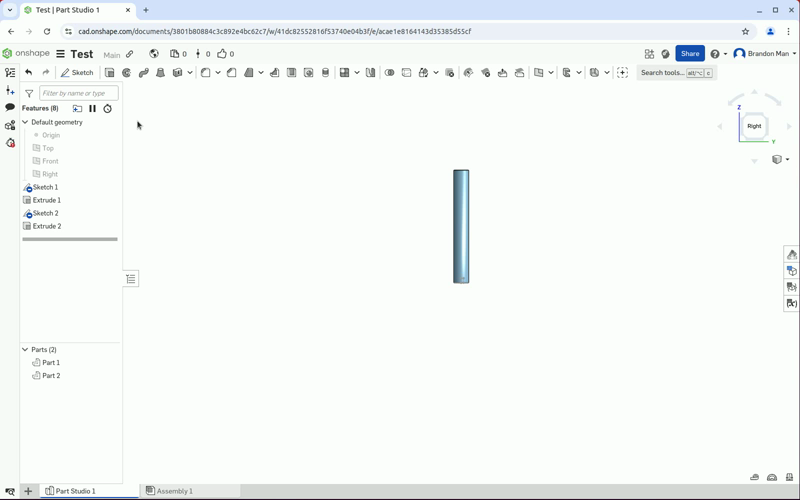
key(shift+h)
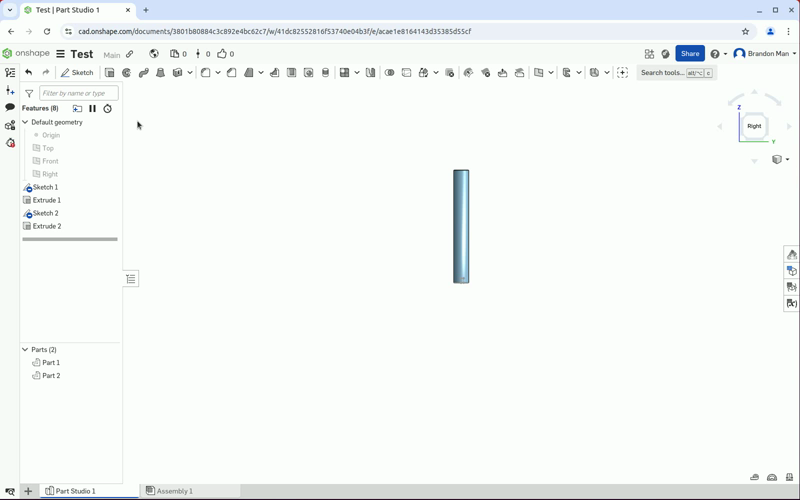
key(shift+7)
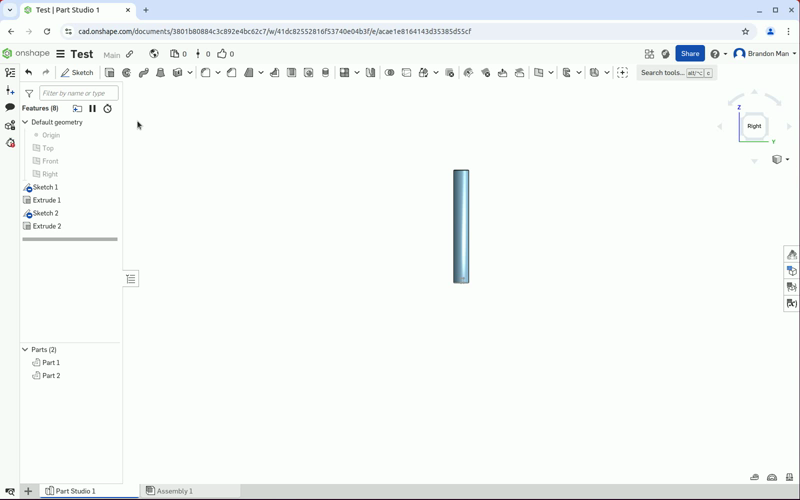
key(right, 2)
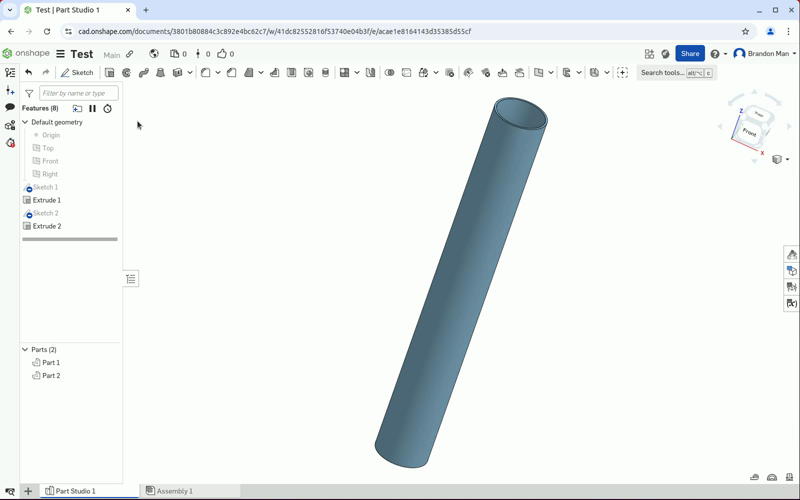
key(down, 2)
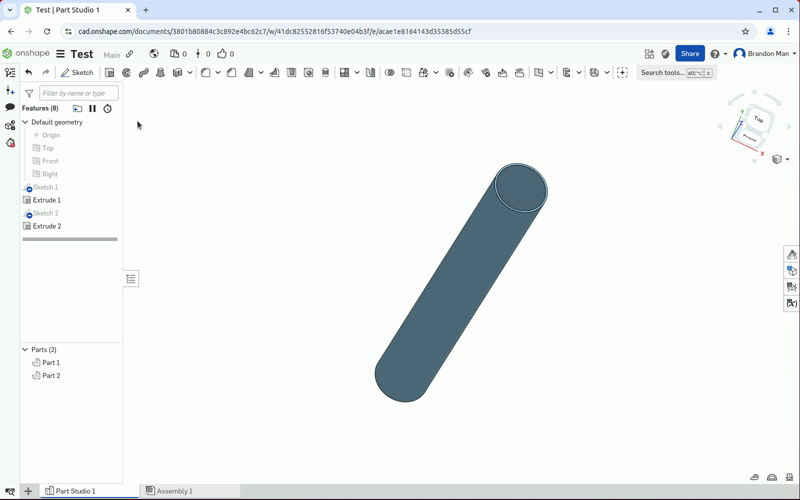
key(up, 2)
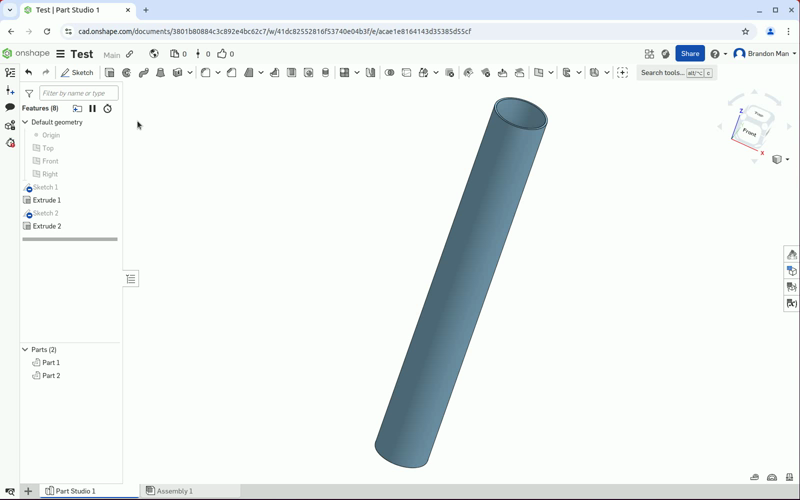
key(left, 2)
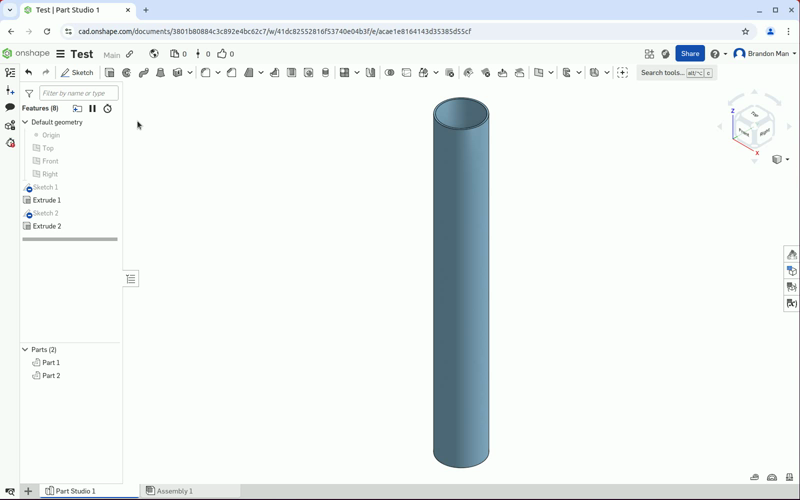
mouse_move(73, 189)
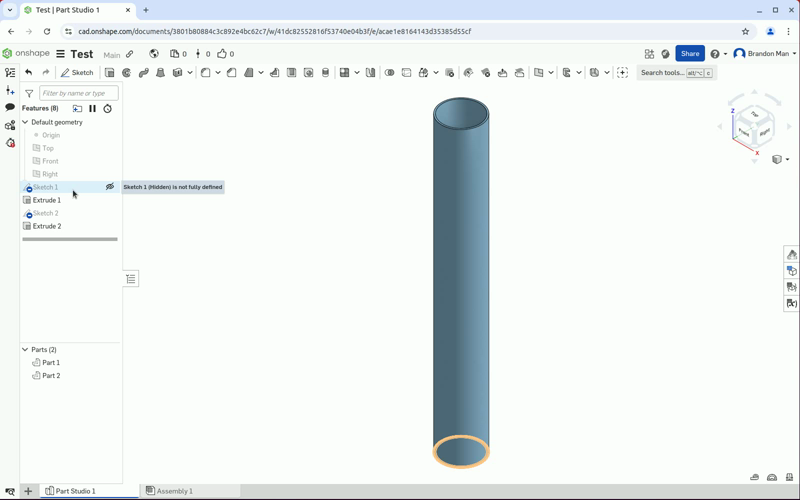
click(73, 189)